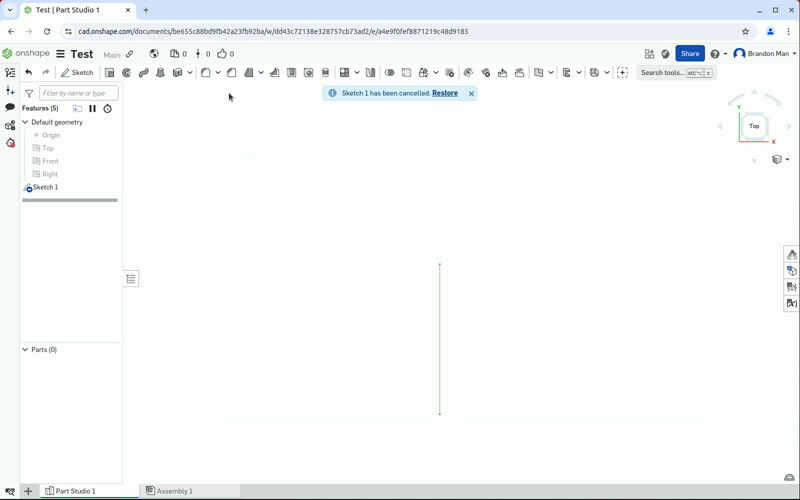
key(shift+h)
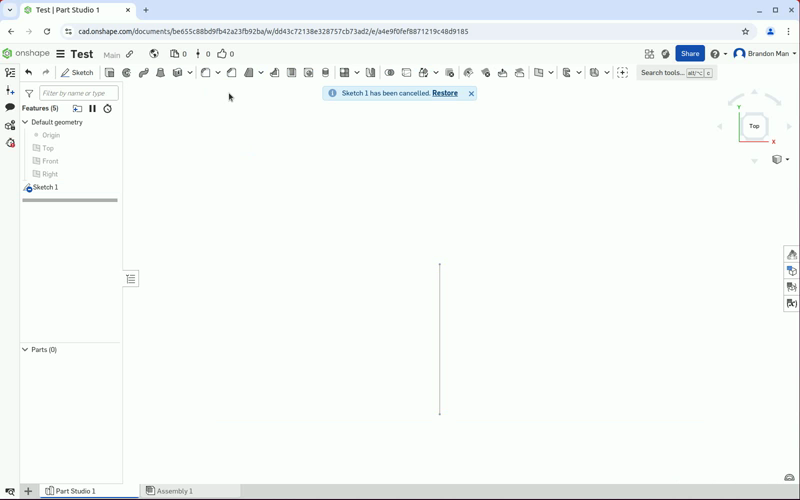
key(shift+s)
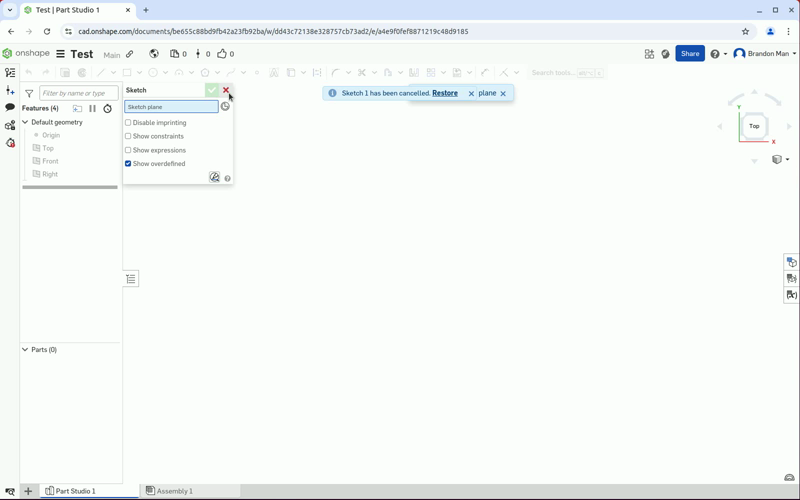
mouse_move(73, 150)
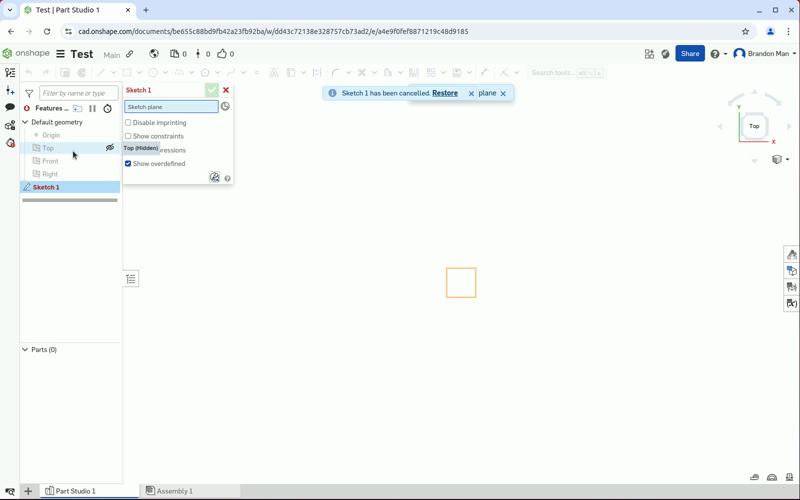
click(73, 150)
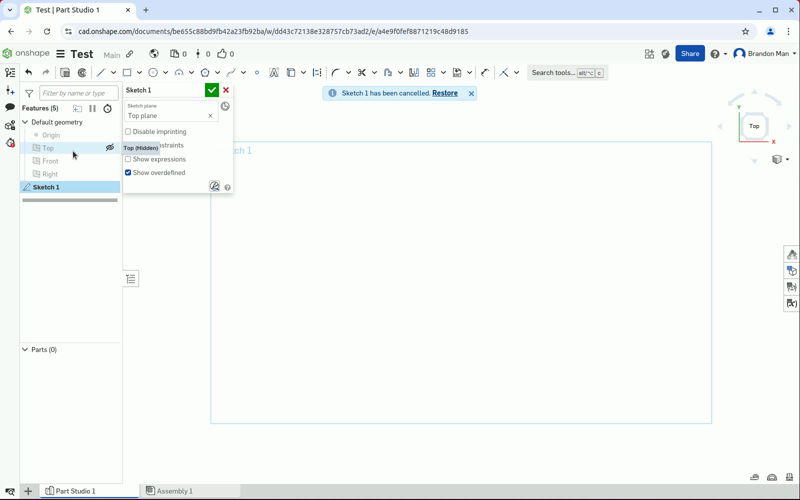
mouse_move(73, 352)
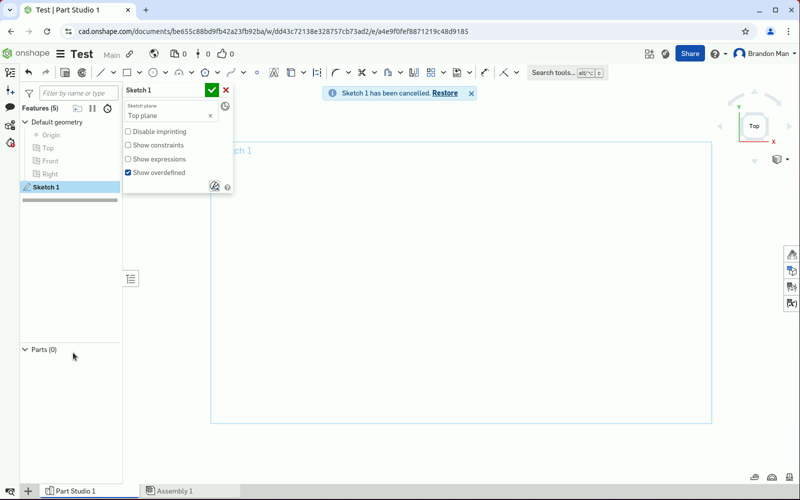
key(y)
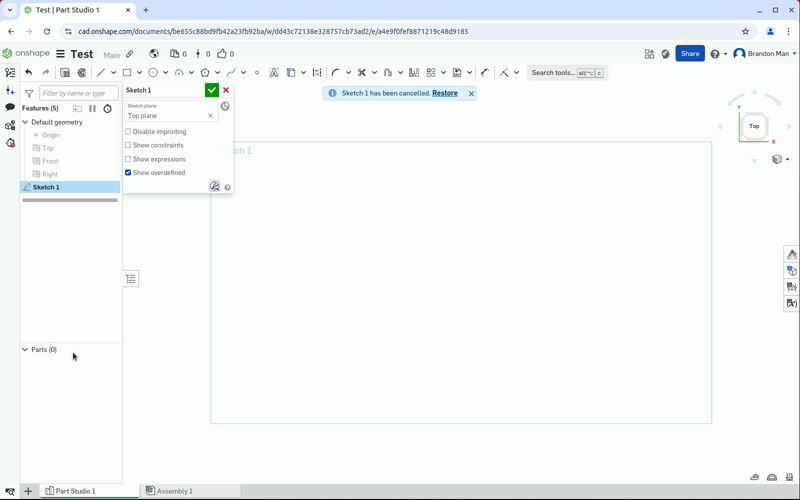
key(l)
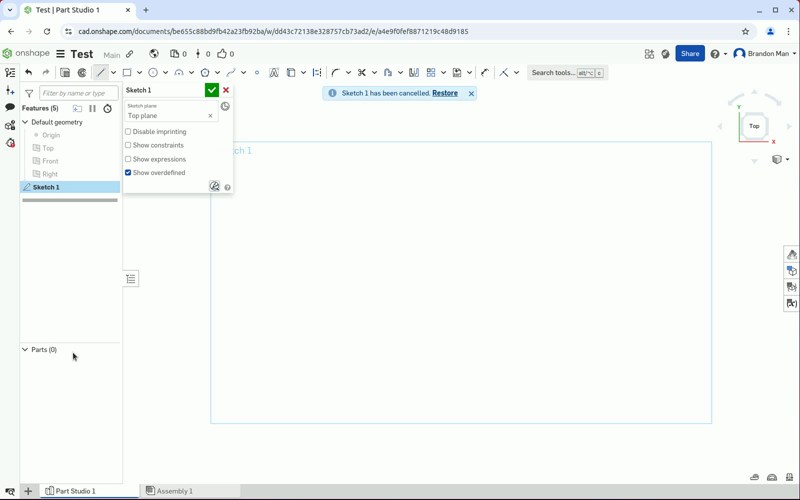
key_down(shift)
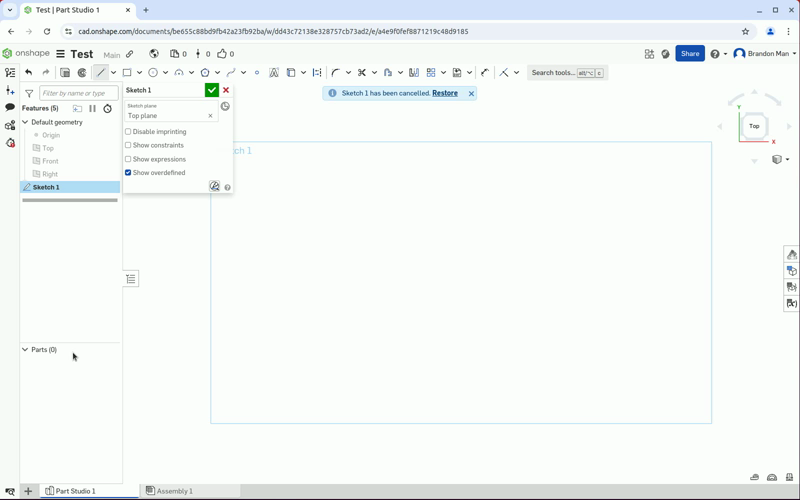
mouse_move(423, 329)
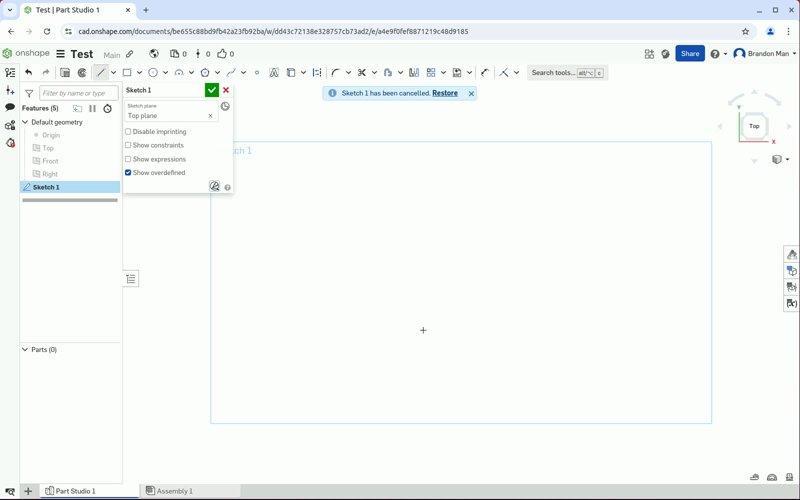
click(423, 329)
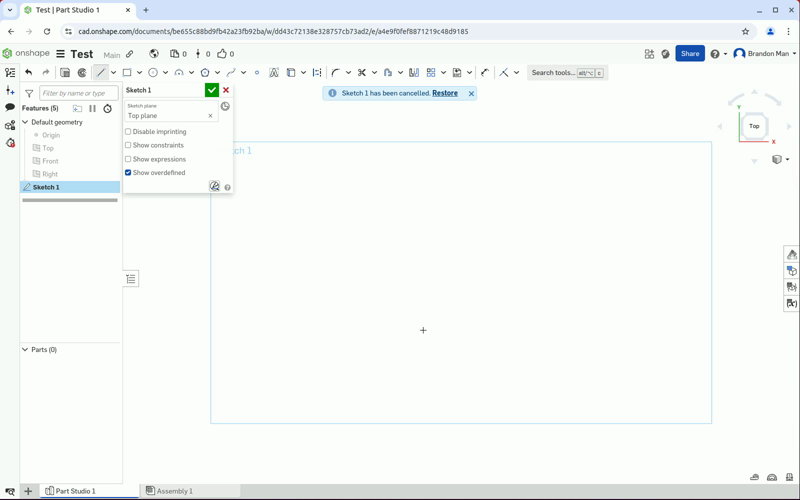
key_up(shift)
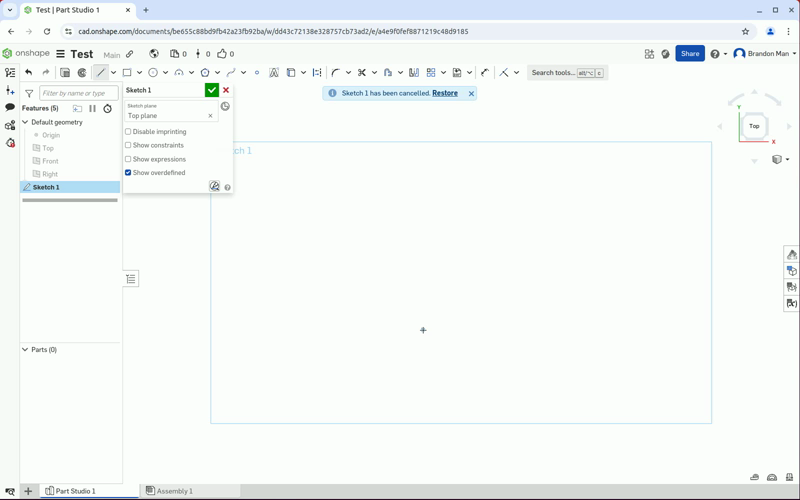
key_down(shift)
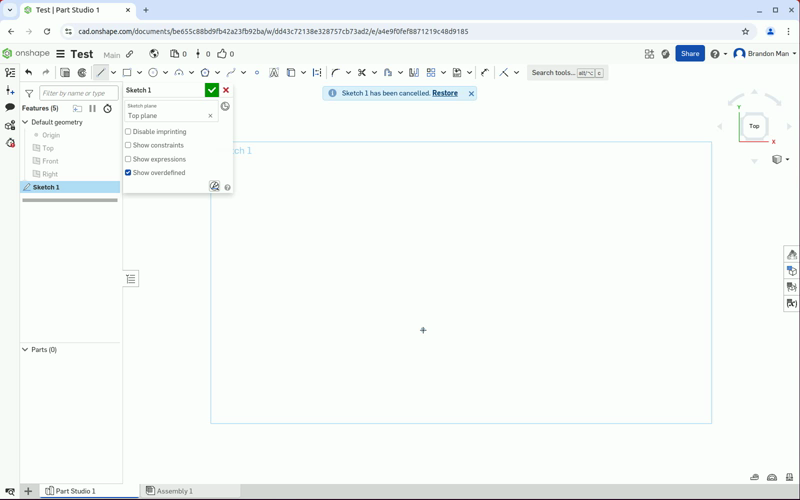
mouse_move(498, 329)
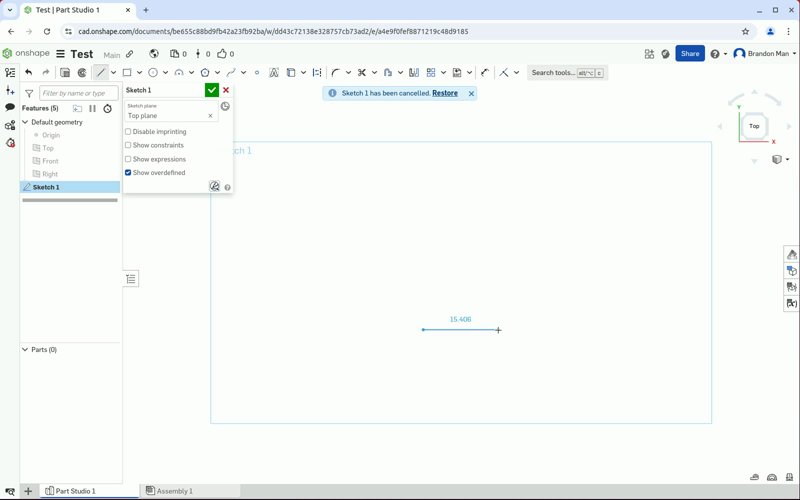
click(498, 329)
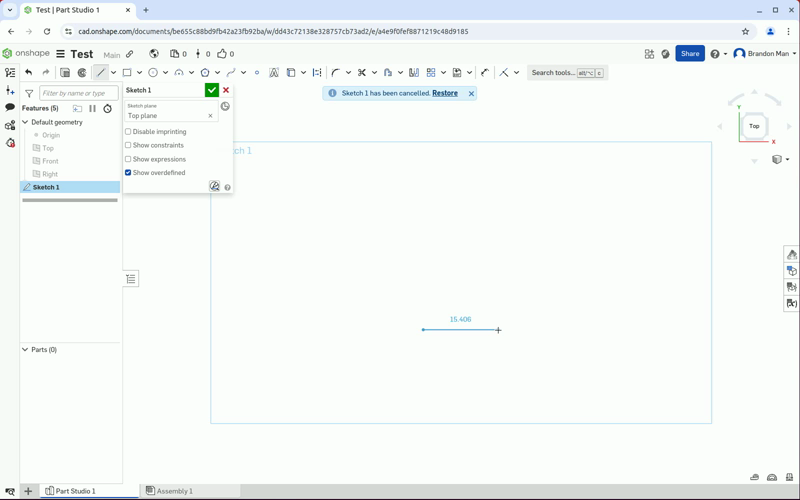
key_up(shift)
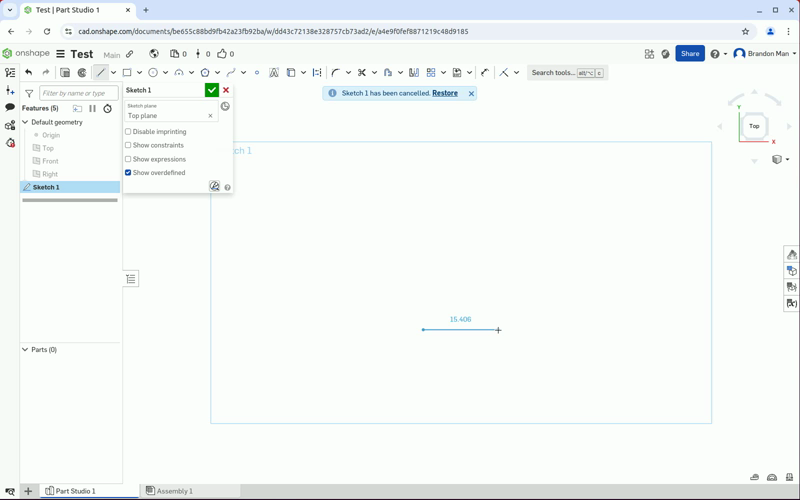
key_down(shift)
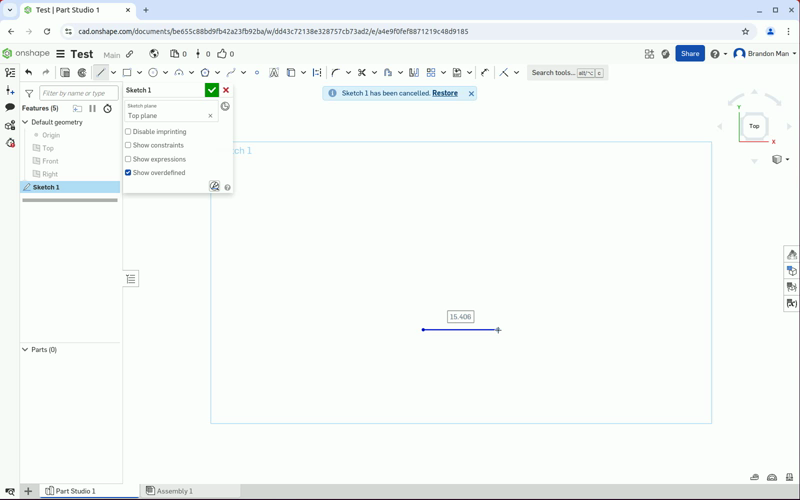
mouse_move(498, 235)
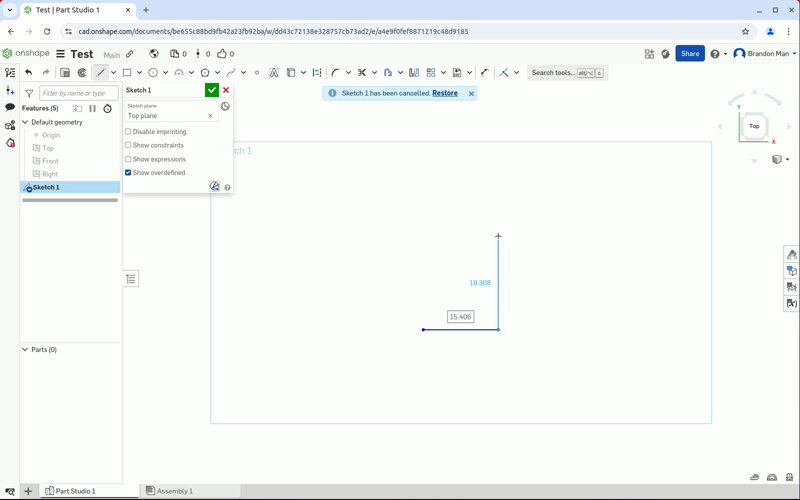
click(498, 235)
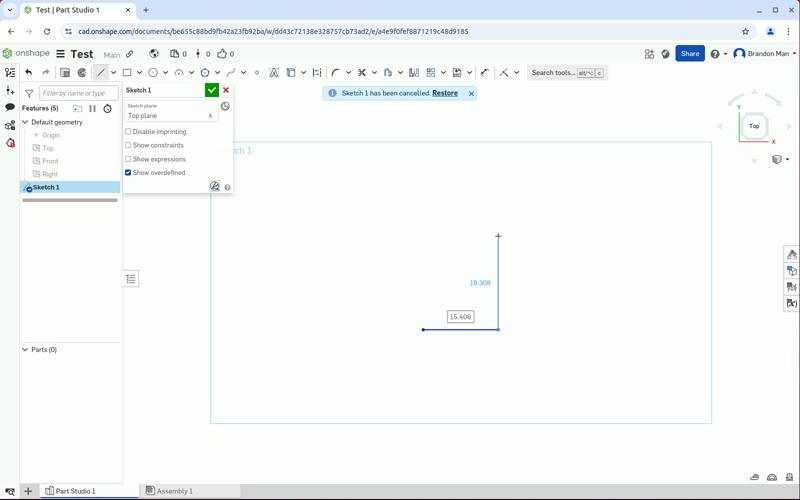
key_up(shift)
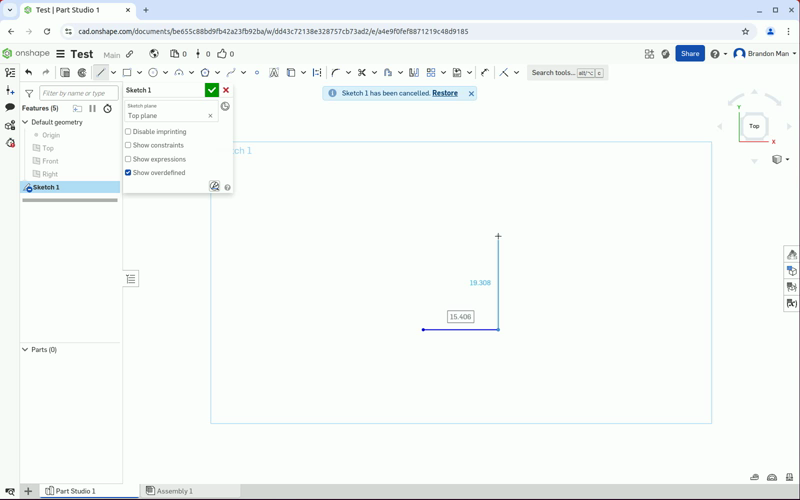
key_down(shift)
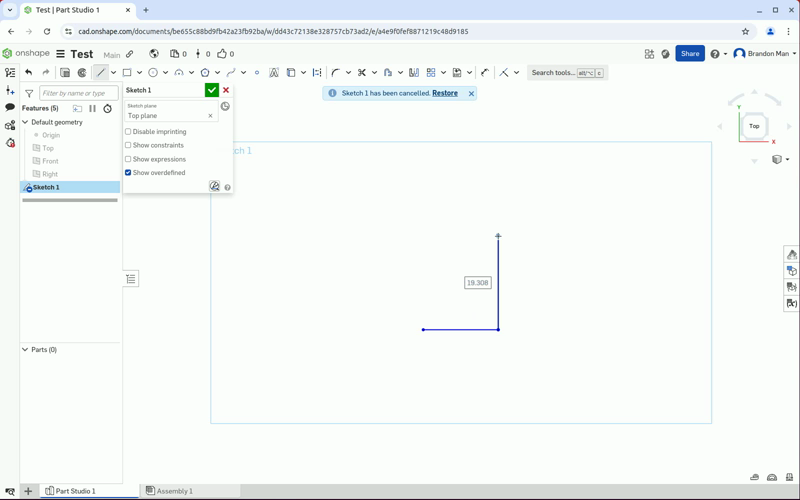
mouse_move(423, 235)
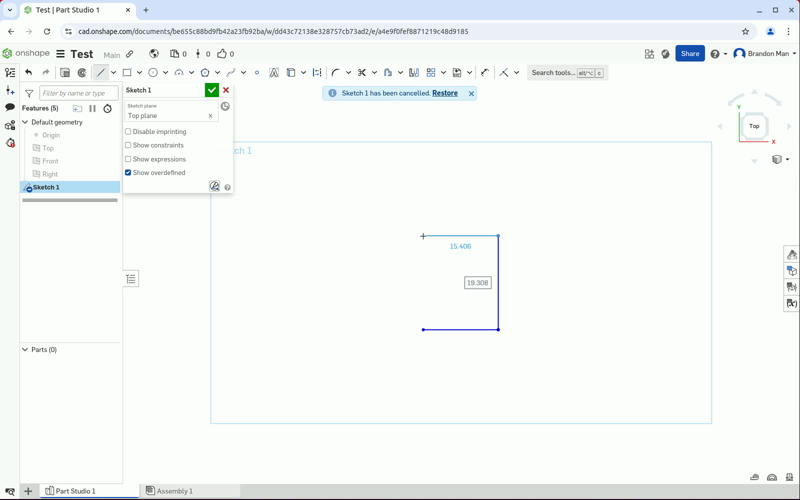
click(423, 235)
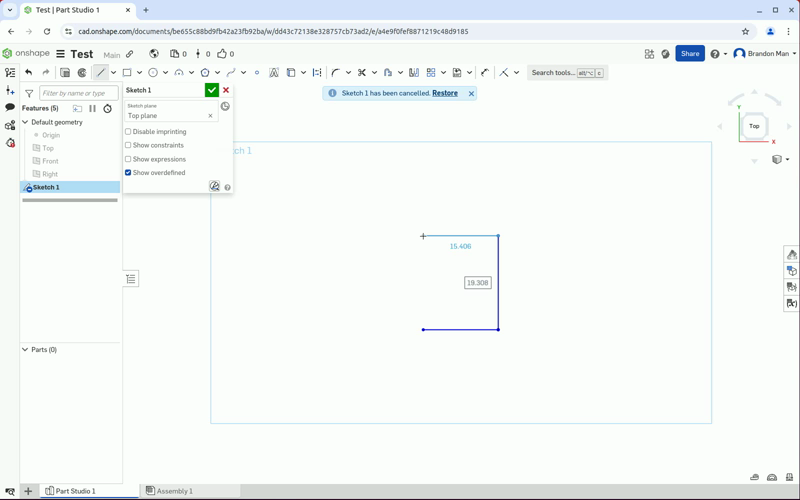
key_up(shift)
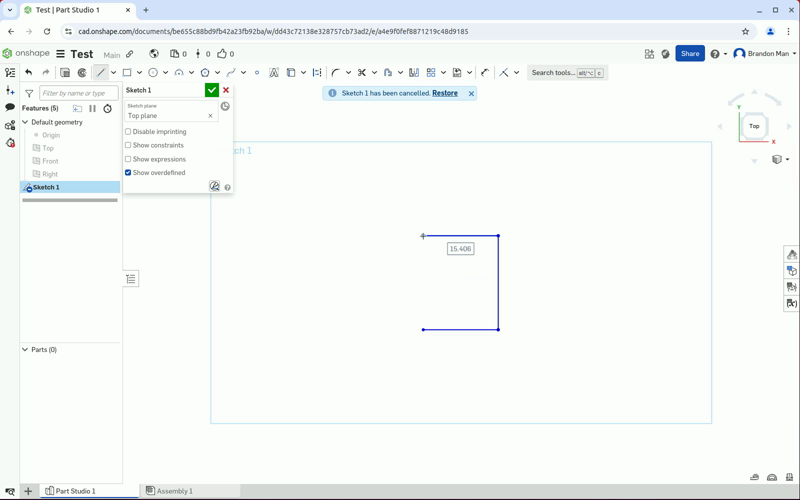
key_down(shift)
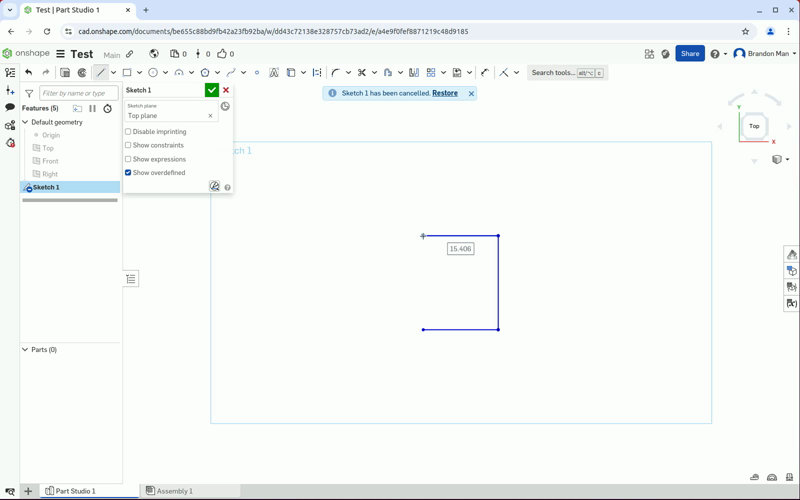
mouse_move(423, 329)
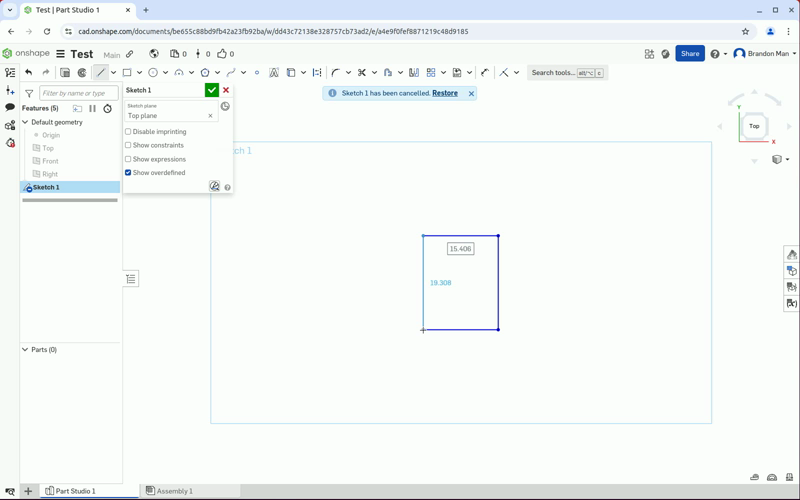
key_up(shift)
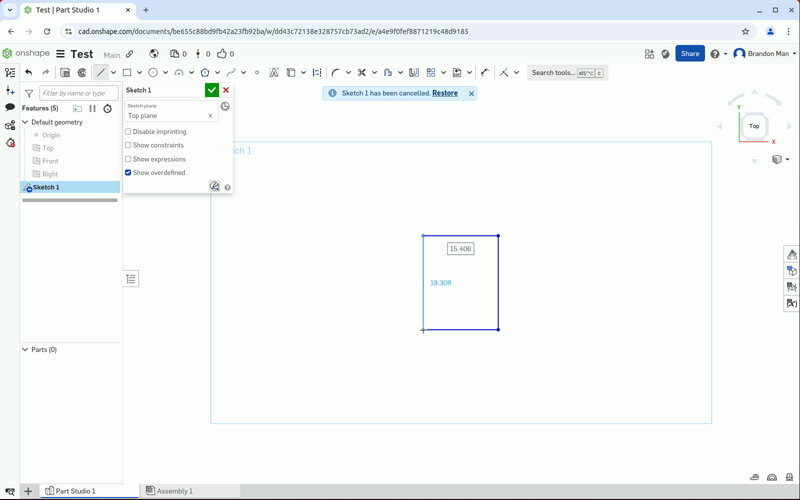
click(423, 329)
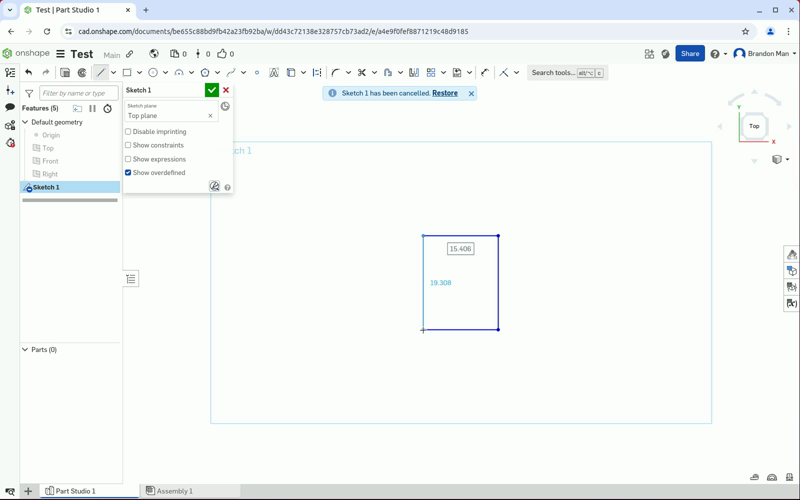
key(esc)
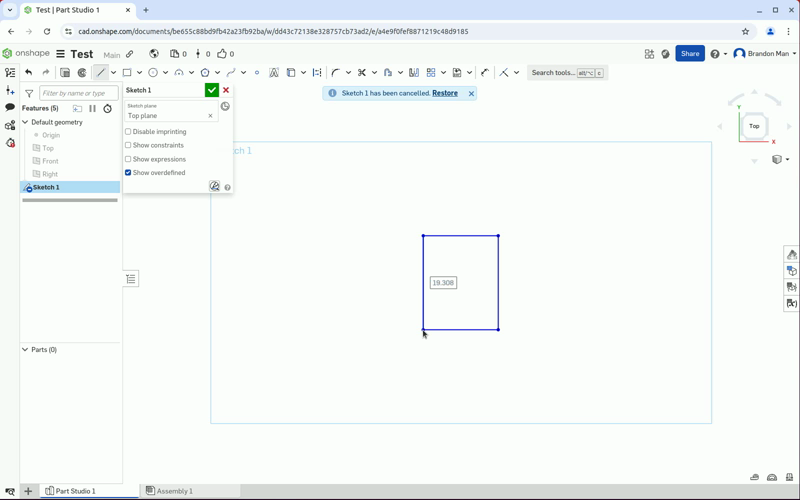
key(c)
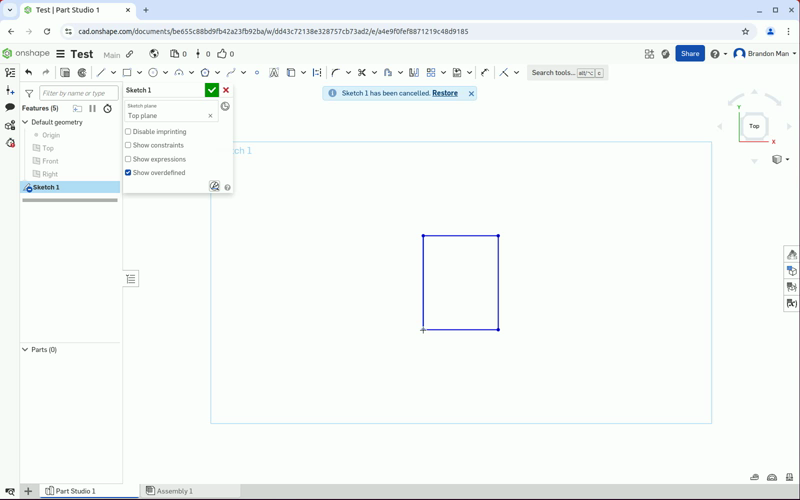
key_down(shift)
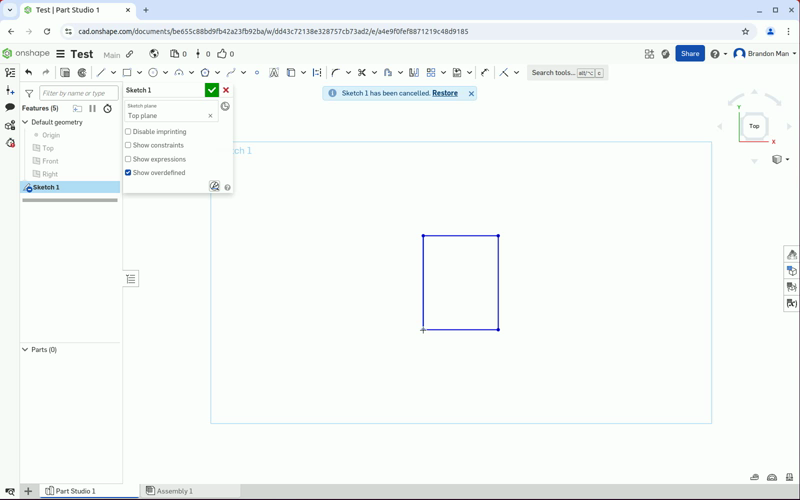
mouse_move(460, 282)
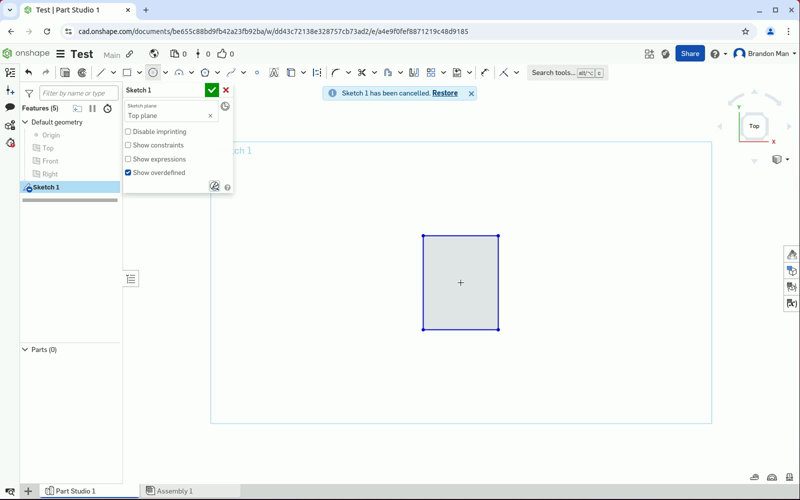
click(460, 282)
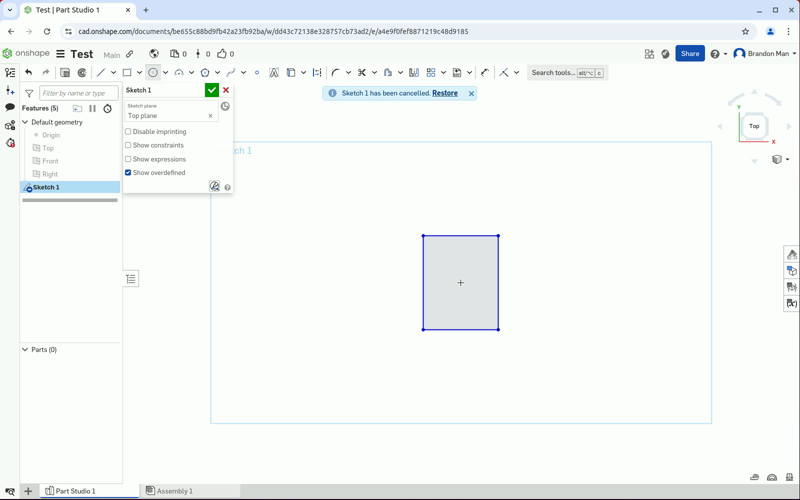
key_up(shift)
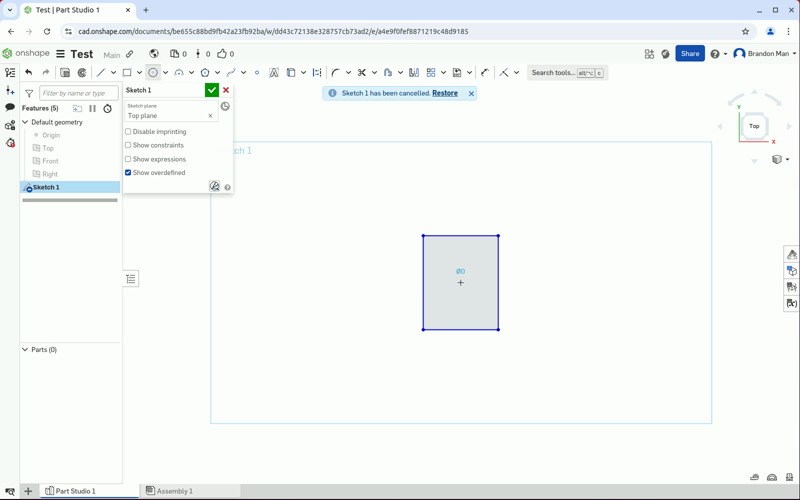
mouse_move(488, 282)
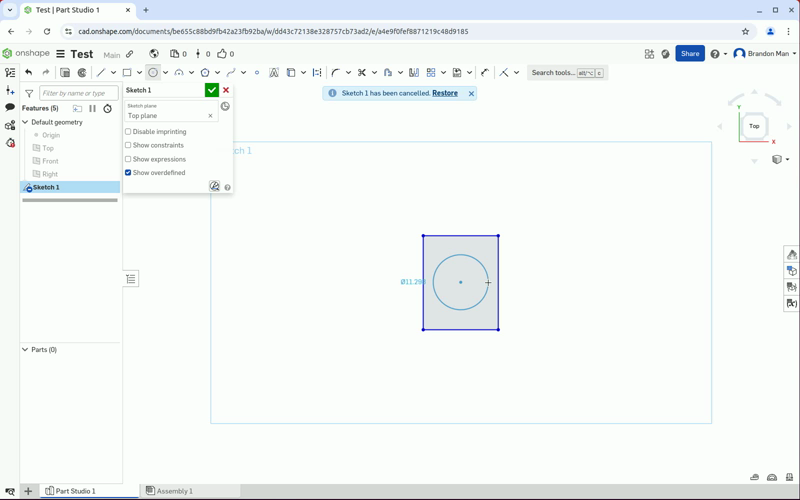
click(488, 282)
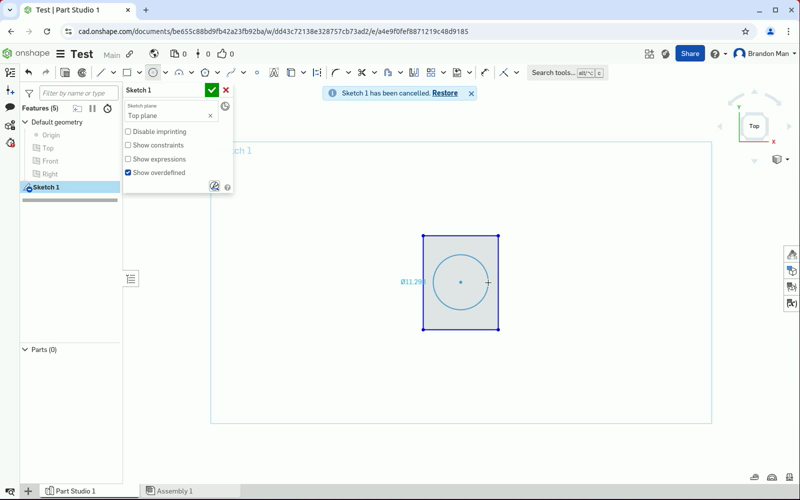
key(esc)
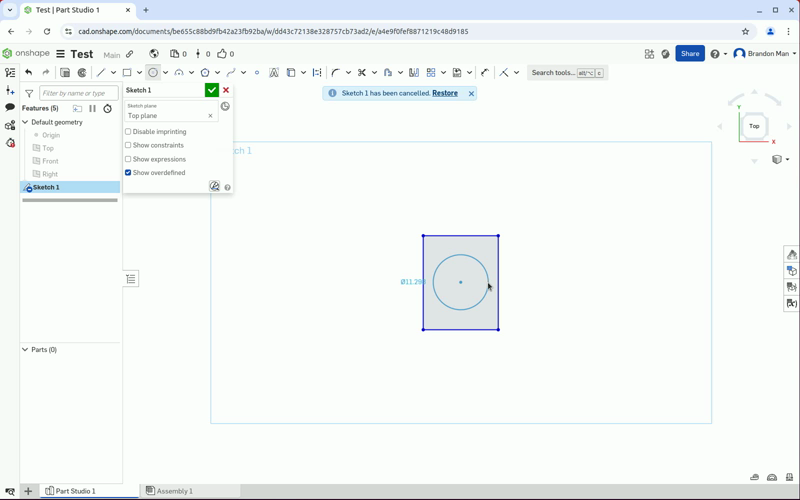
mouse_move(439, 309)
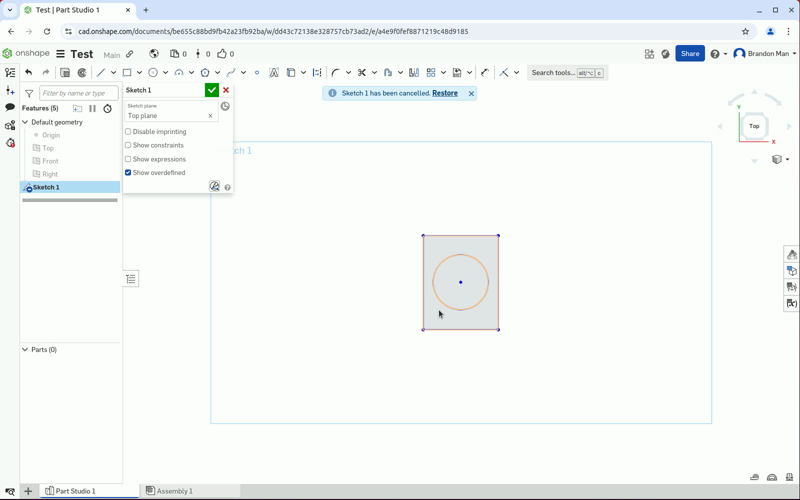
click(439, 309)
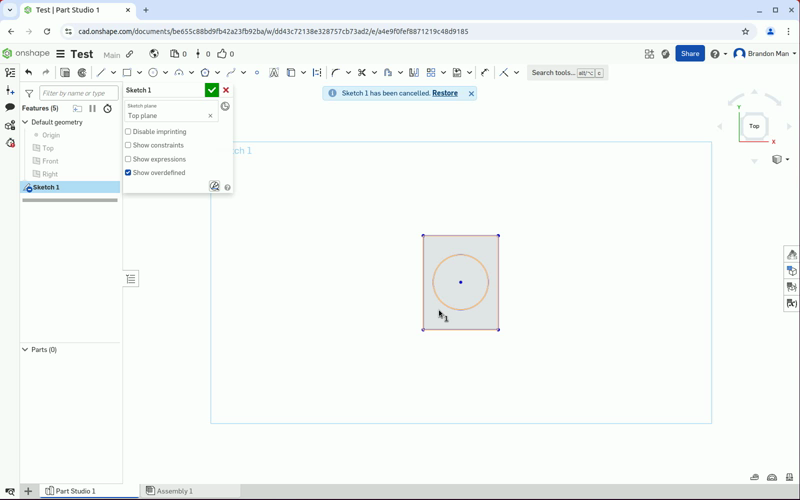
mouse_move(73, 352)
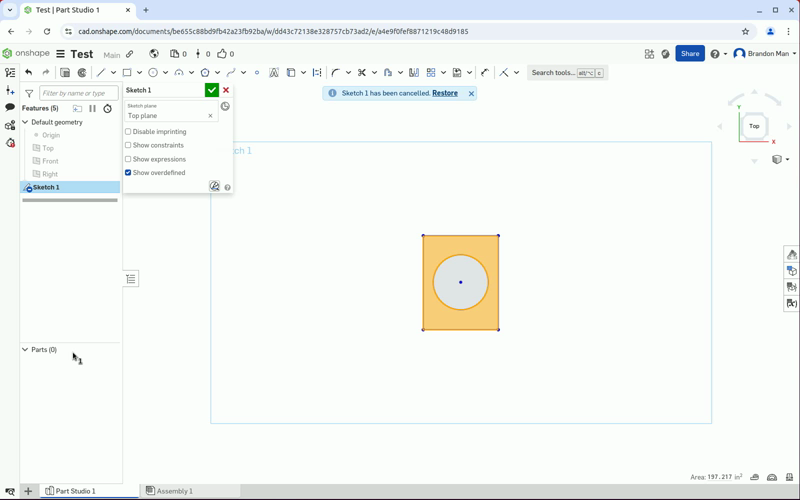
key(shift+y)
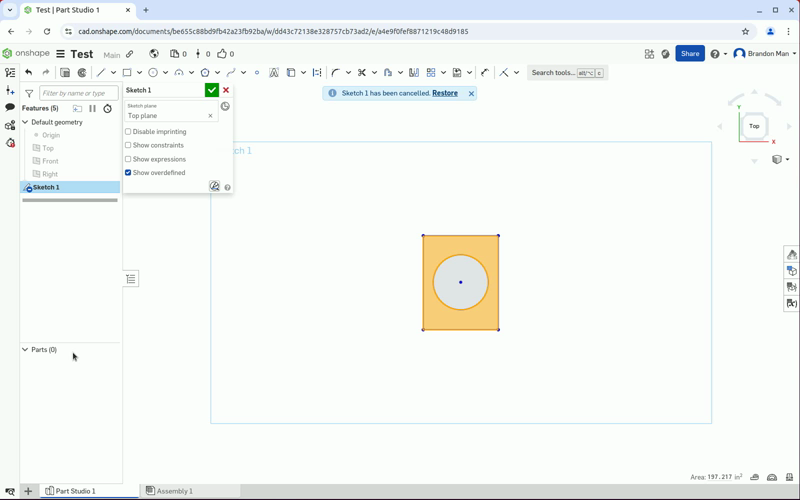
key(shift+e)
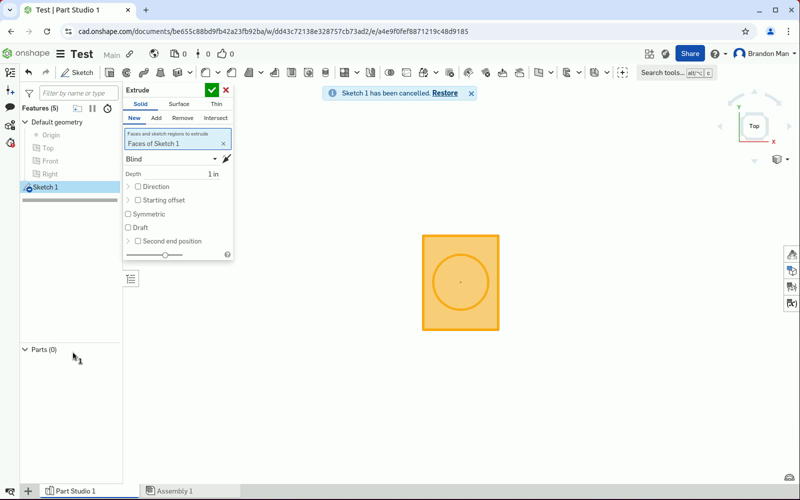
mouse_move(143, 106)
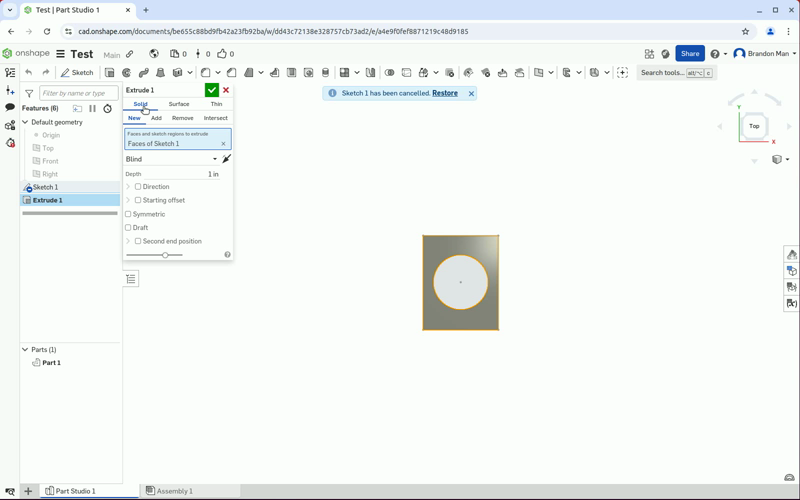
click(143, 106)
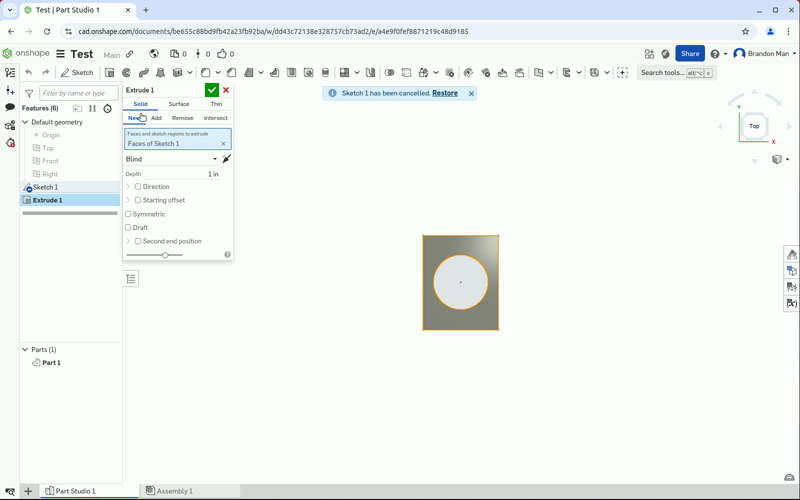
mouse_move(137, 120)
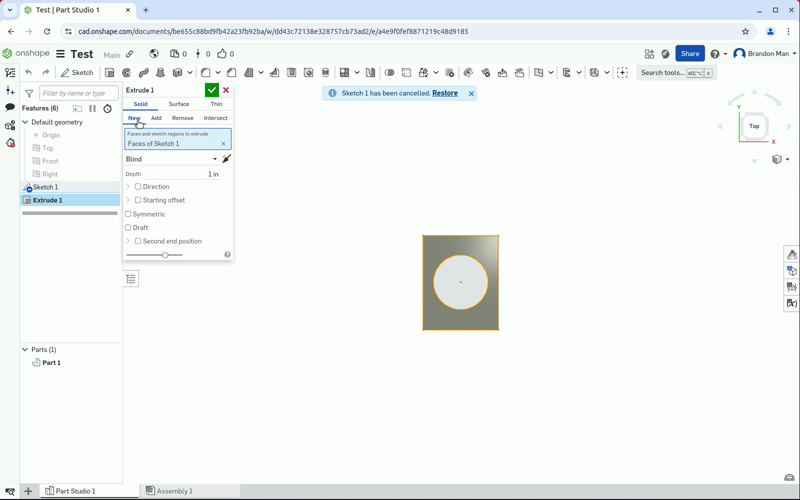
click(137, 120)
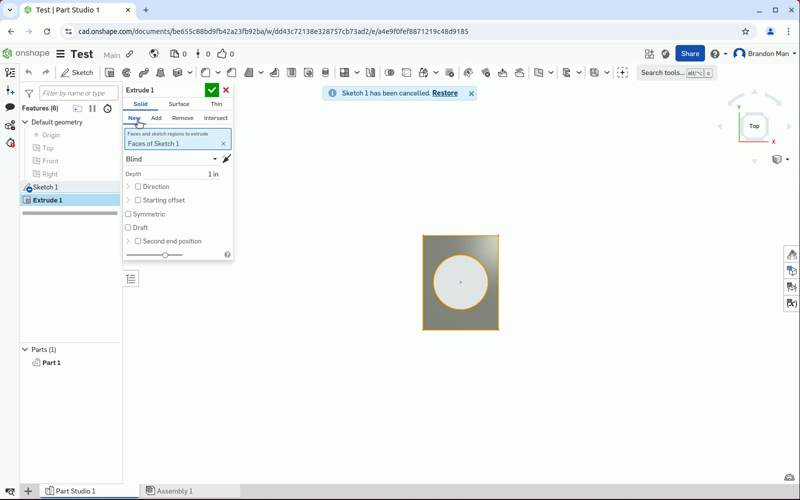
key(tab, 4)
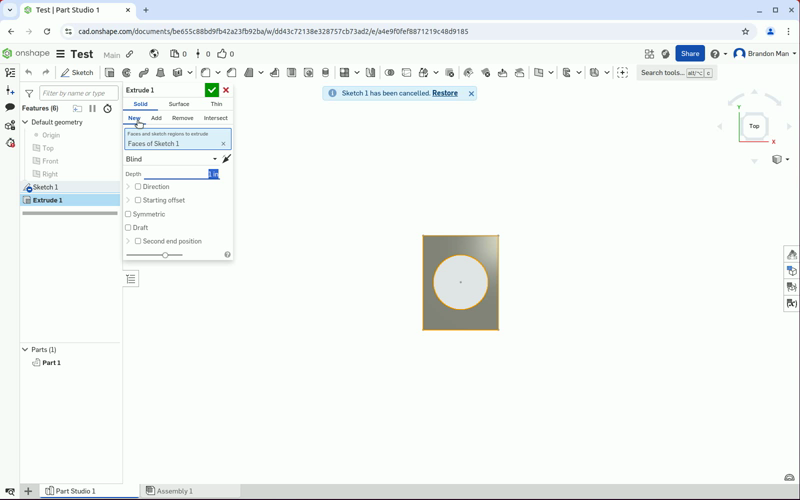
text(23.108)
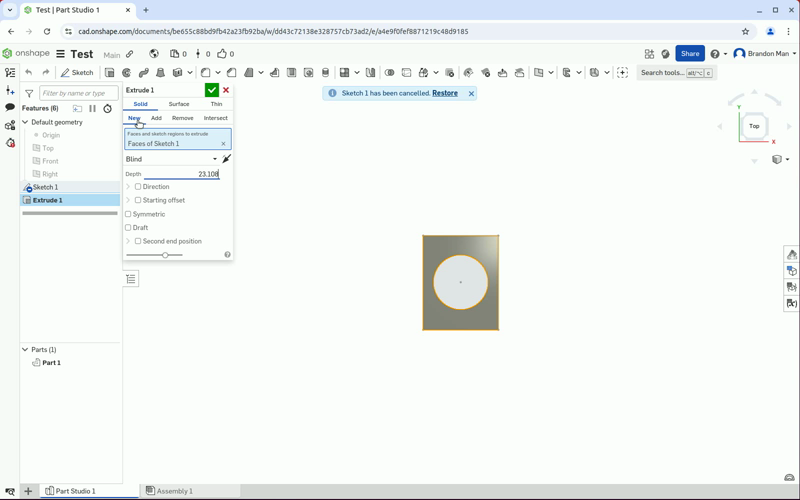
key(enter)
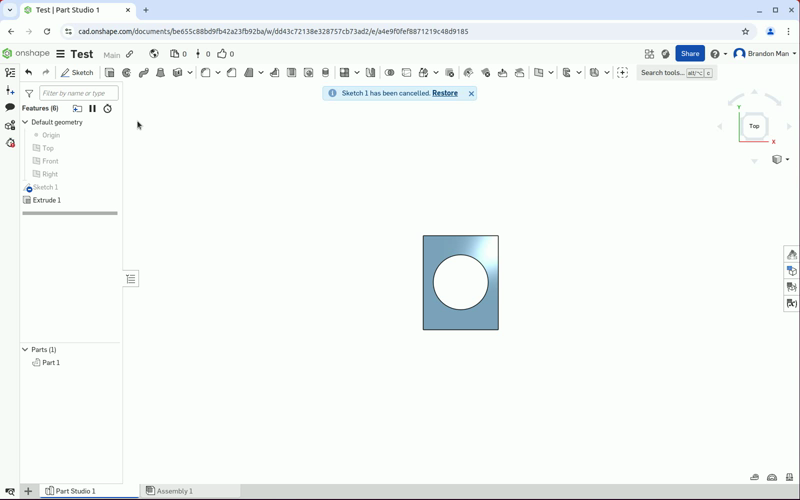
key(shift+h)
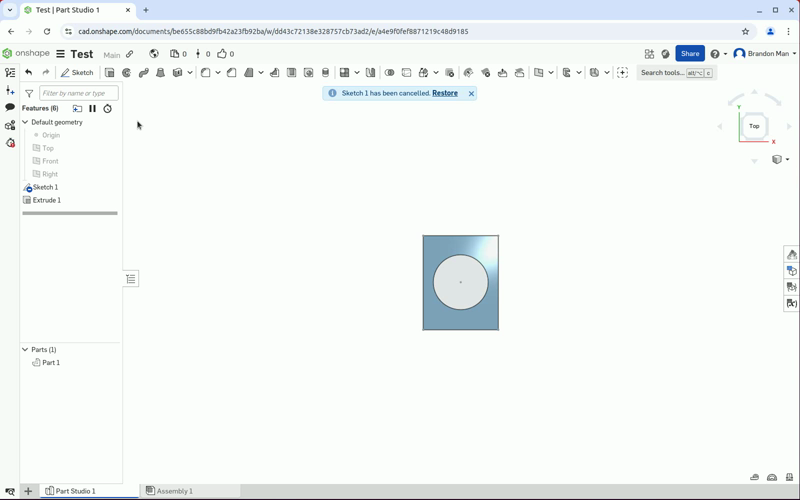
key(shift+h)
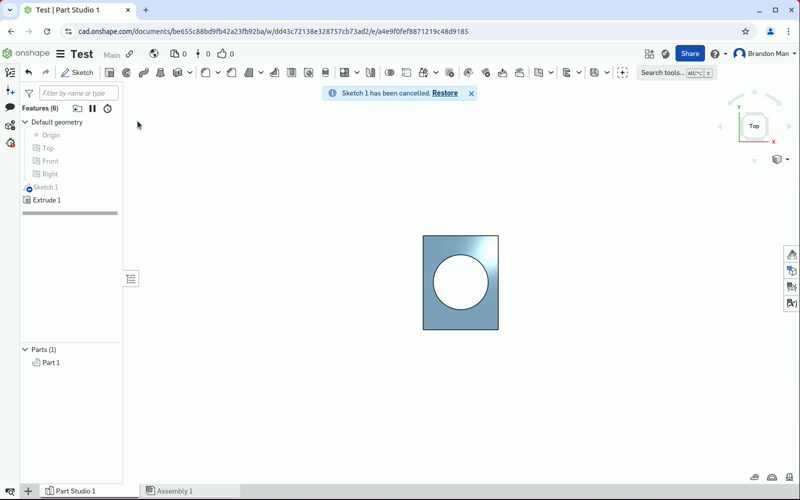
mouse_move(73, 189)
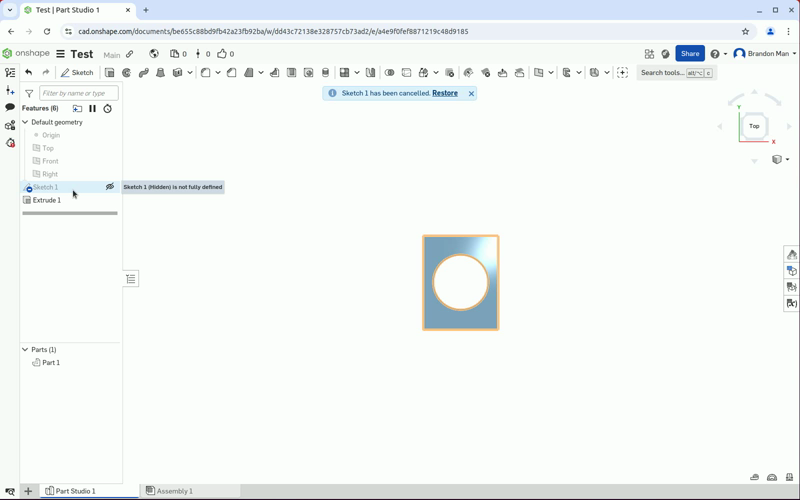
click(73, 189)
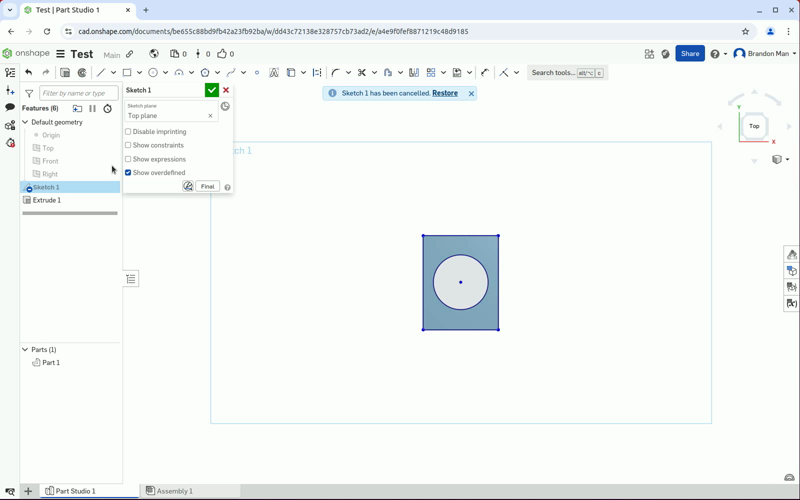
mouse_move(229, 92)
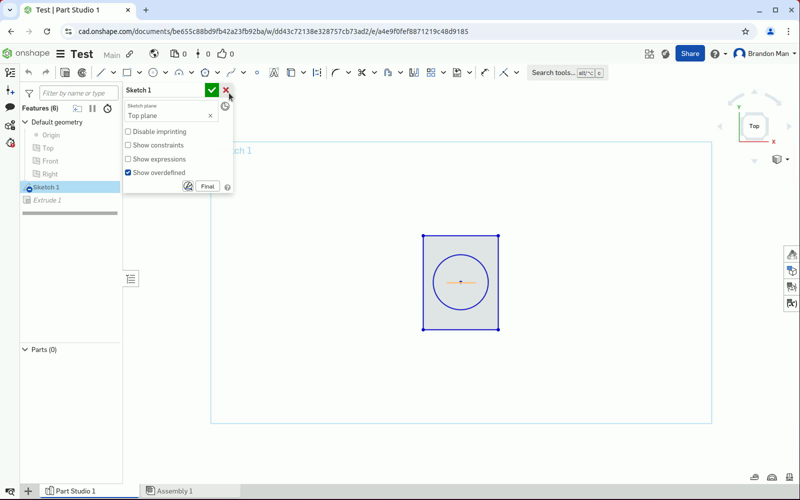
click(229, 92)
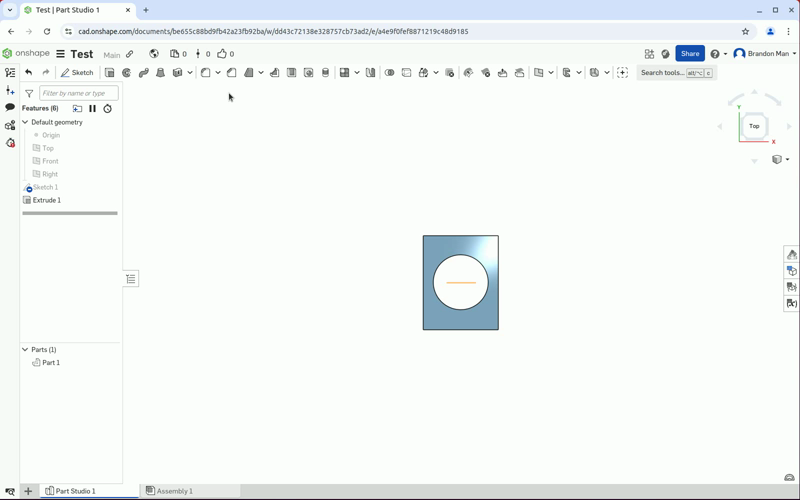
mouse_move(73, 352)
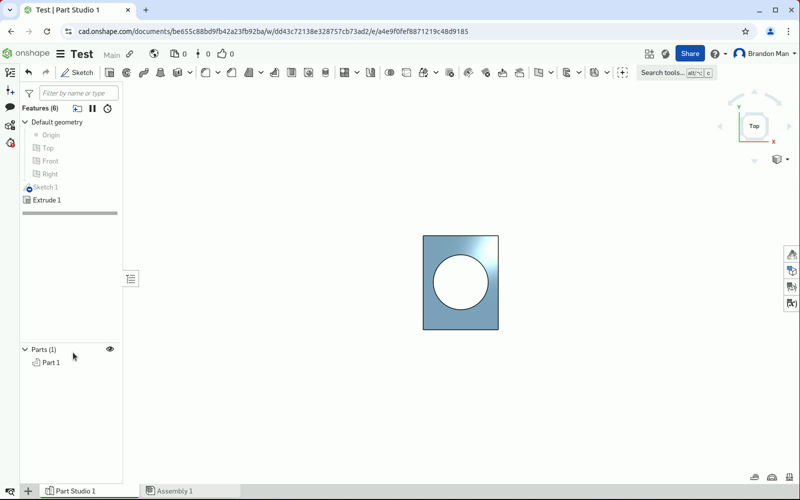
key(y)
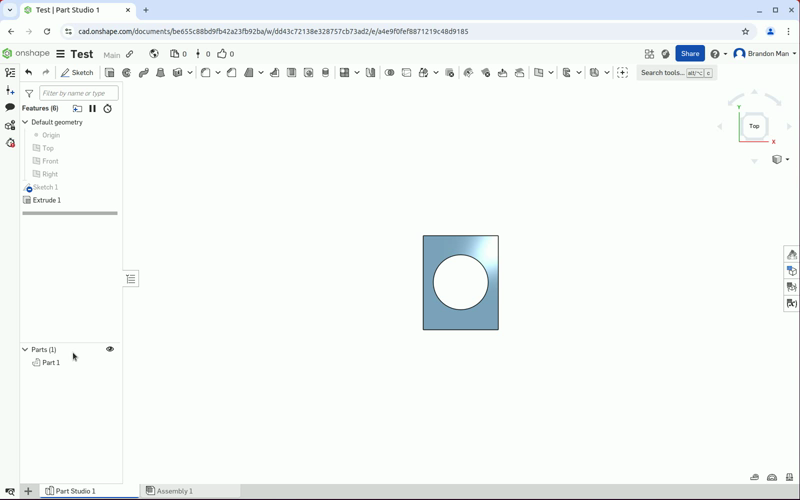
key(shift+p)
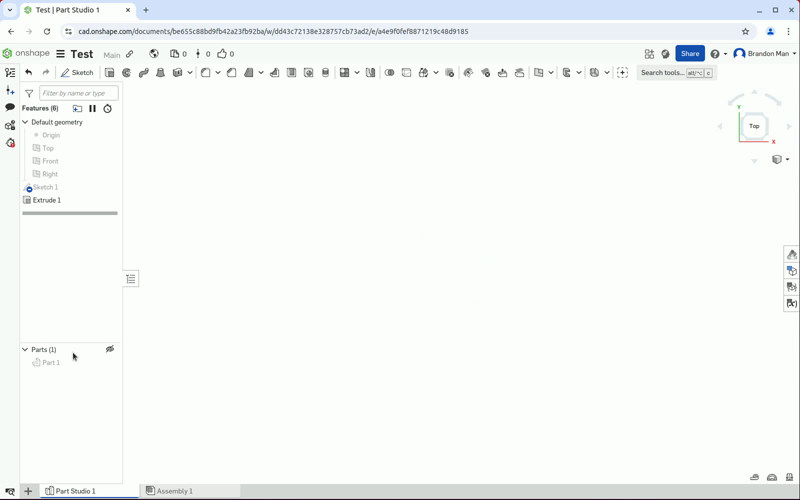
key(space)
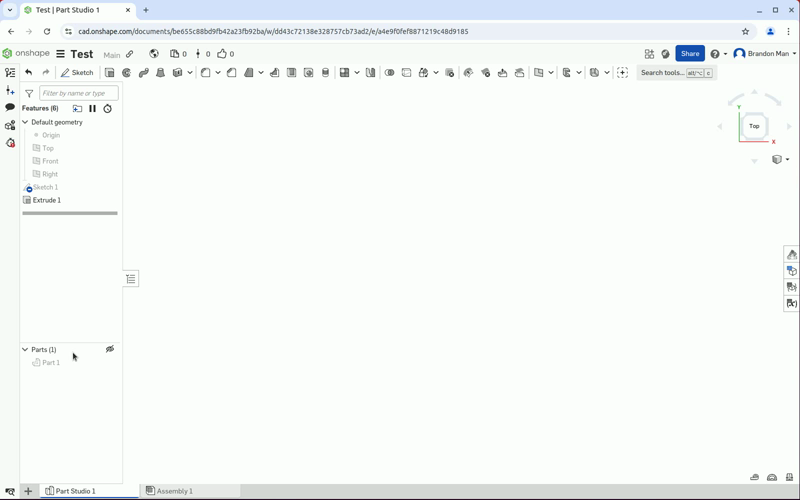
key_down(shift)
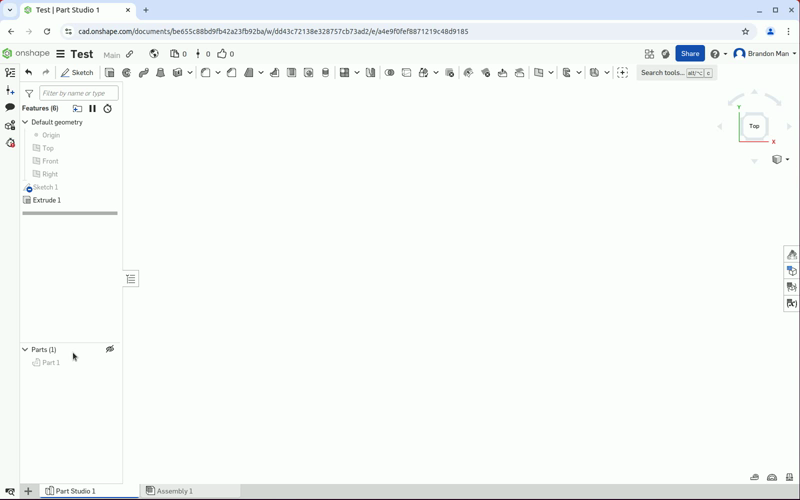
key(up)
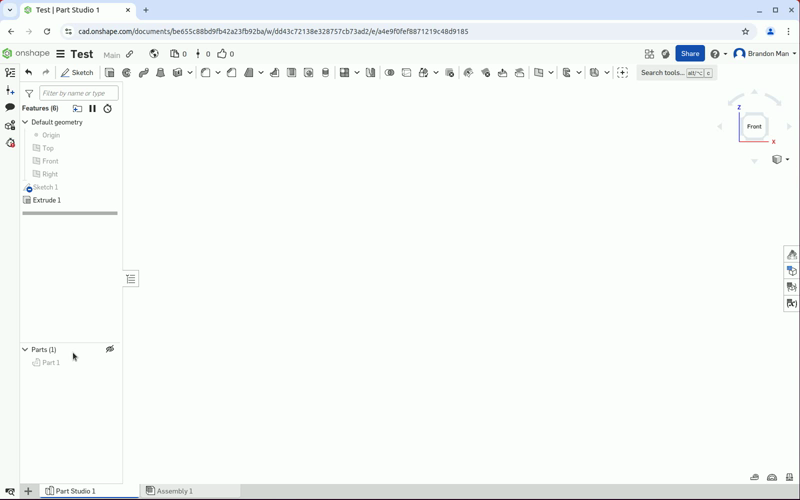
key_up(shift)
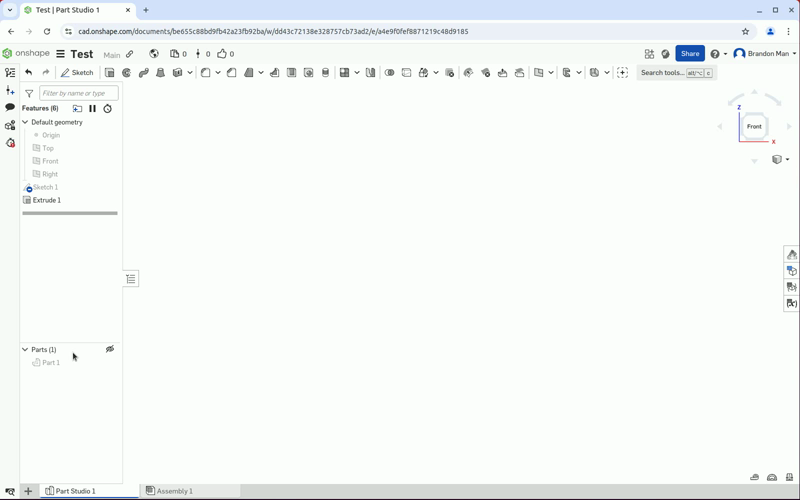
key(space)
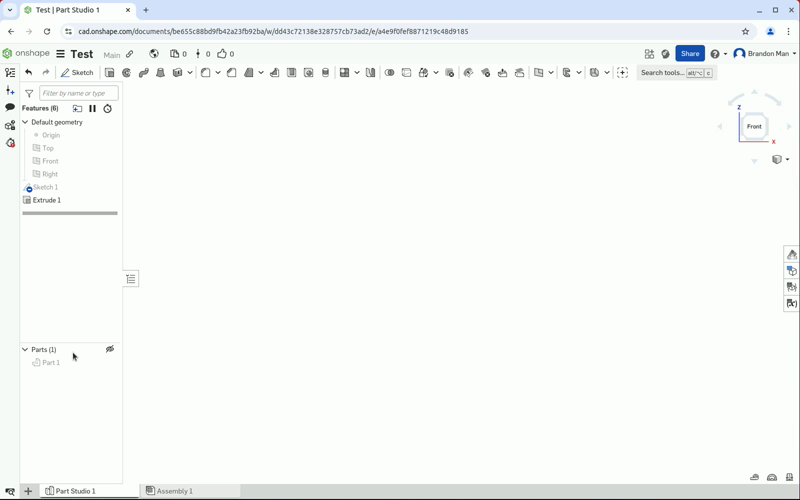
key_down(shift)
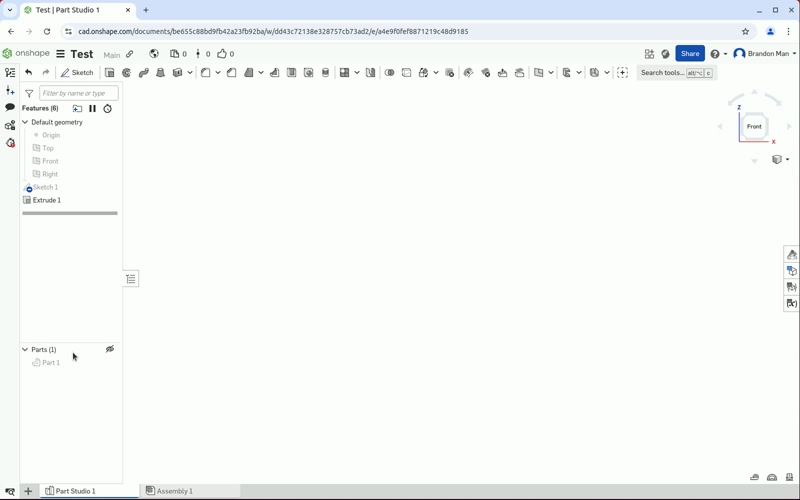
key(left)
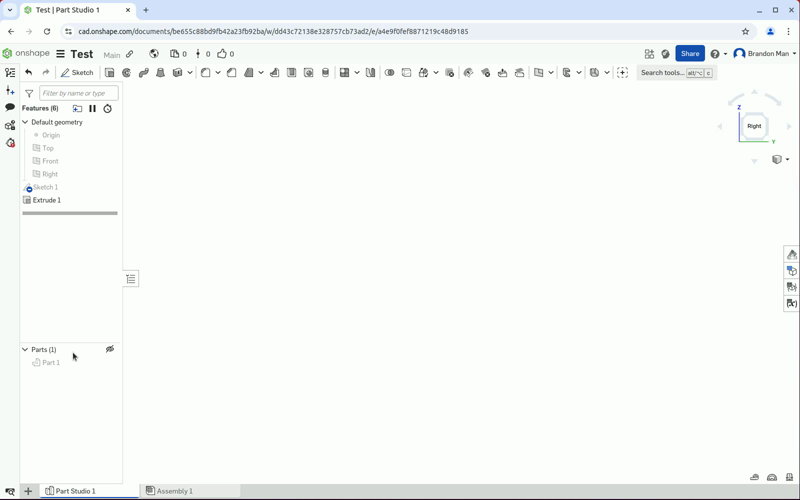
key_up(shift)
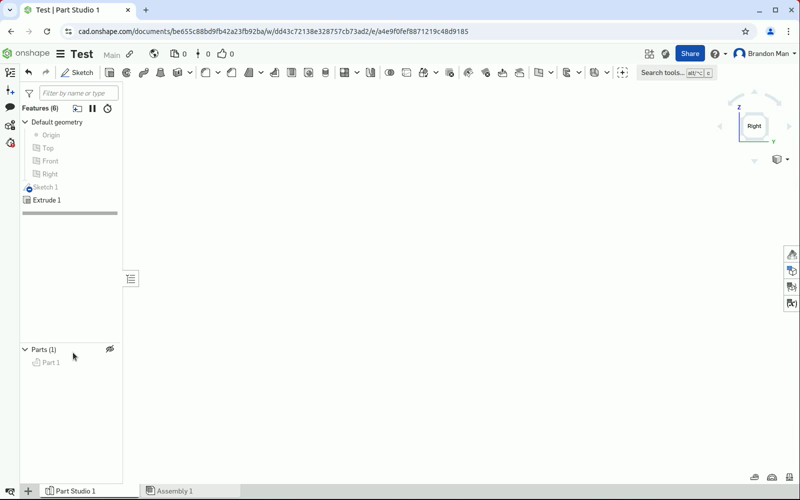
mouse_move(73, 352)
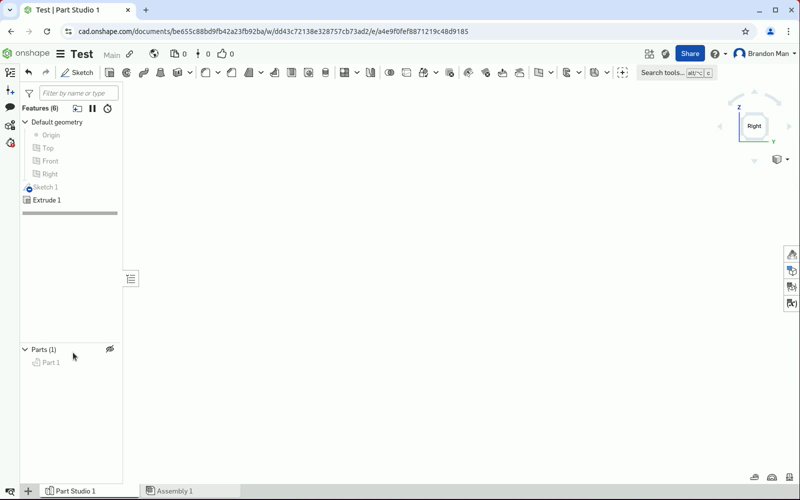
key(shift+y)
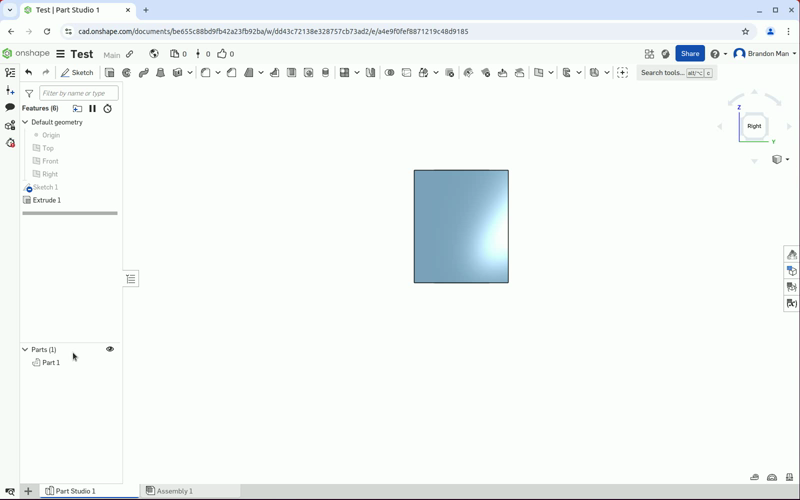
mouse_move(541, 75)
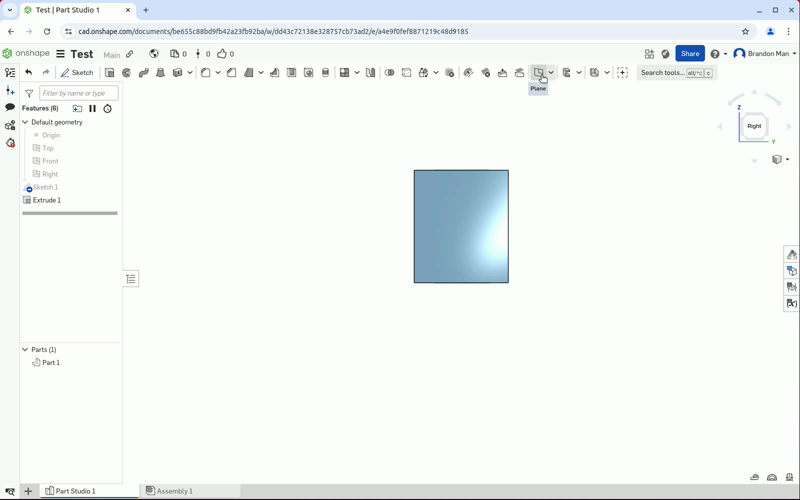
click(541, 75)
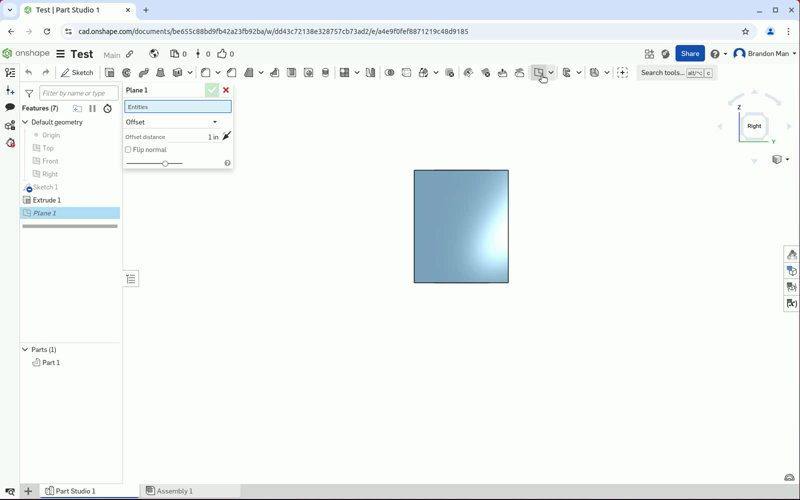
mouse_move(73, 176)
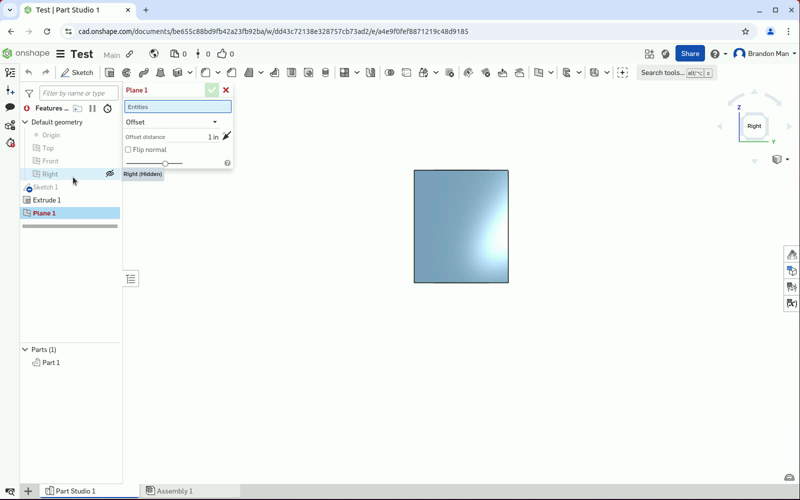
click(73, 176)
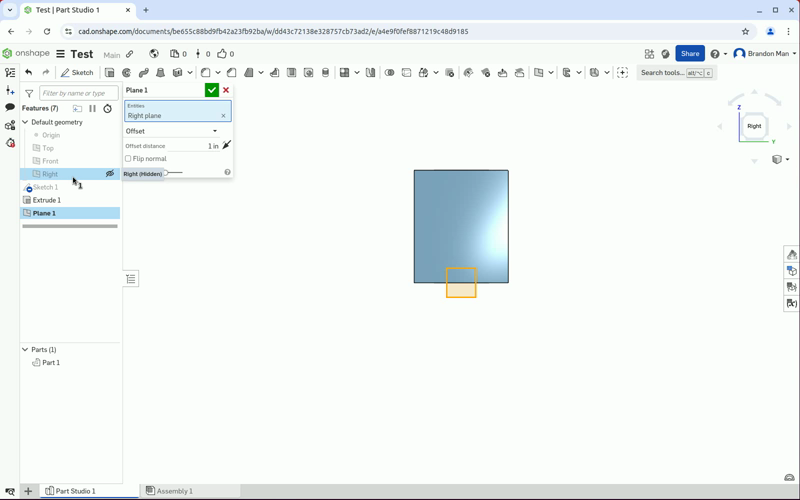
key(tab, 2)
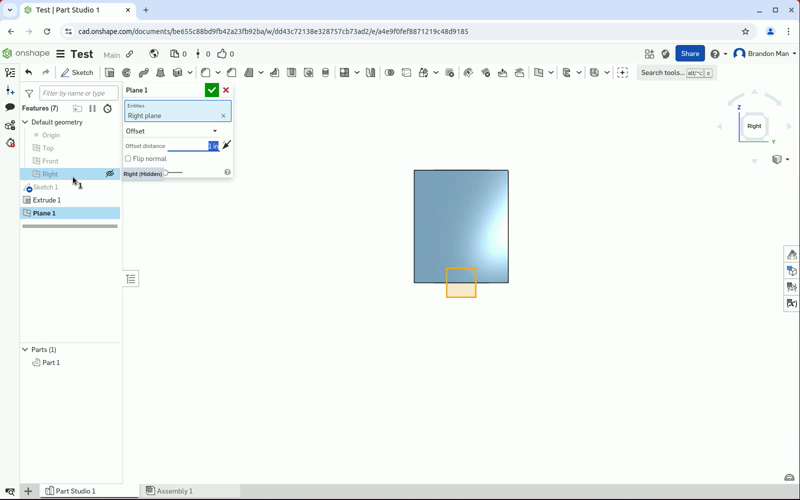
text(7.703)
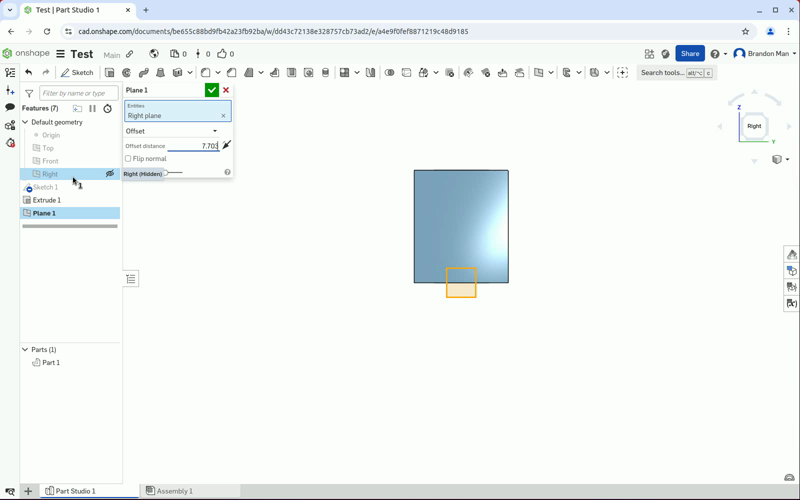
key(enter, 2)
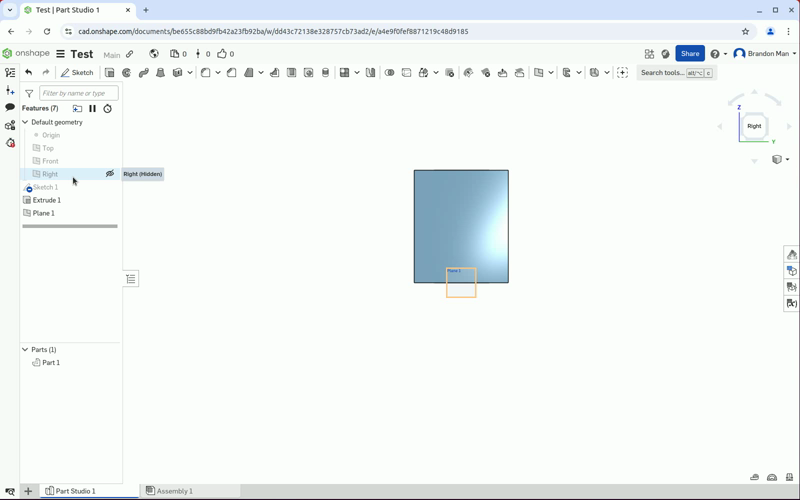
key(shift+s)
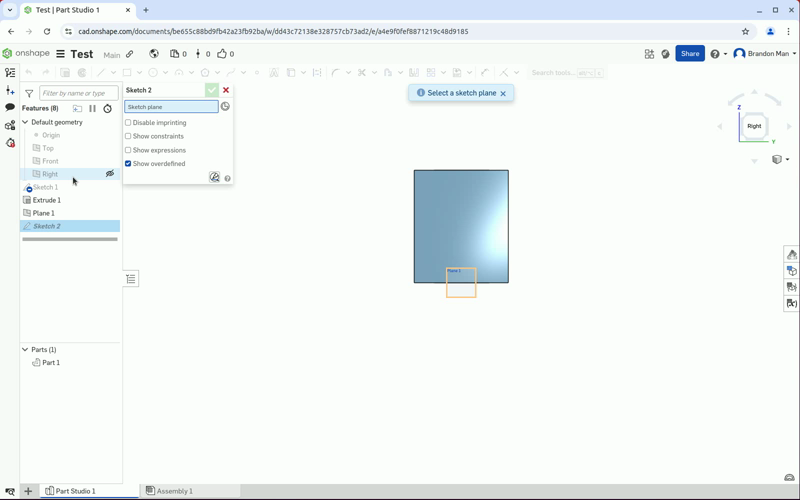
mouse_move(73, 215)
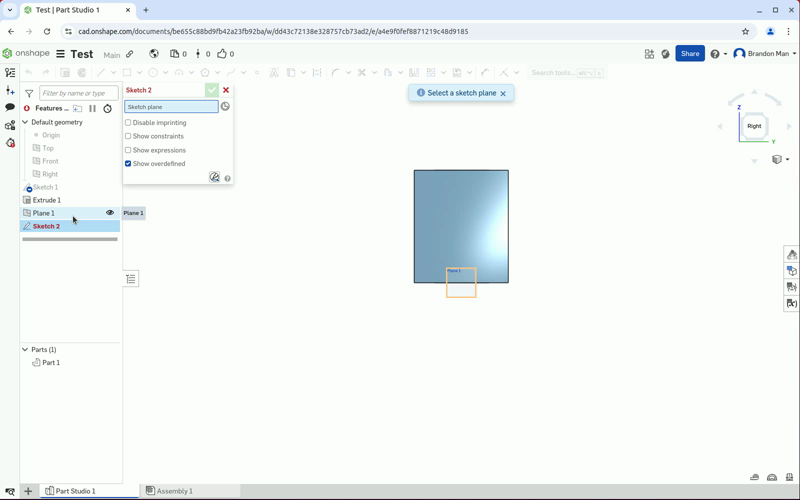
click(73, 215)
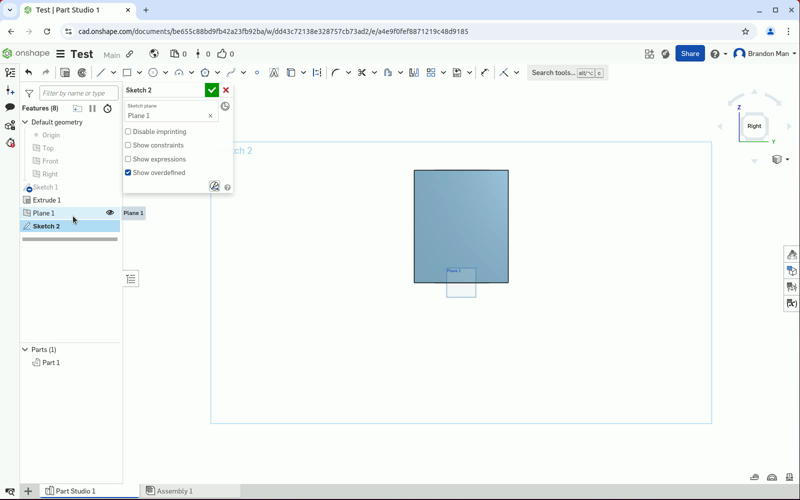
mouse_move(73, 352)
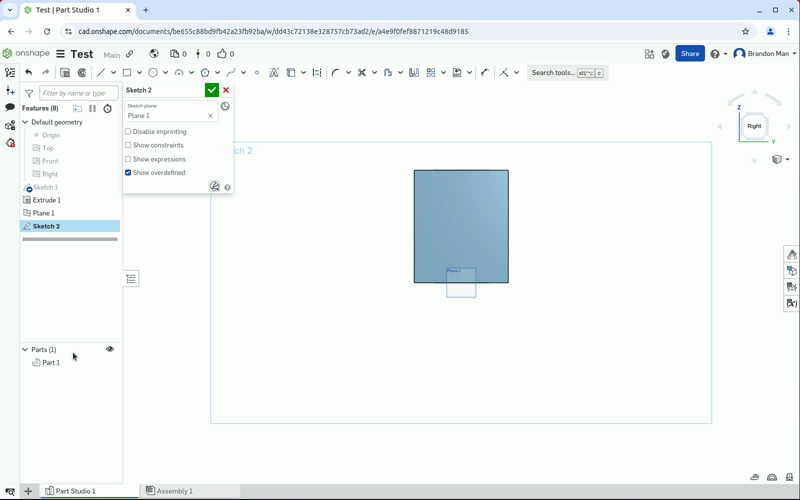
key(y)
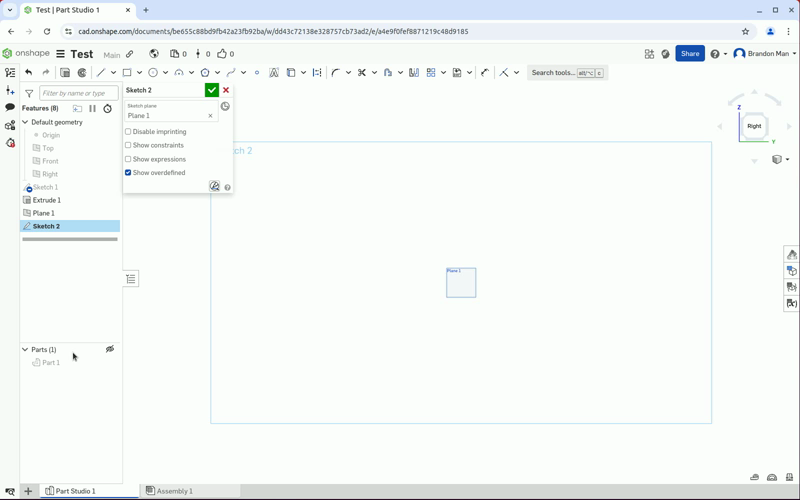
key(c)
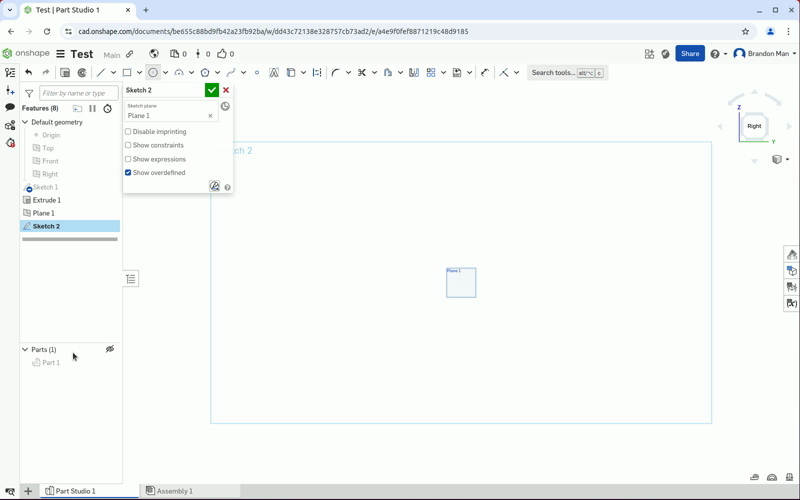
key_down(shift)
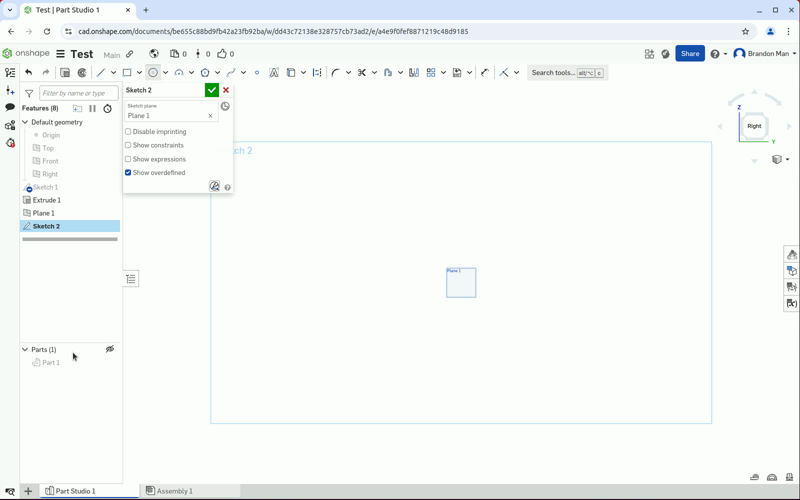
mouse_move(460, 238)
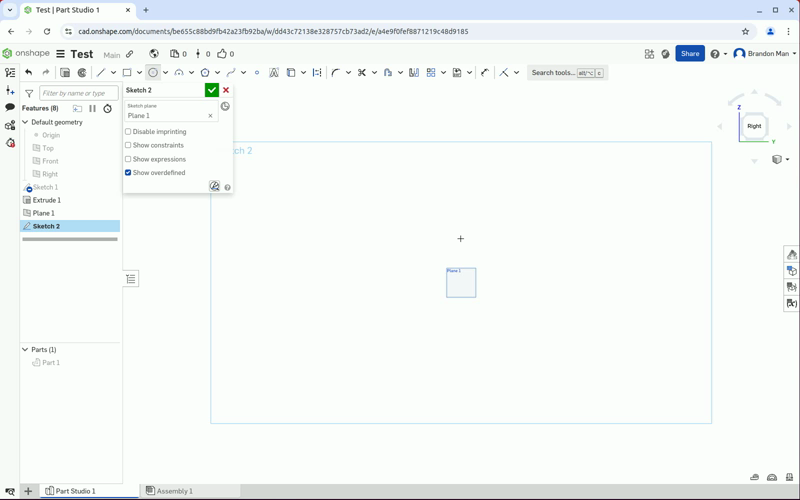
click(460, 238)
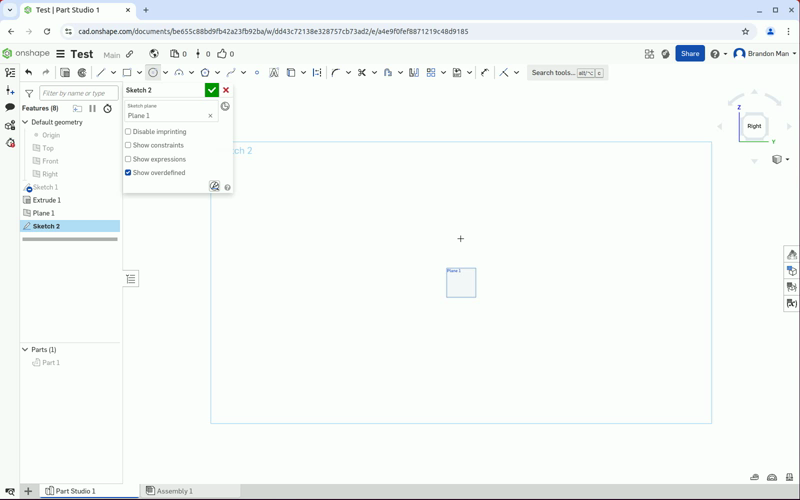
key_up(shift)
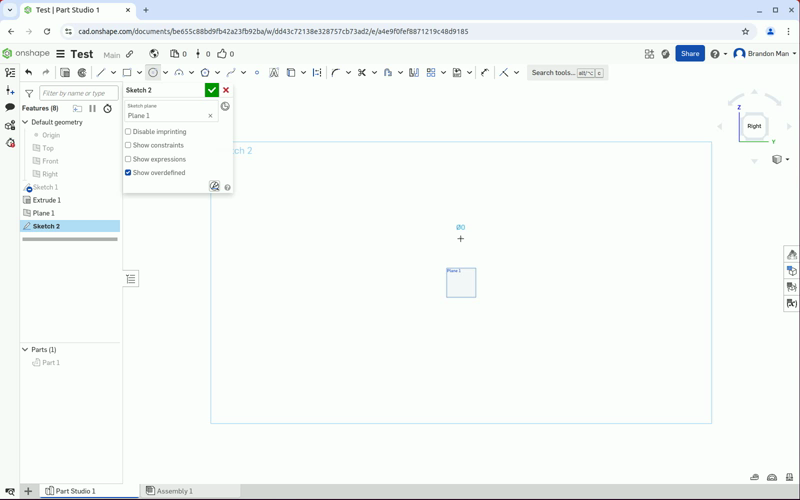
mouse_move(465, 238)
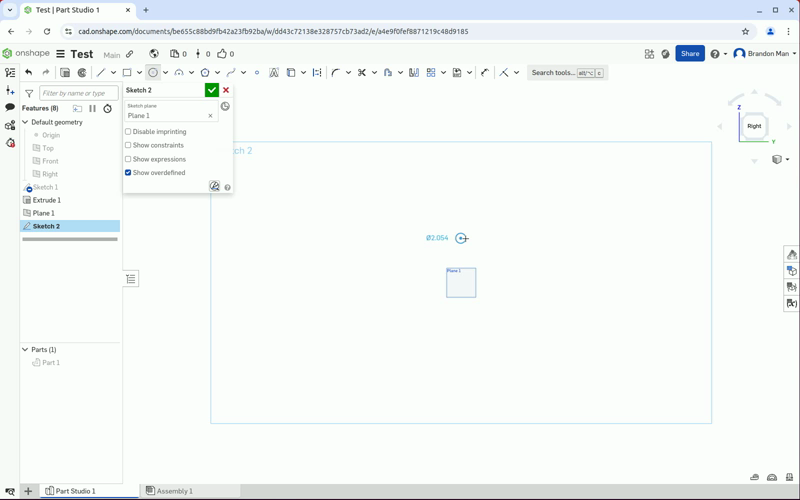
click(465, 238)
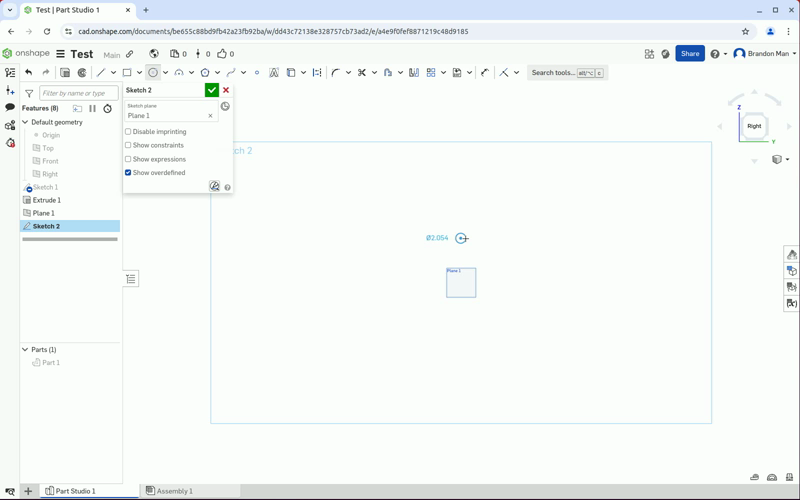
key(esc)
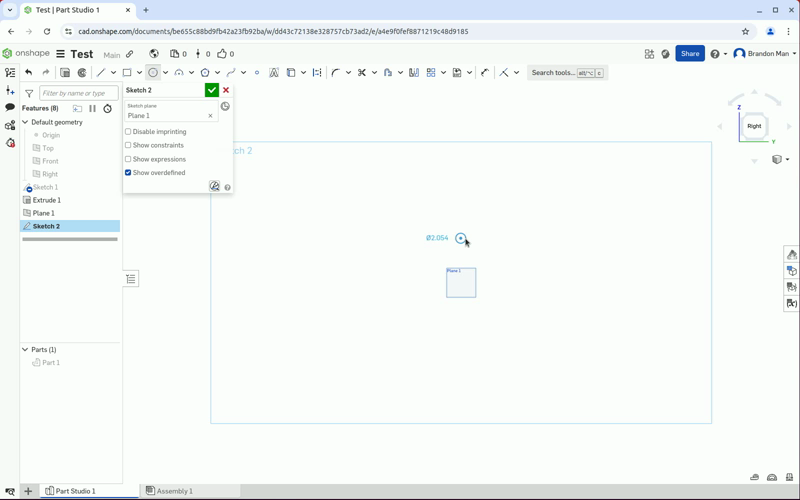
mouse_move(464, 236)
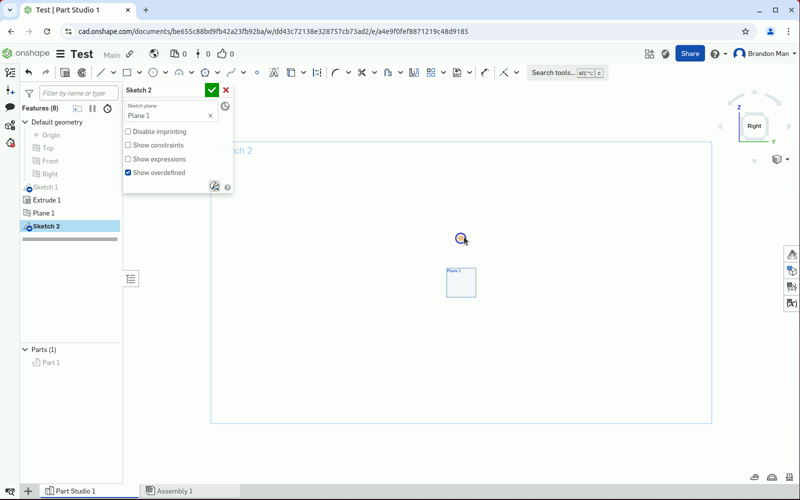
scroll(6)
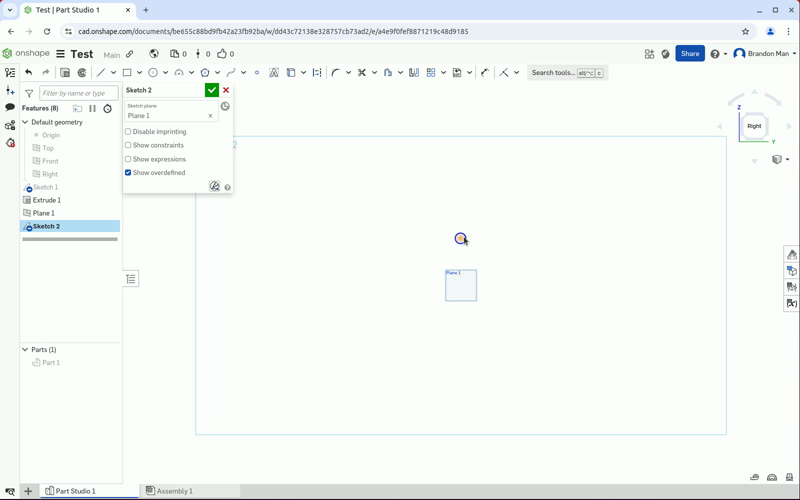
scroll(6)
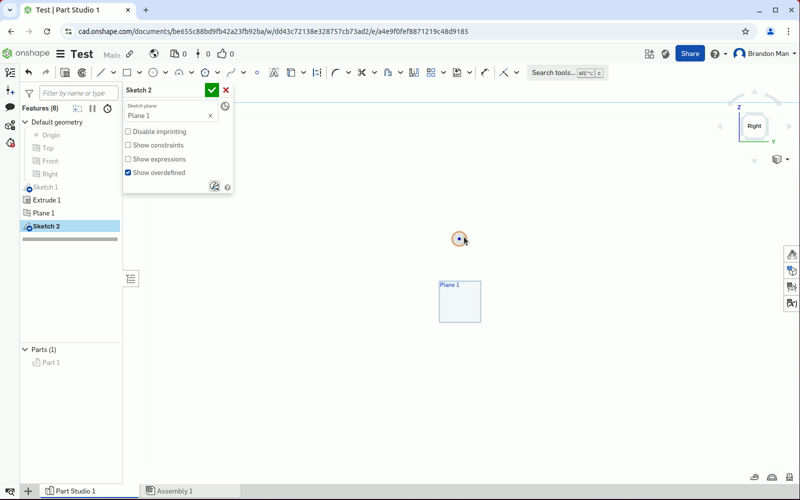
scroll(6)
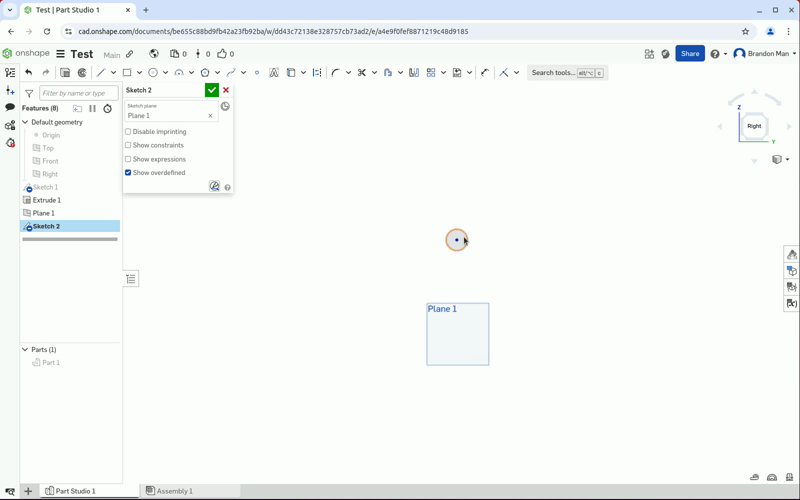
scroll(6)
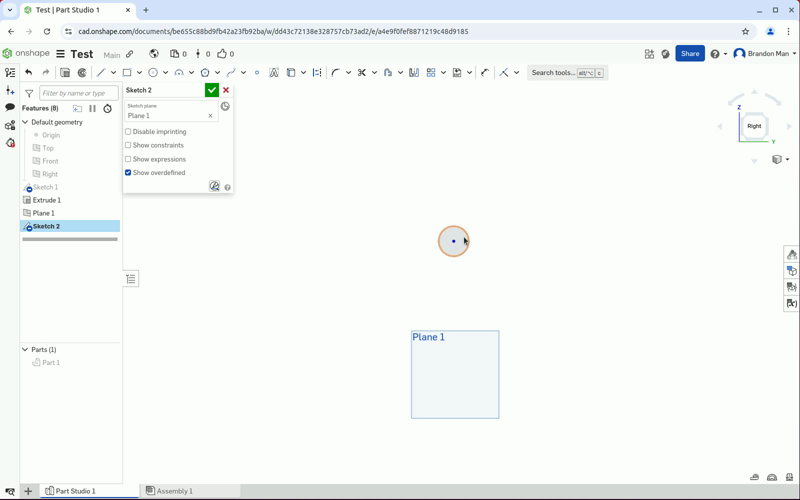
scroll(6)
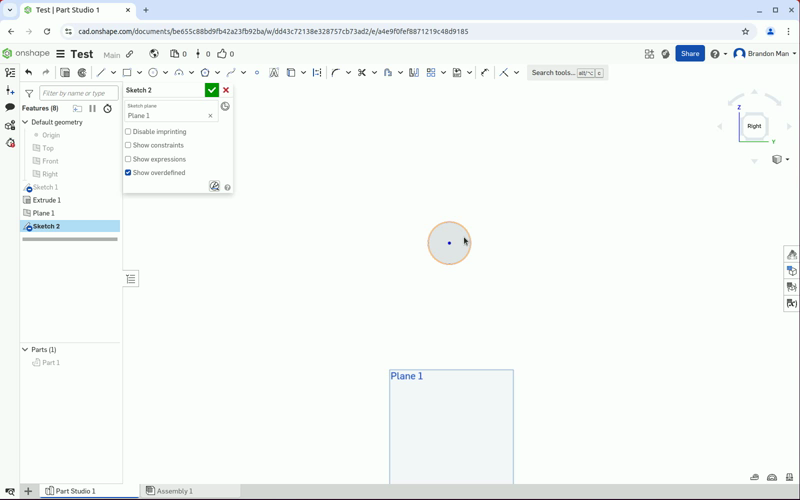
scroll(6)
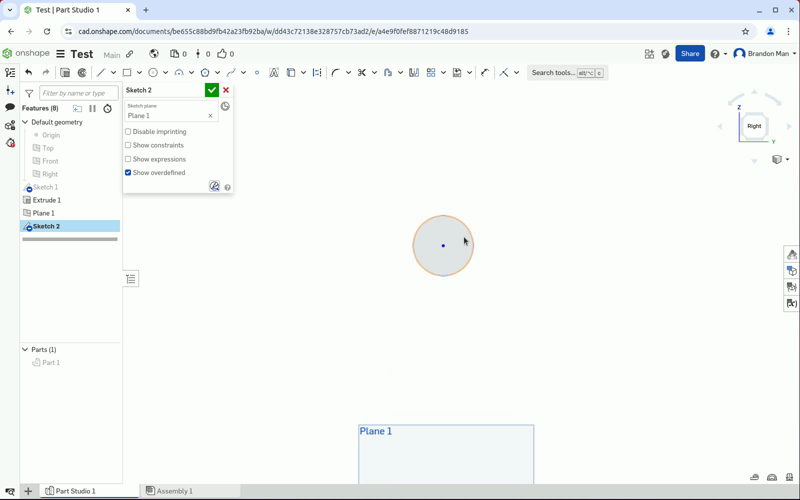
scroll(6)
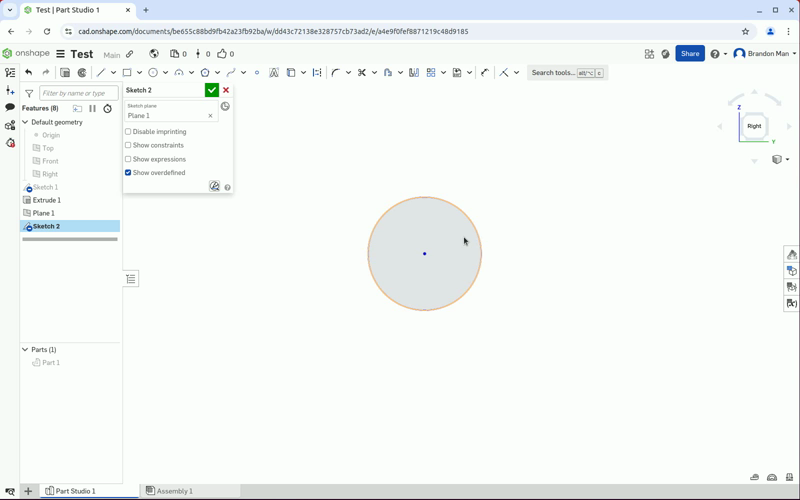
click(464, 236)
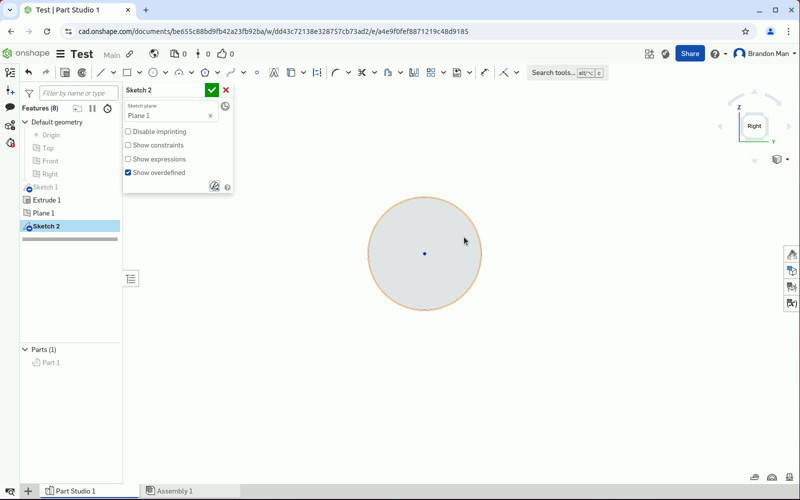
scroll(-6)
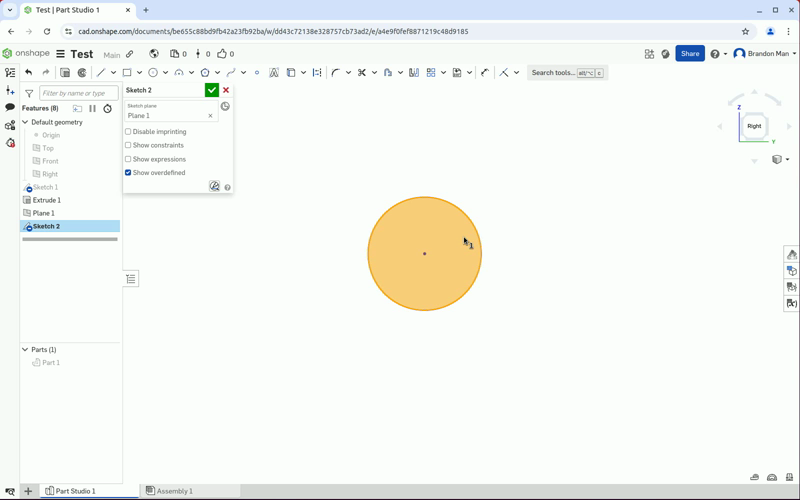
scroll(-6)
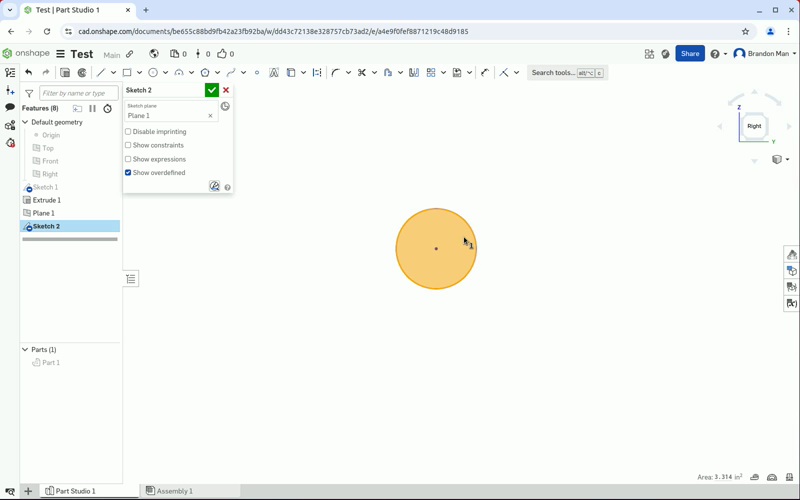
scroll(-6)
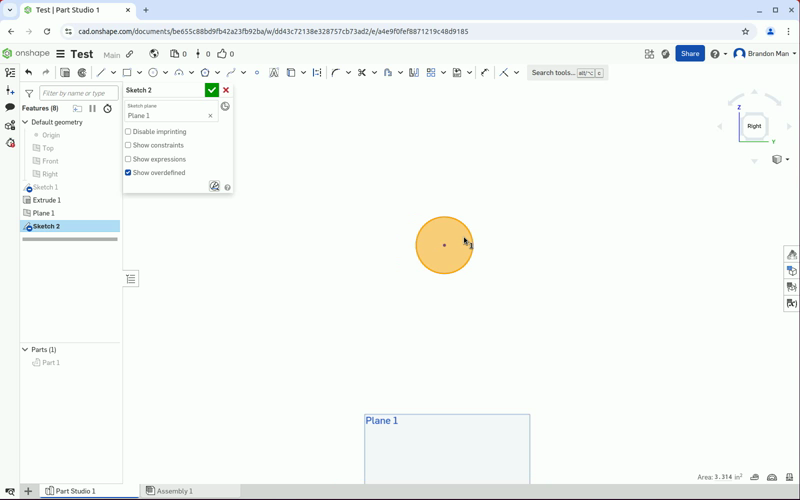
scroll(-6)
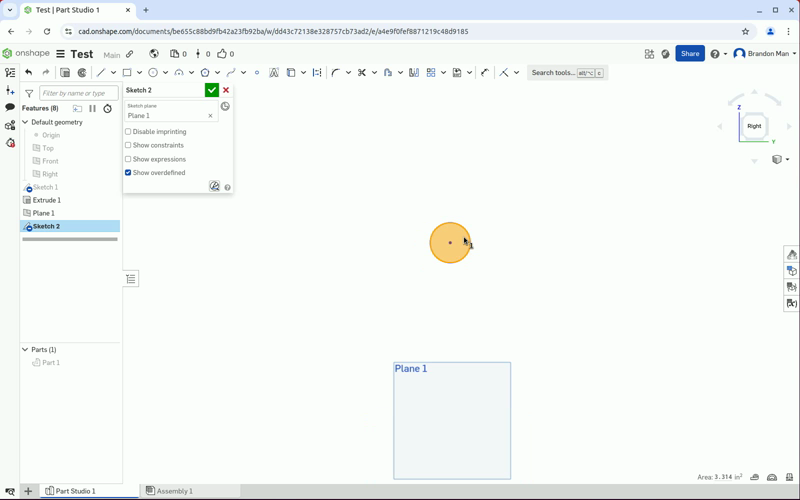
scroll(-6)
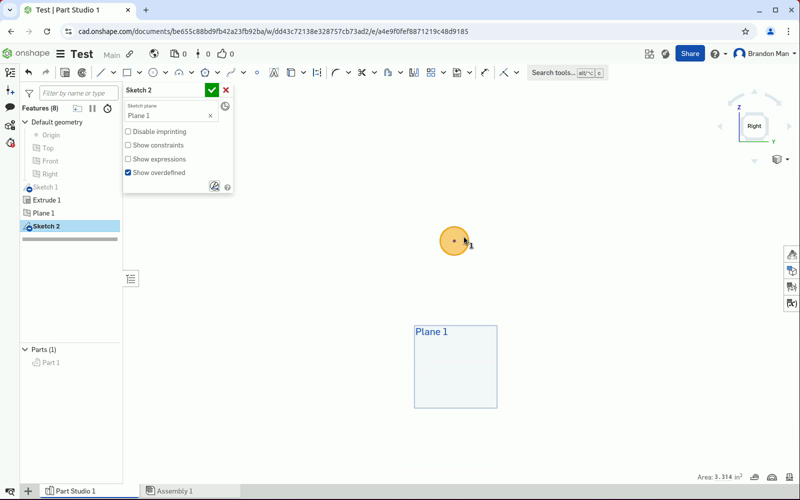
scroll(-6)
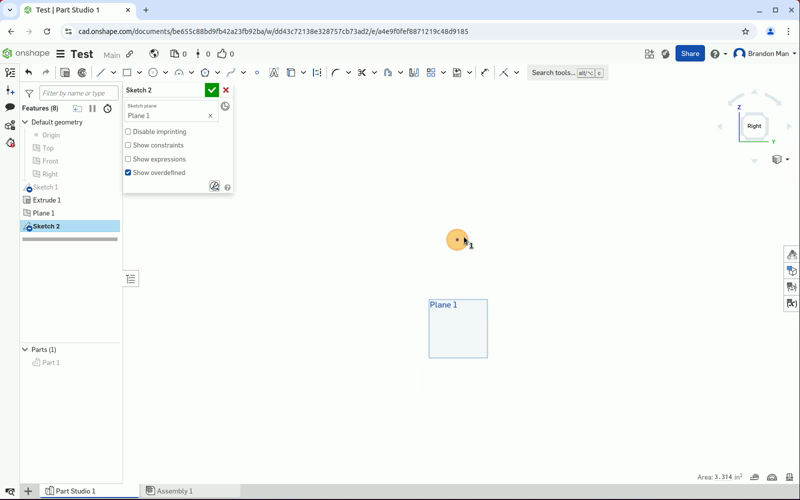
scroll(-6)
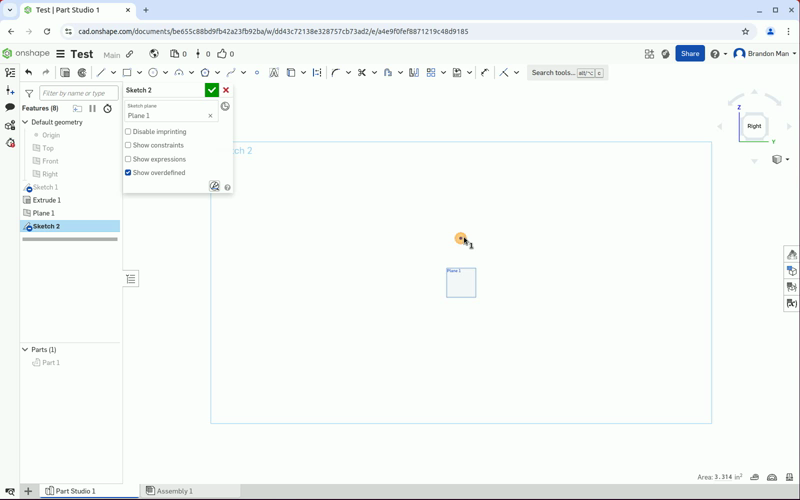
mouse_move(73, 352)
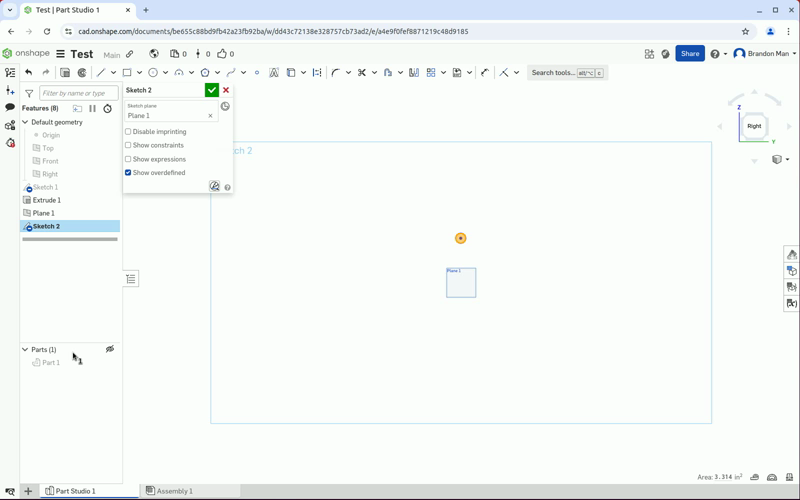
key(shift+y)
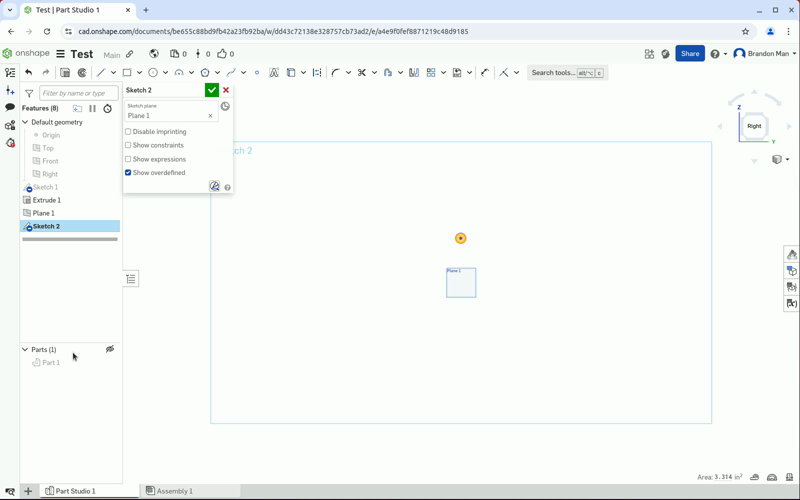
key(shift+e)
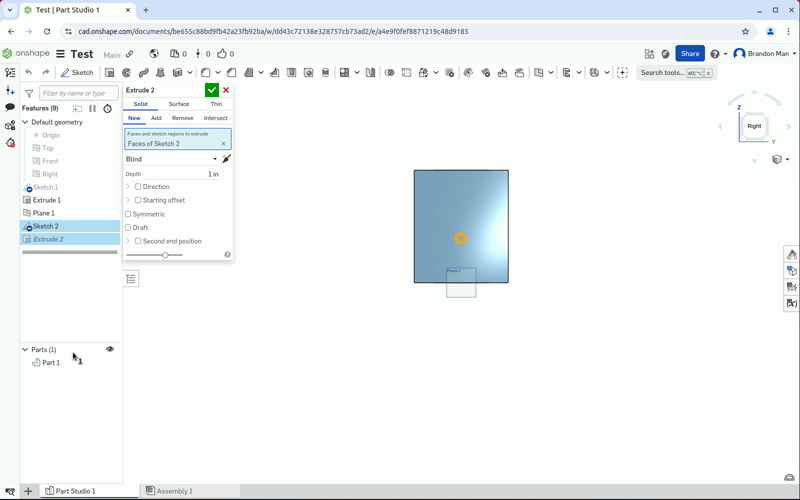
mouse_move(143, 106)
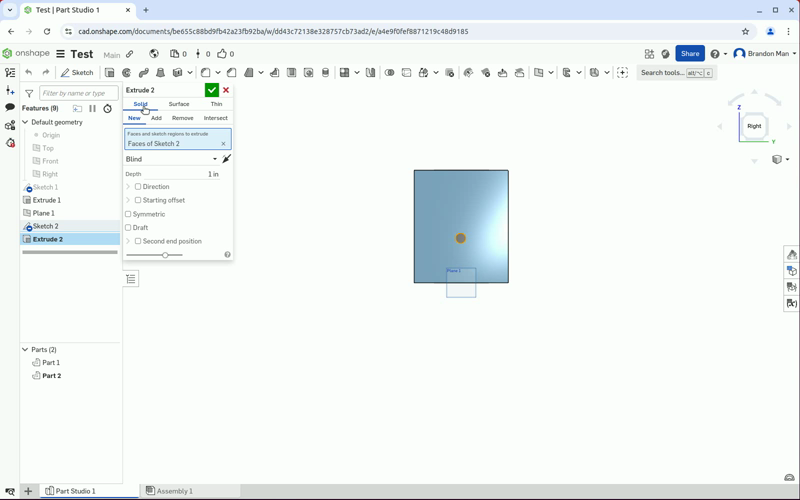
click(143, 106)
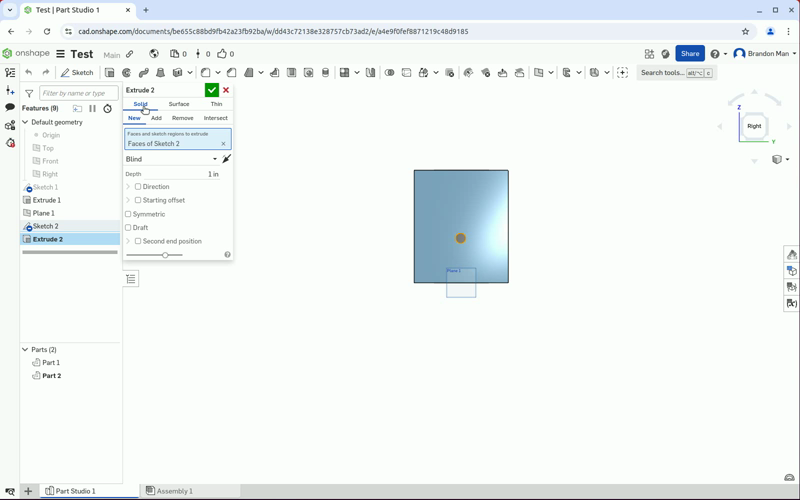
mouse_move(186, 120)
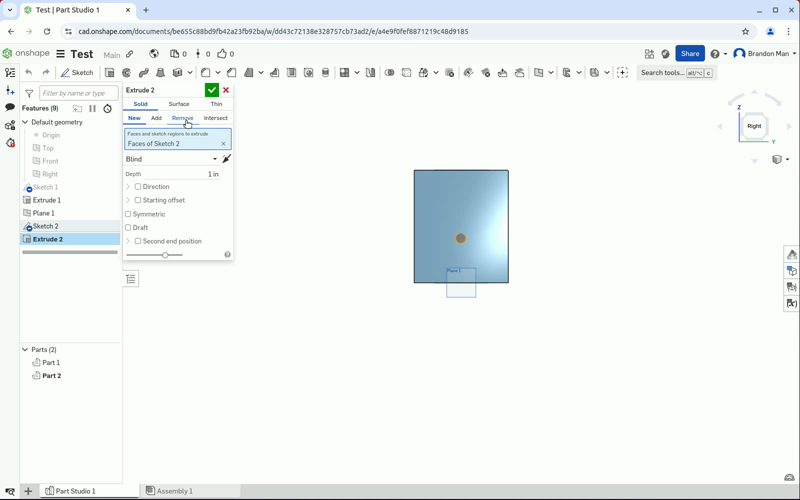
click(186, 120)
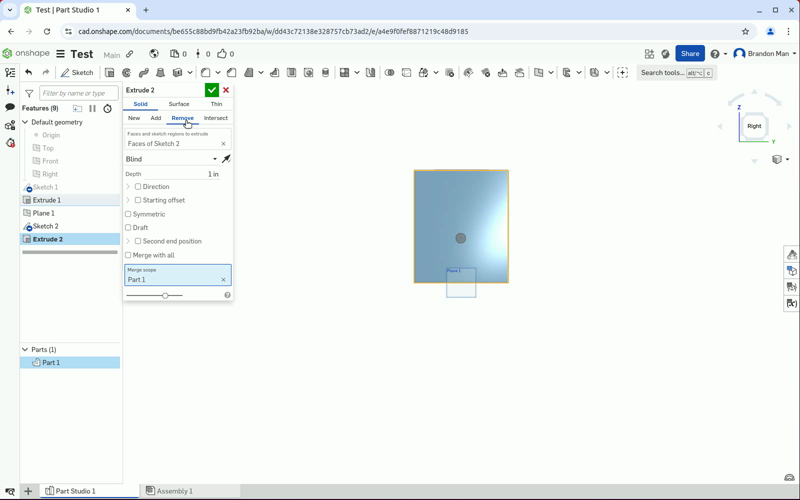
key(tab, 4)
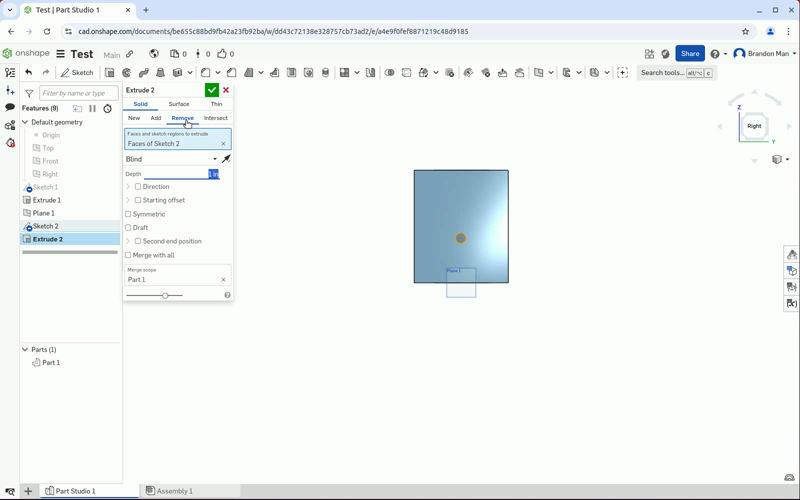
text(19.257)
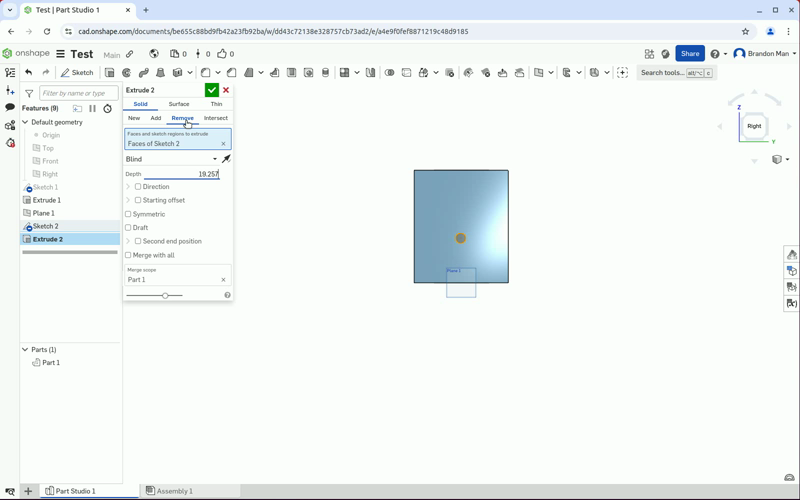
key(tab, 6)
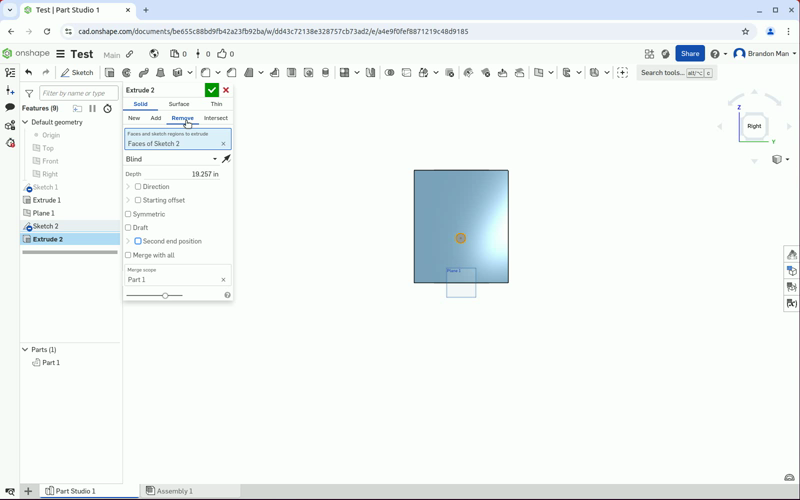
key(space)
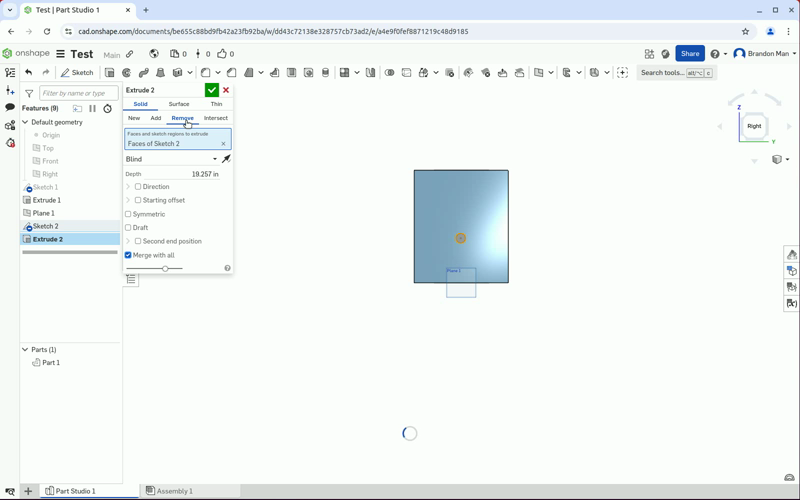
key(enter)
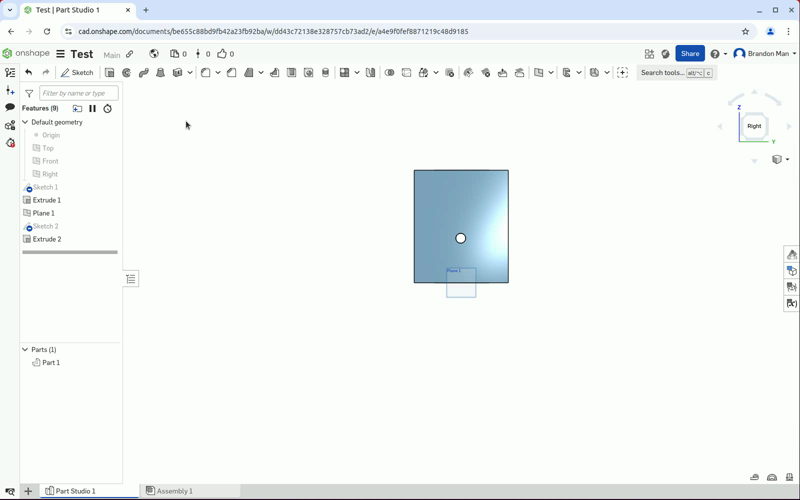
key(shift+h)
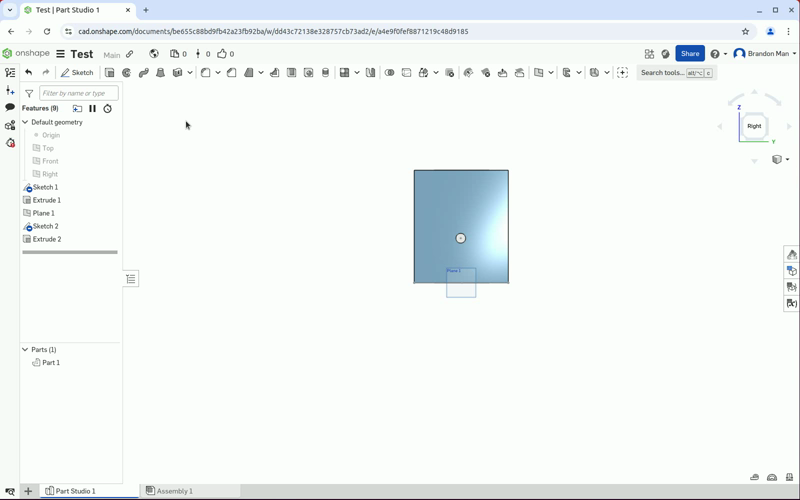
key(shift+h)
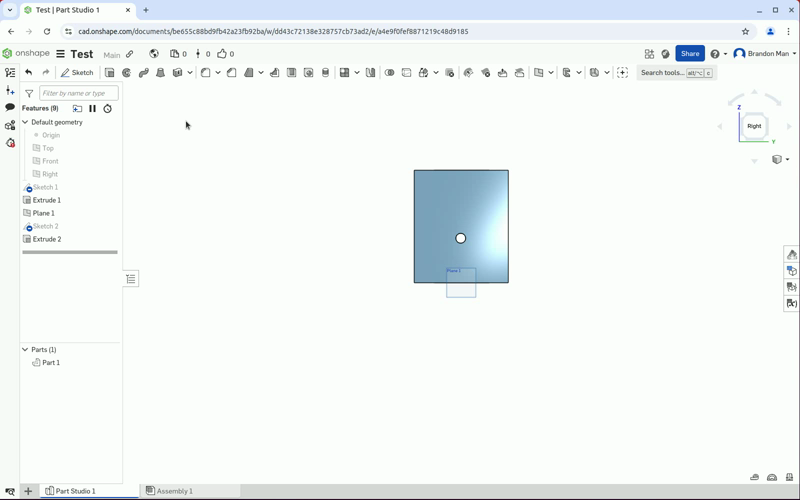
mouse_move(73, 189)
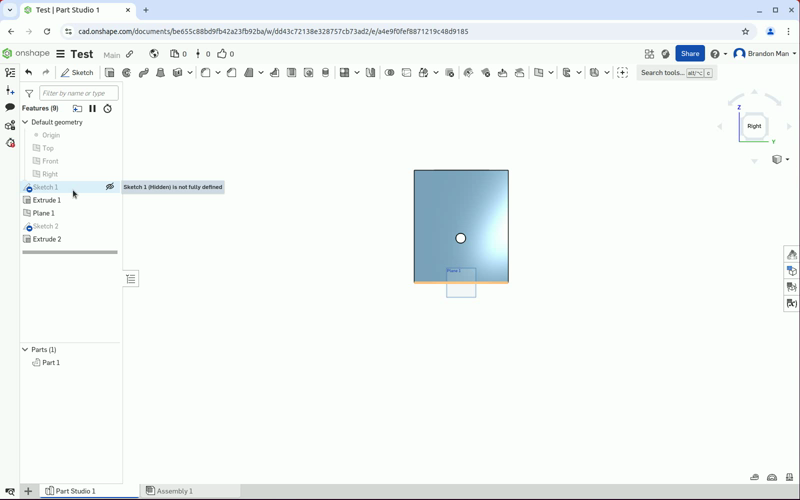
click(73, 189)
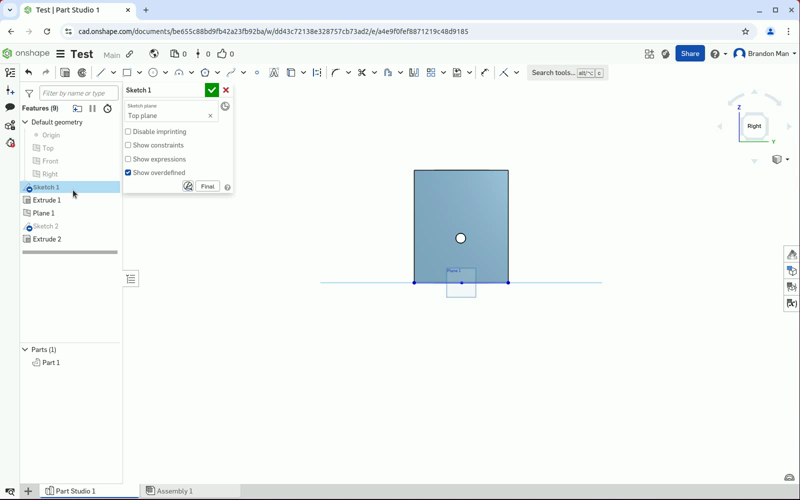
mouse_move(229, 92)
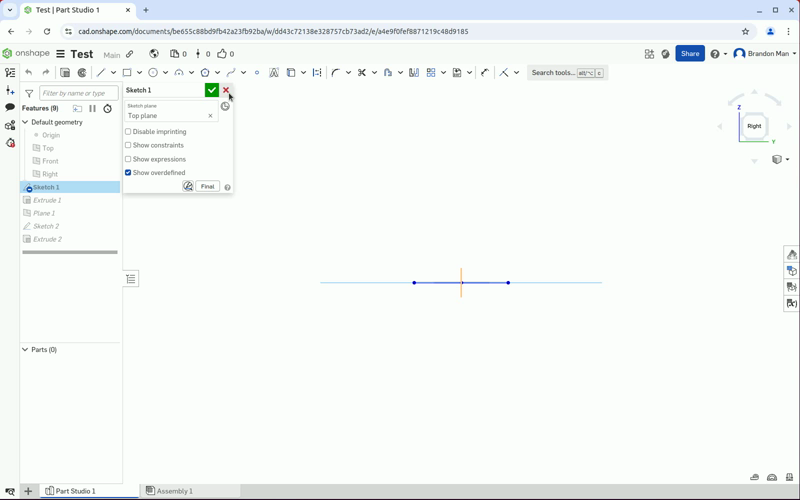
click(229, 92)
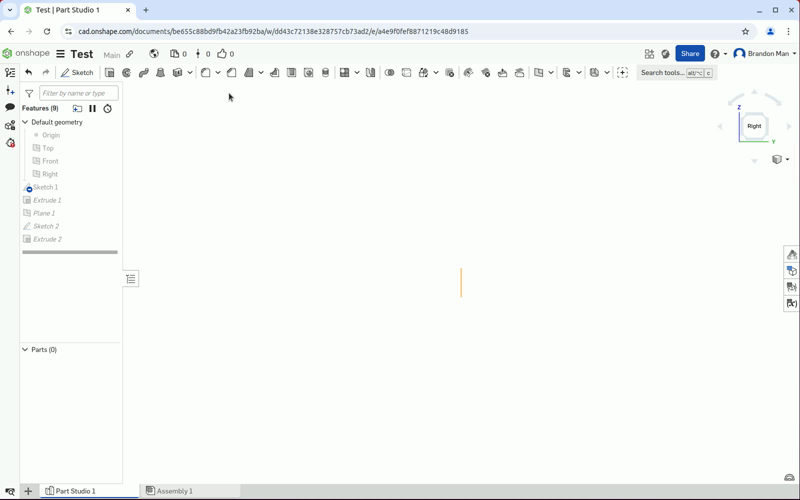
key(shift+s)
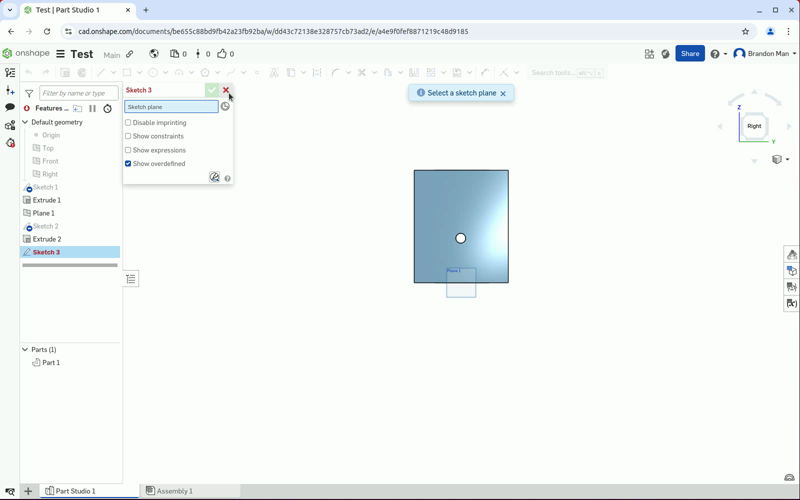
mouse_move(73, 215)
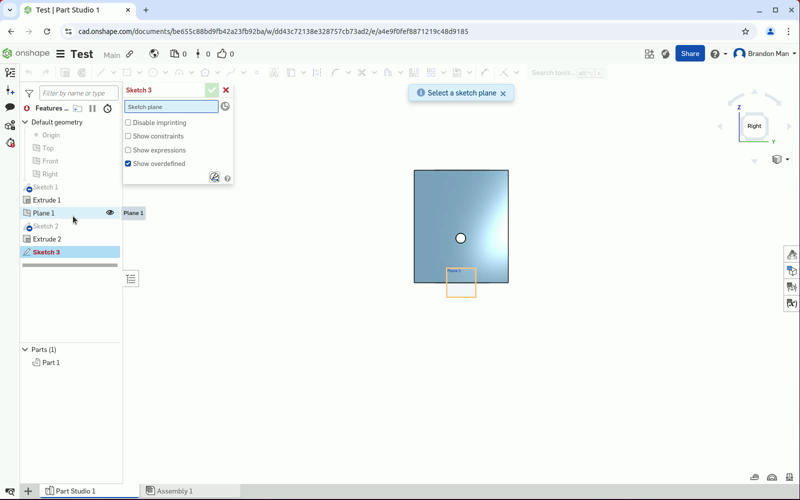
click(73, 215)
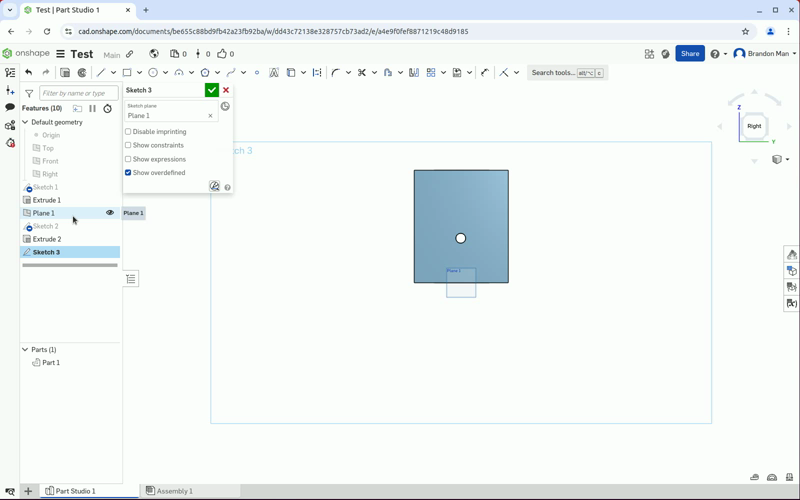
mouse_move(73, 352)
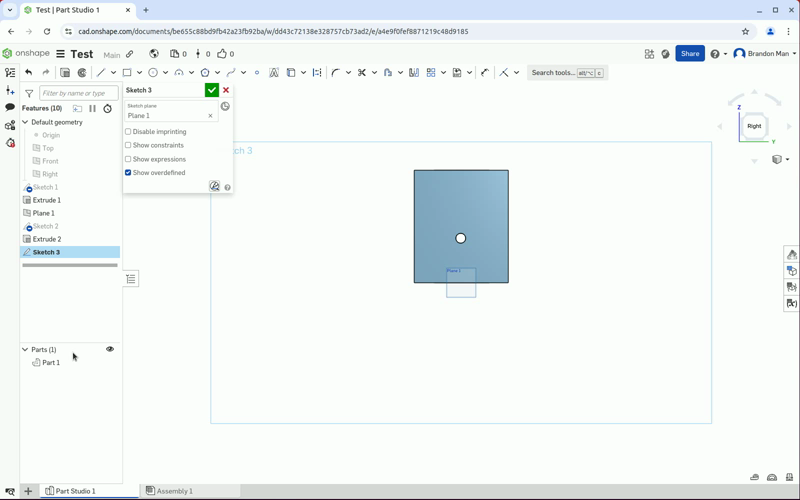
key(y)
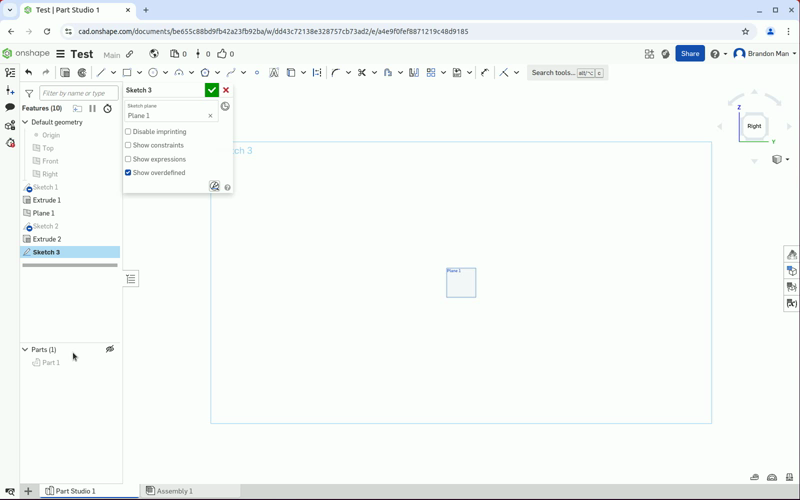
key(l)
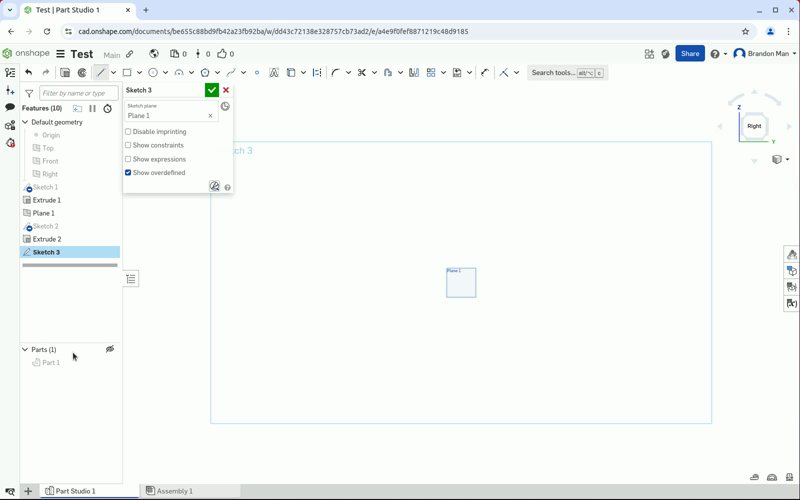
key_down(shift)
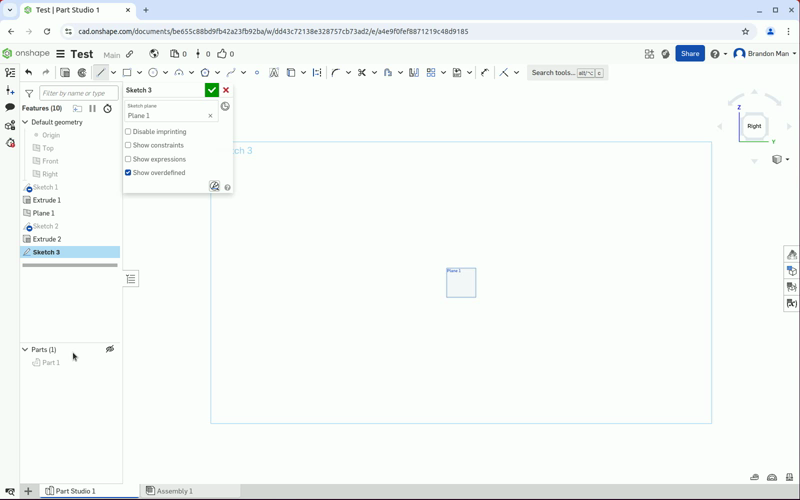
mouse_move(460, 264)
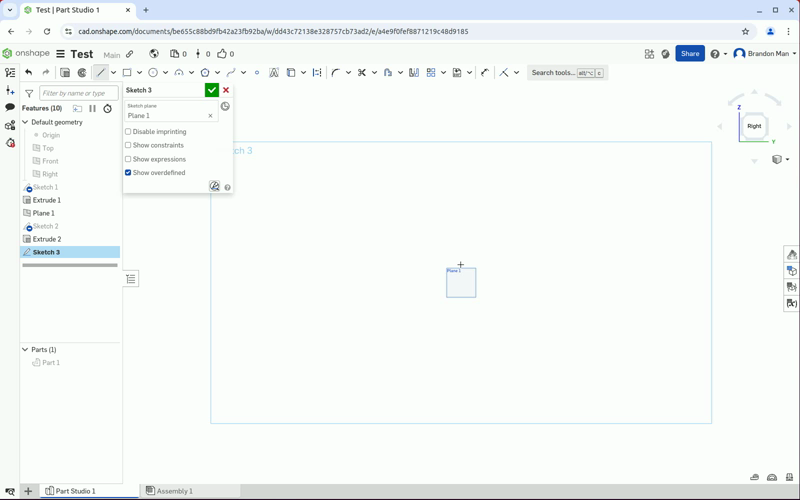
click(460, 264)
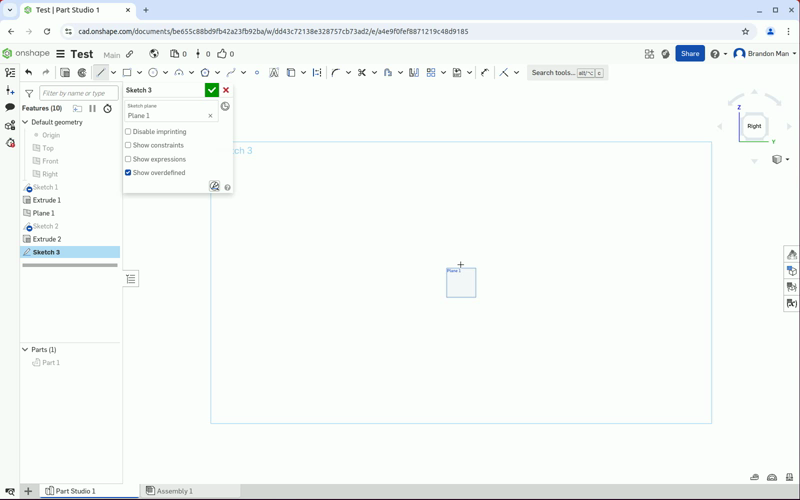
key_up(shift)
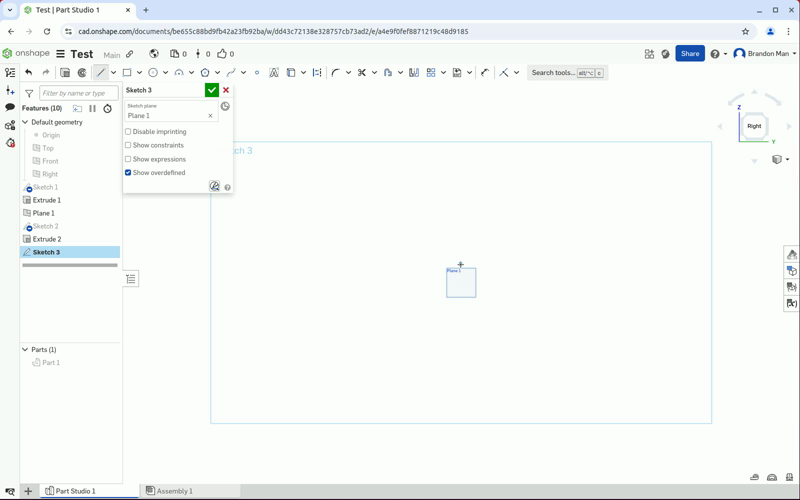
key_down(shift)
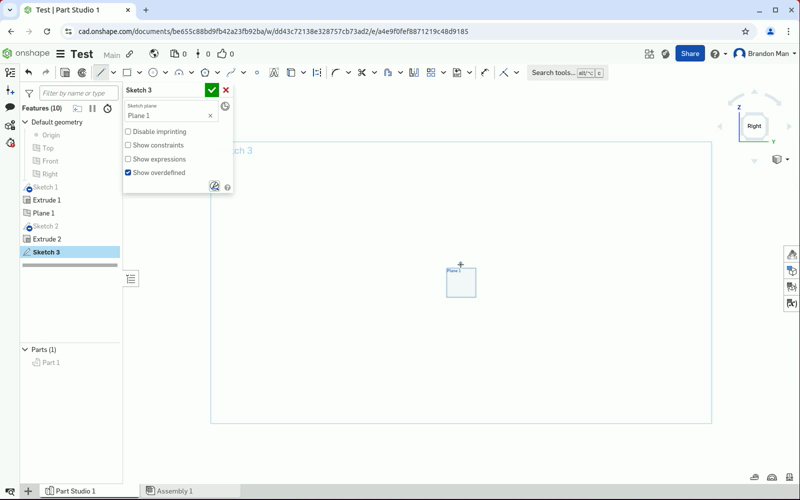
mouse_move(490, 264)
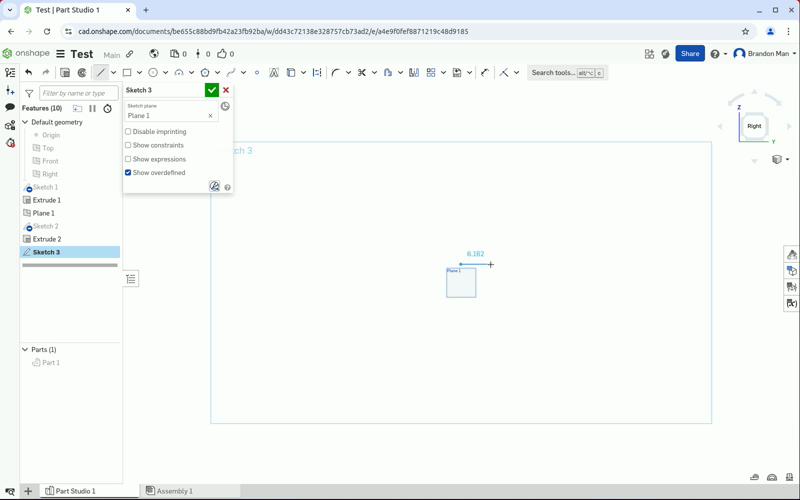
mouse_move(460, 259)
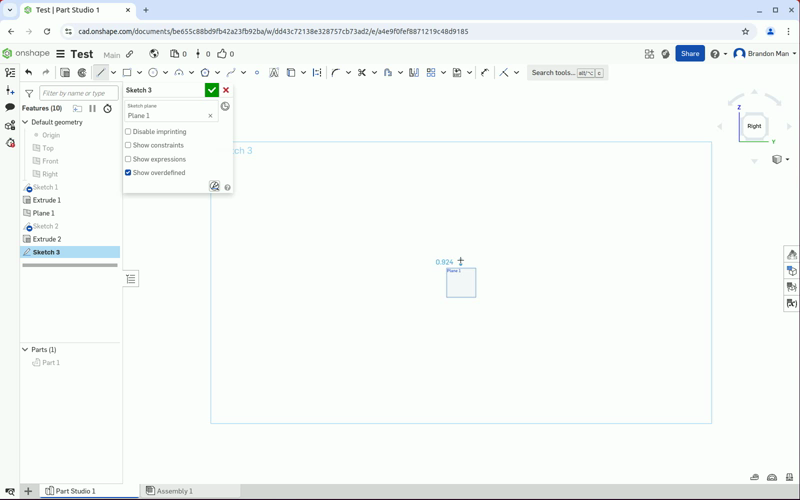
scroll(6)
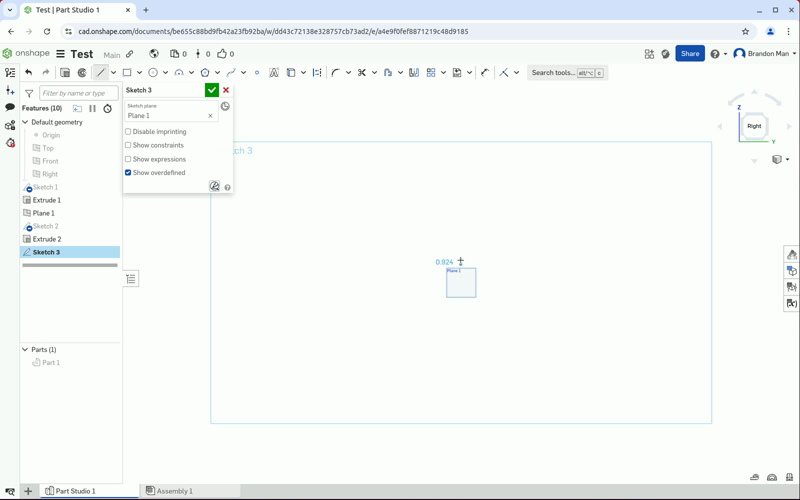
scroll(6)
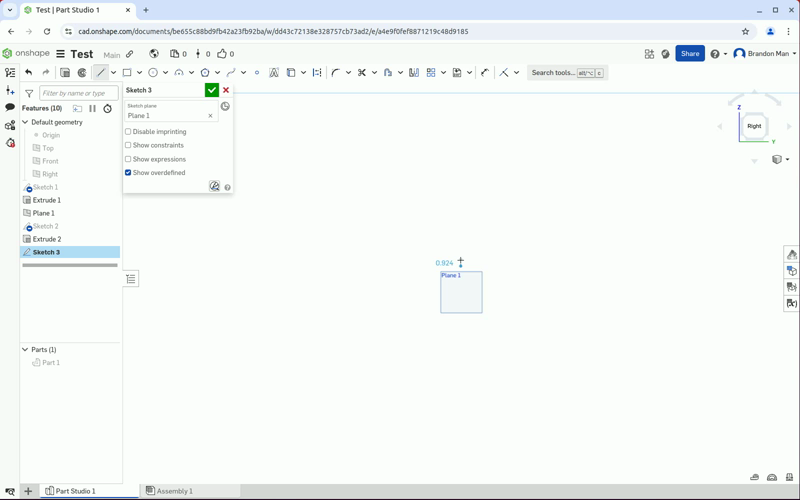
scroll(6)
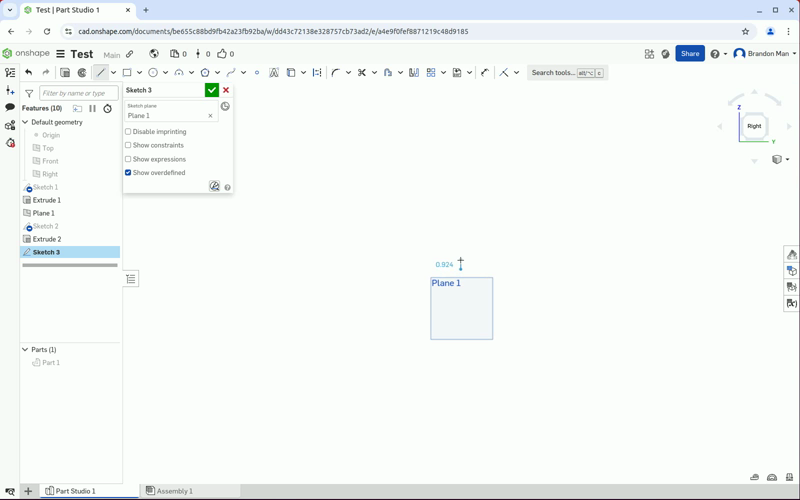
scroll(6)
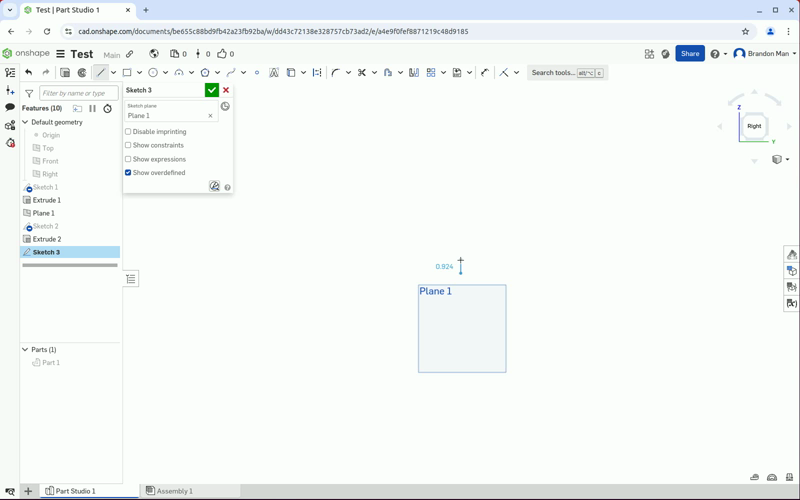
scroll(6)
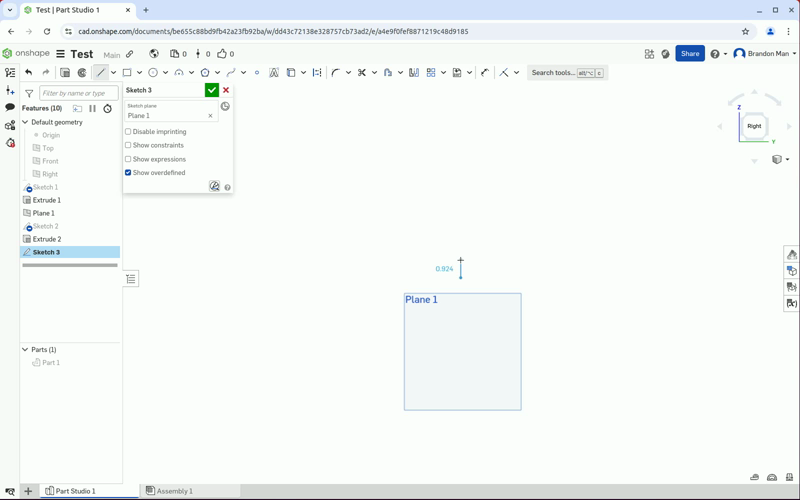
scroll(6)
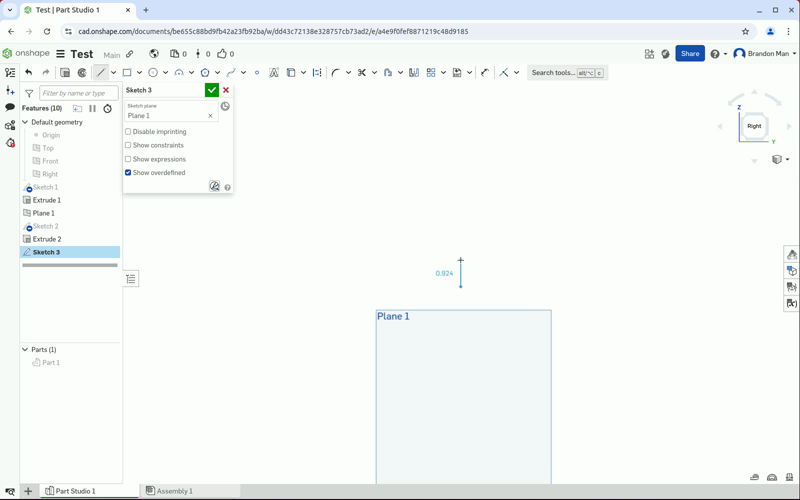
scroll(6)
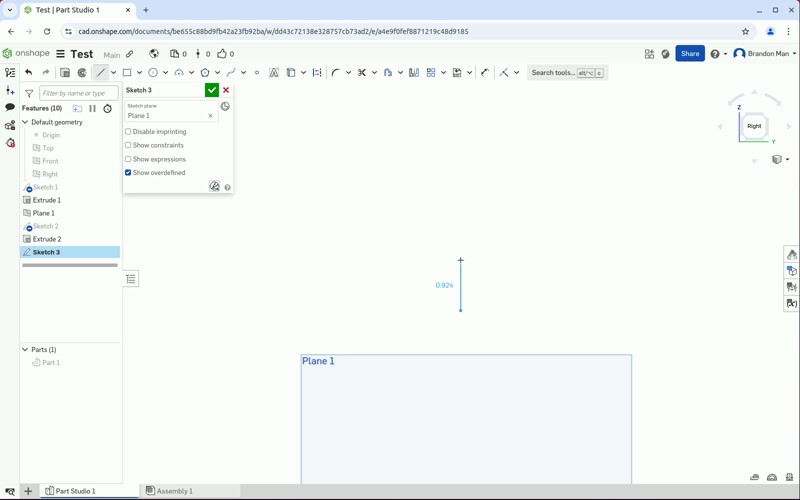
click(460, 259)
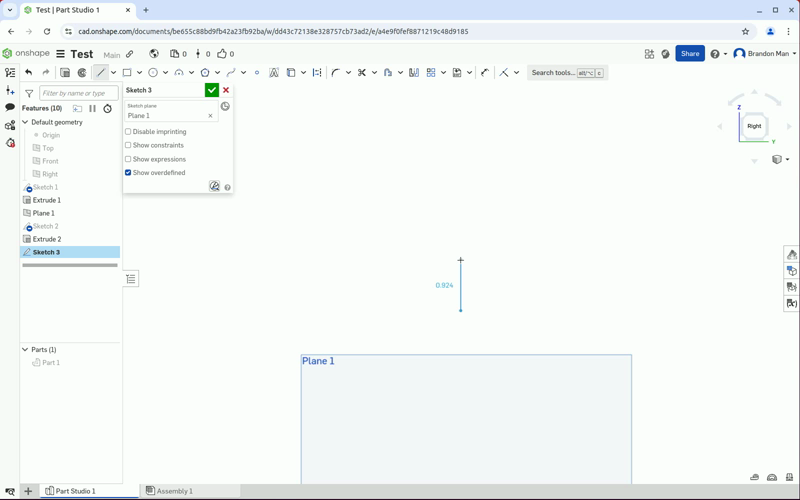
scroll(-6)
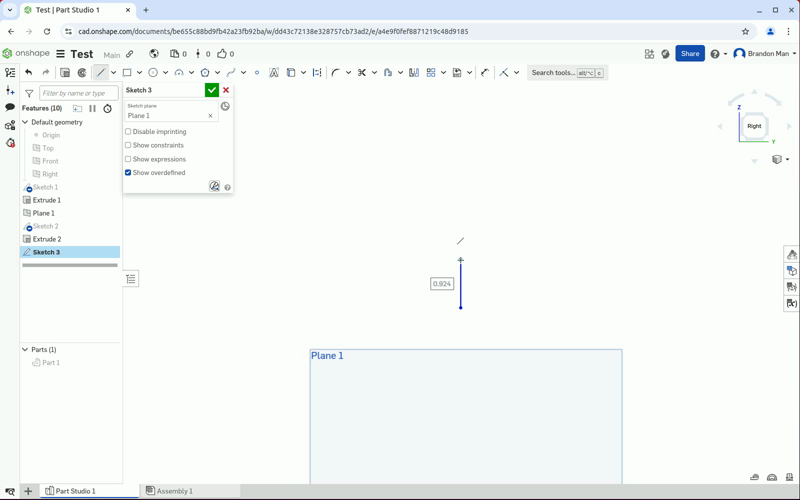
scroll(-6)
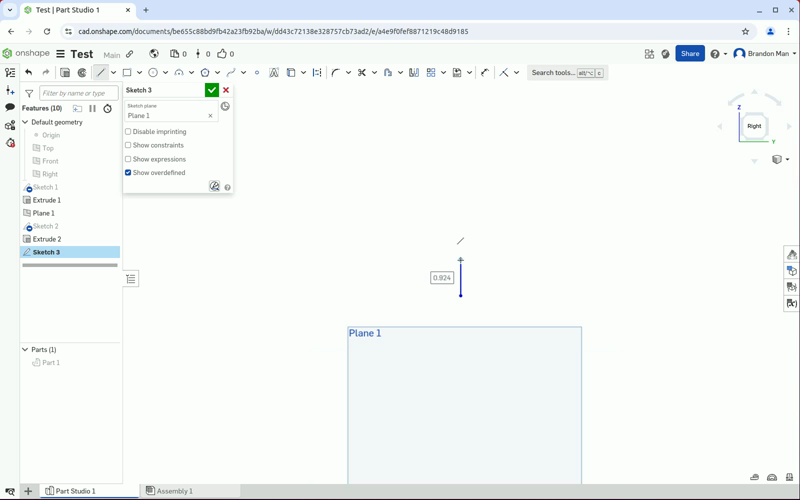
scroll(-6)
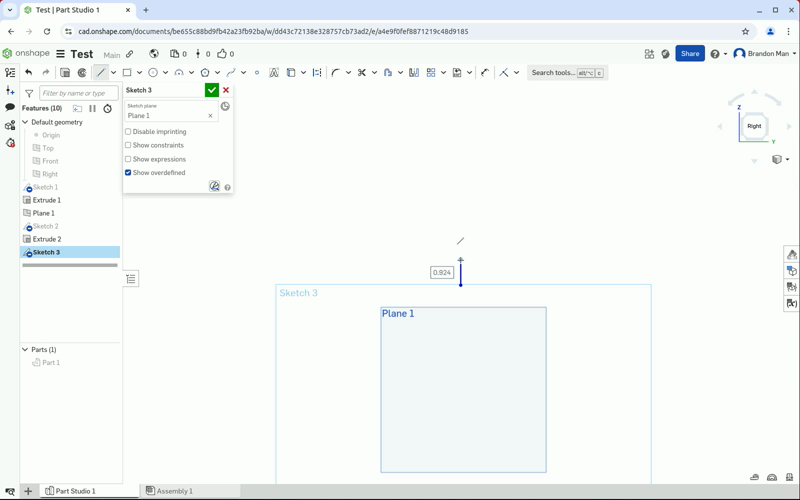
scroll(-6)
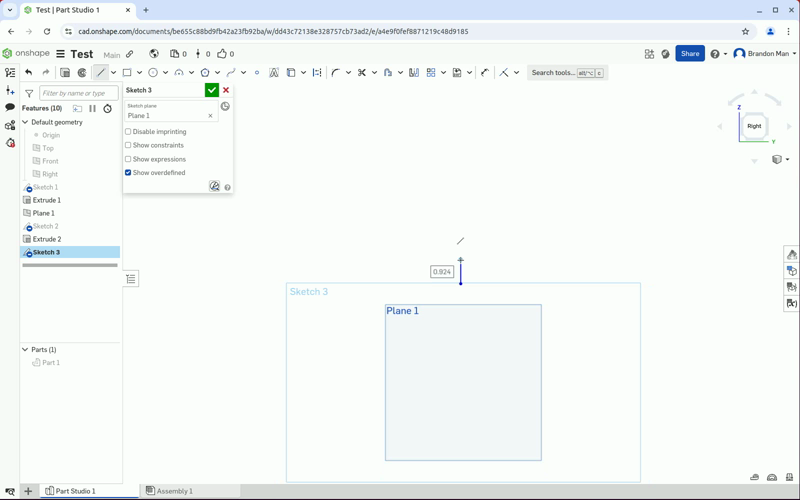
scroll(-6)
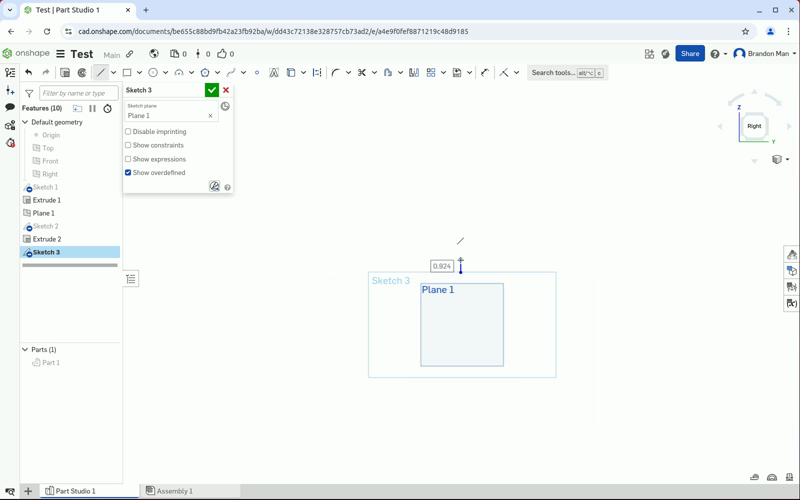
scroll(-6)
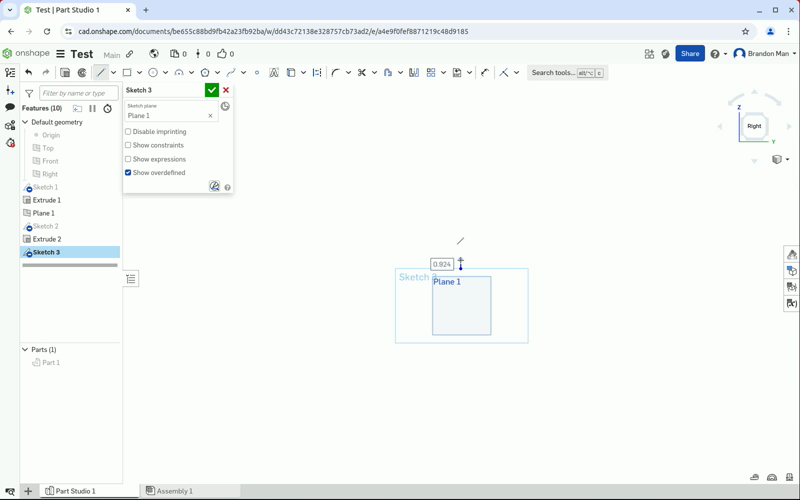
scroll(-6)
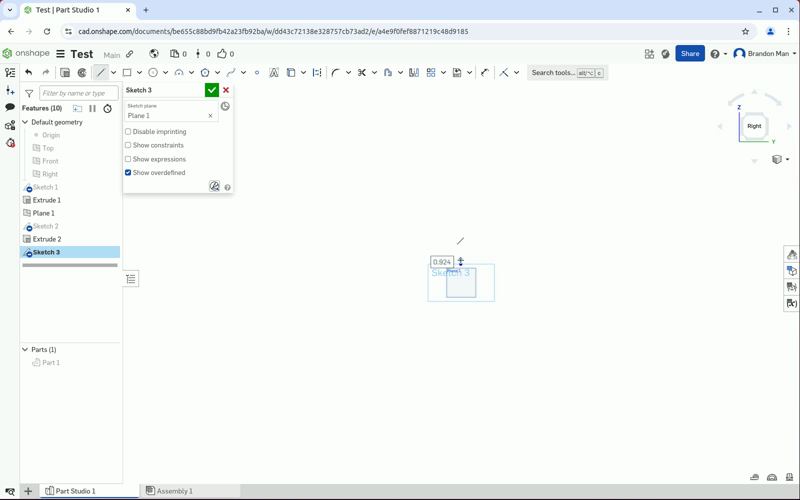
key_up(shift)
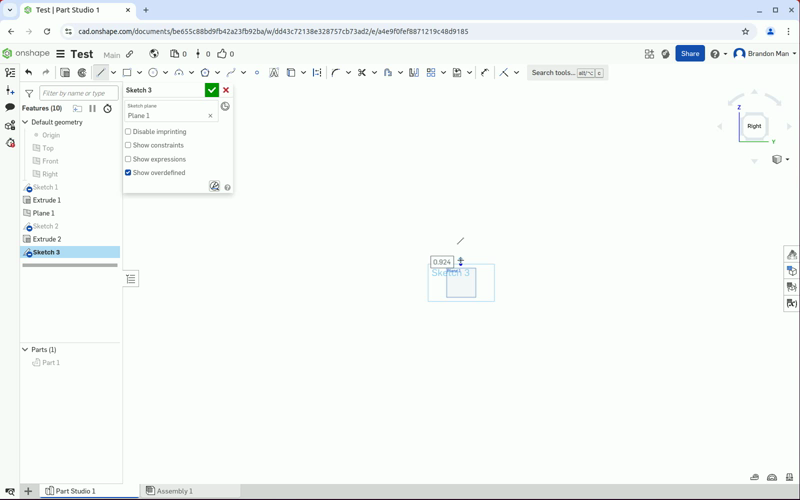
key_down(shift)
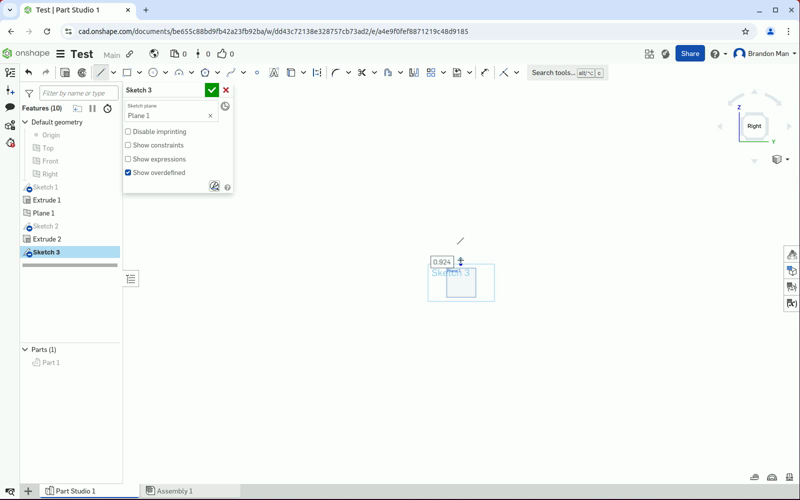
mouse_move(490, 259)
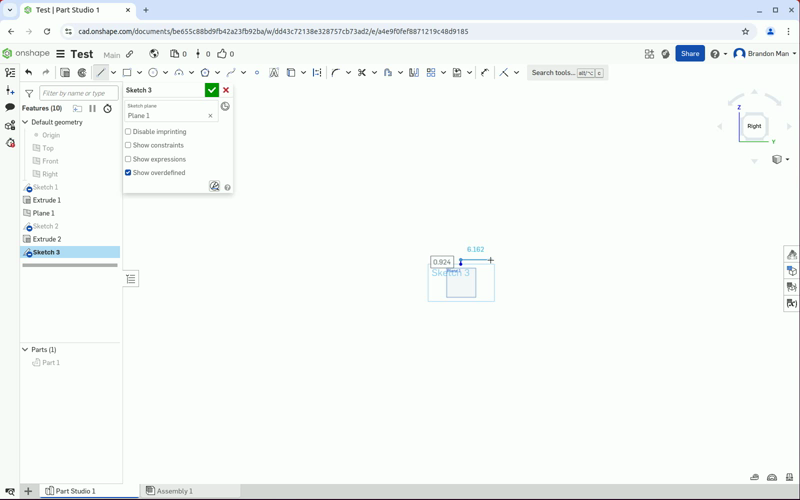
mouse_move(460, 255)
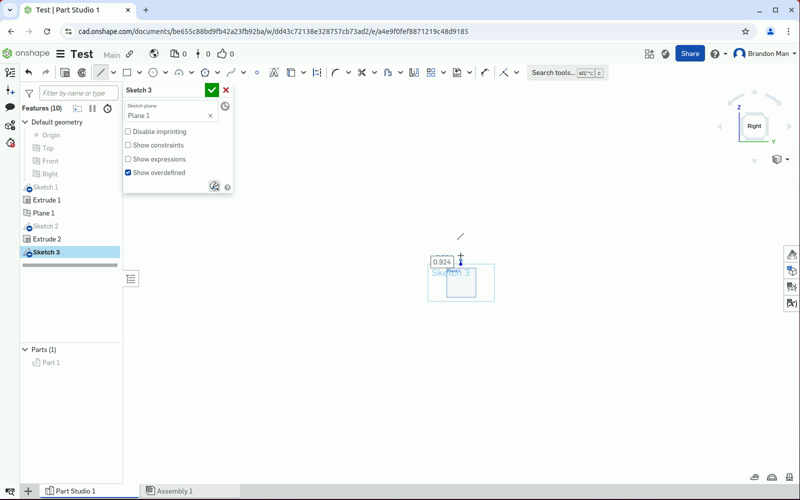
scroll(6)
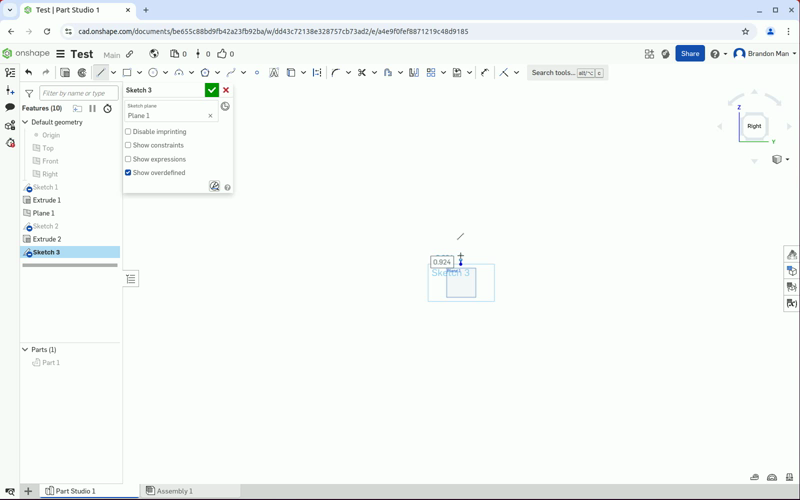
scroll(6)
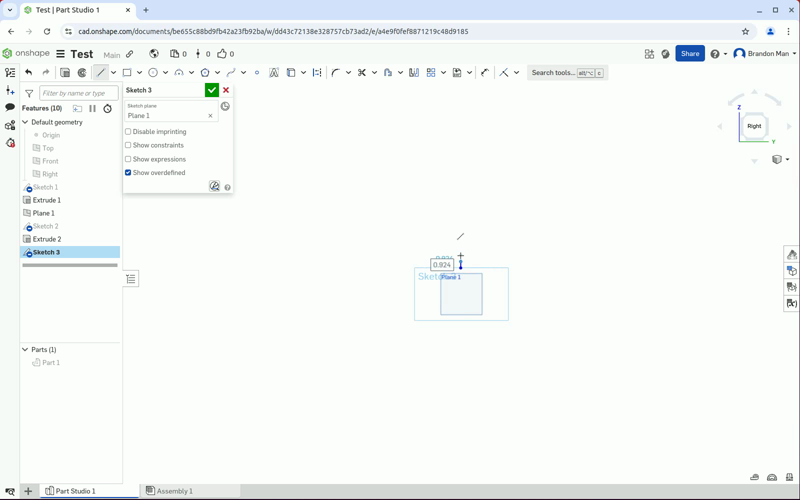
scroll(6)
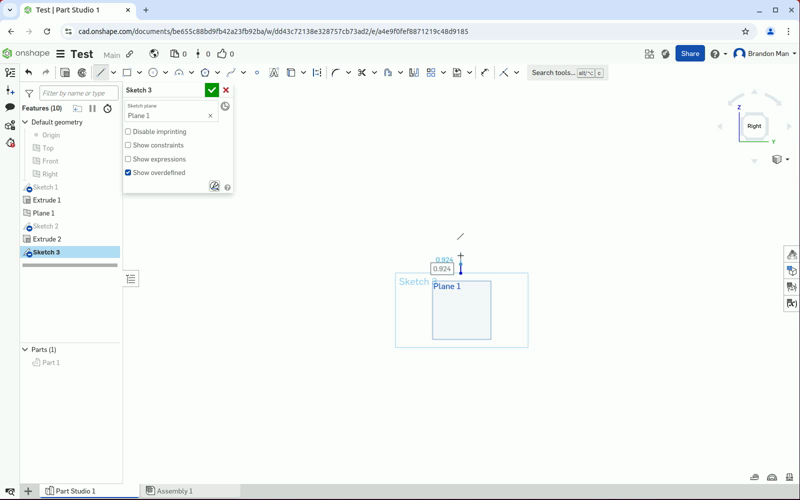
scroll(6)
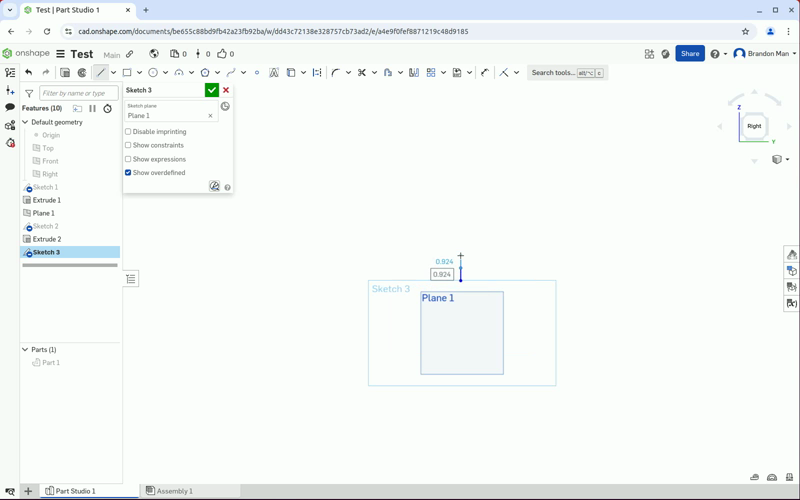
scroll(6)
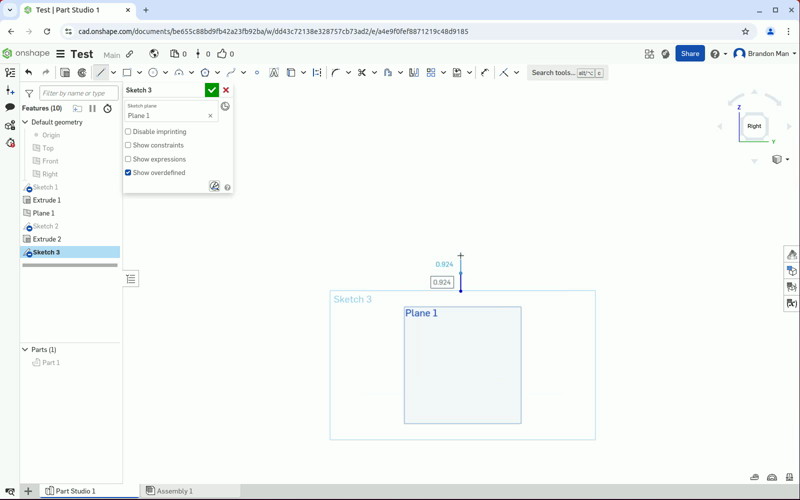
scroll(6)
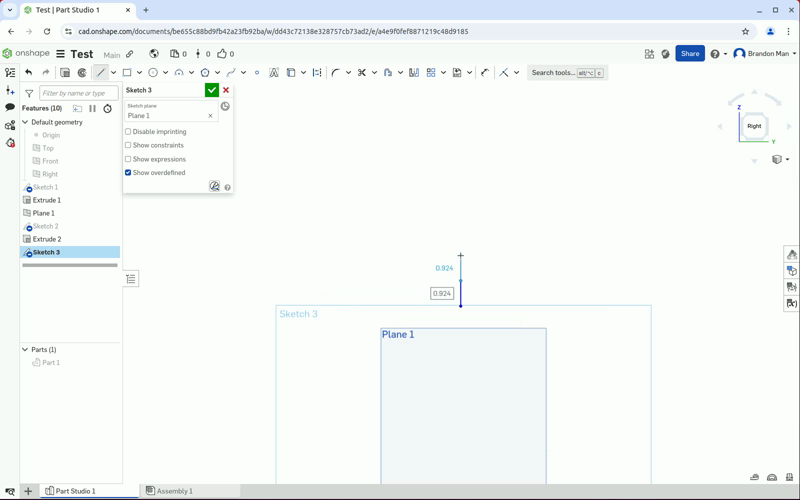
scroll(6)
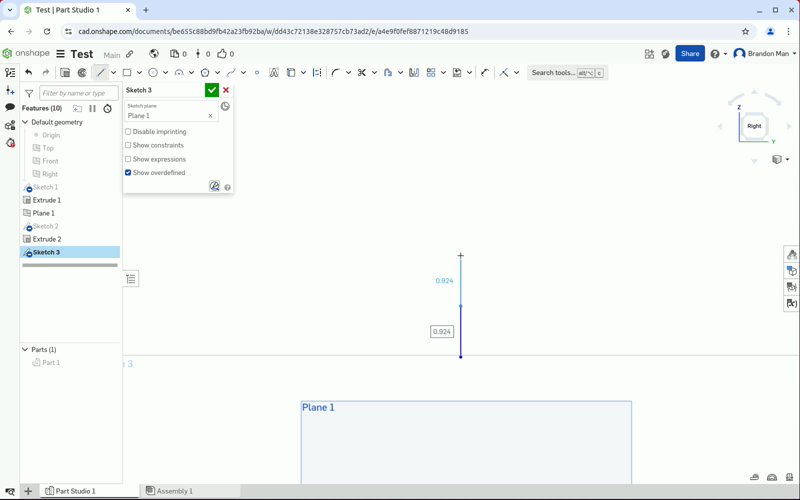
click(460, 255)
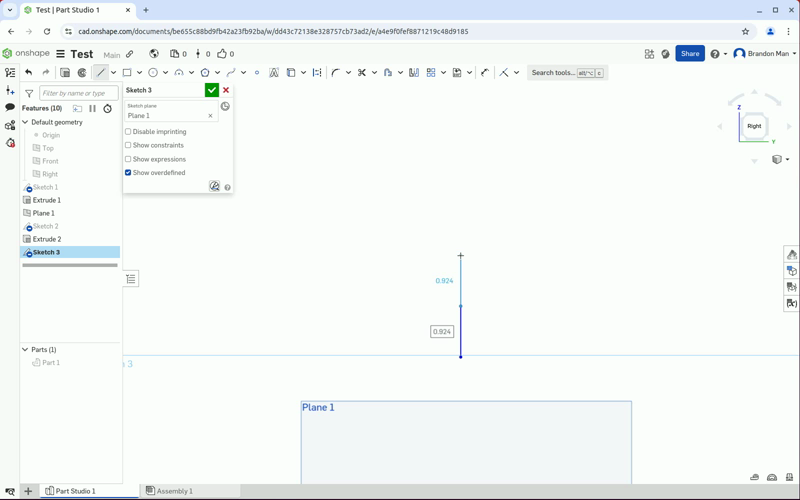
scroll(-6)
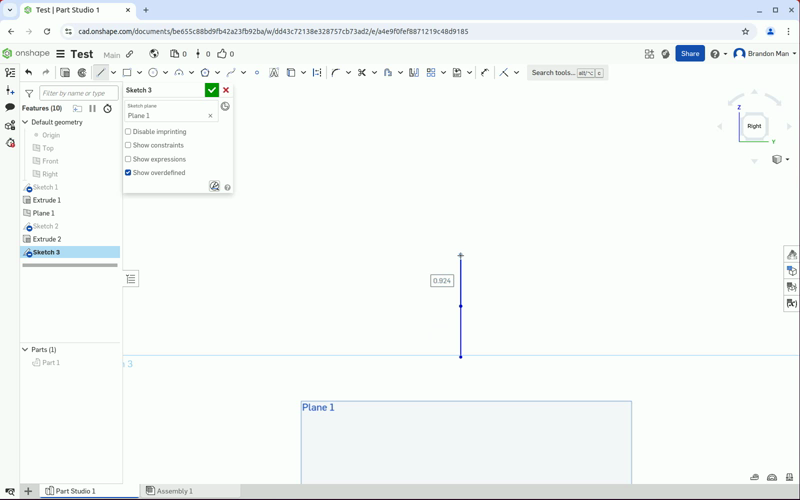
scroll(-6)
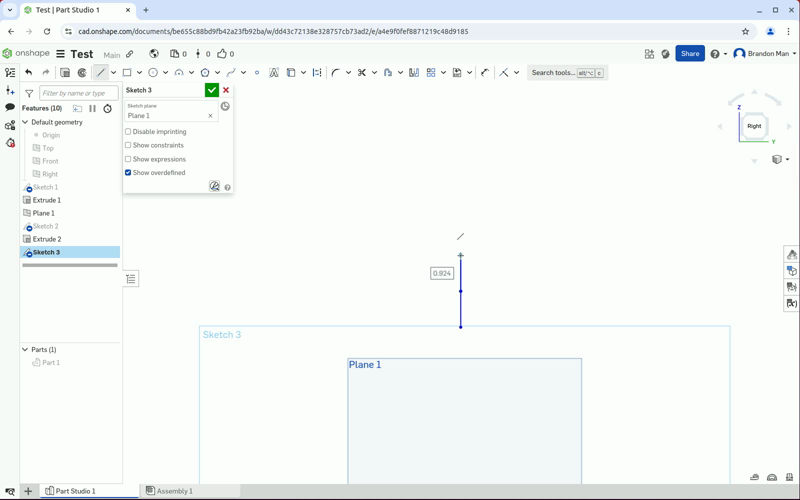
scroll(-6)
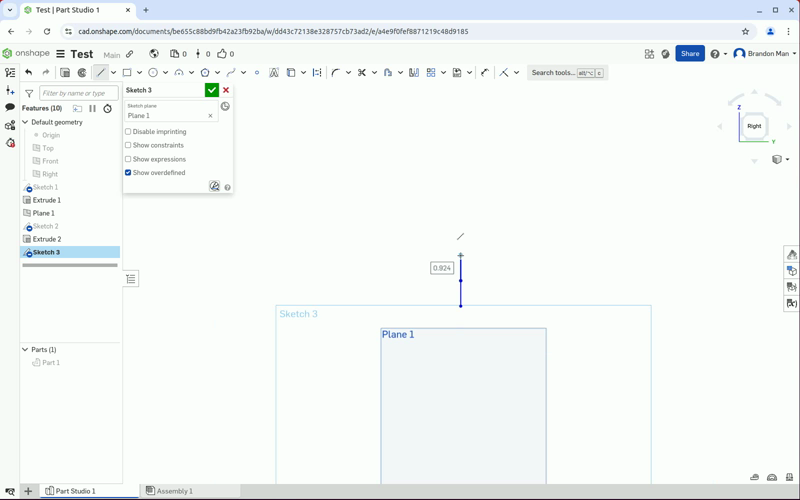
scroll(-6)
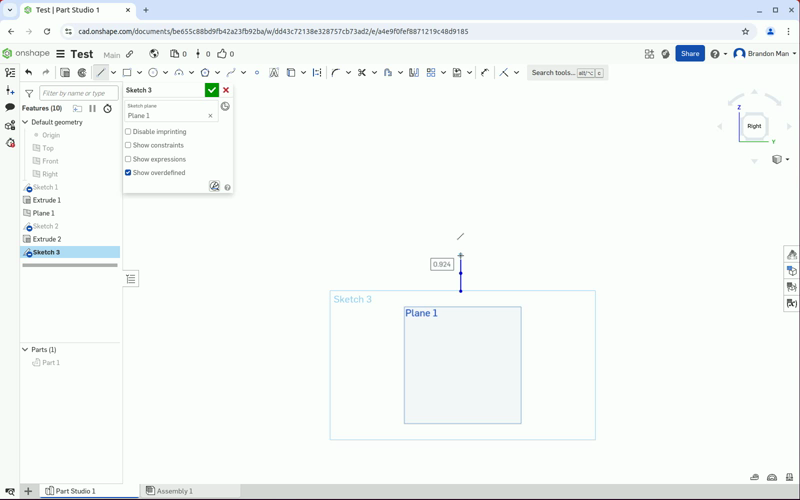
scroll(-6)
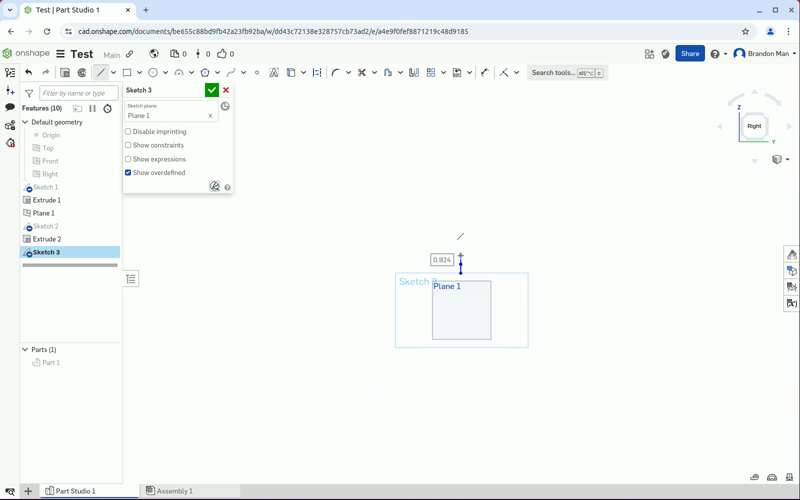
scroll(-6)
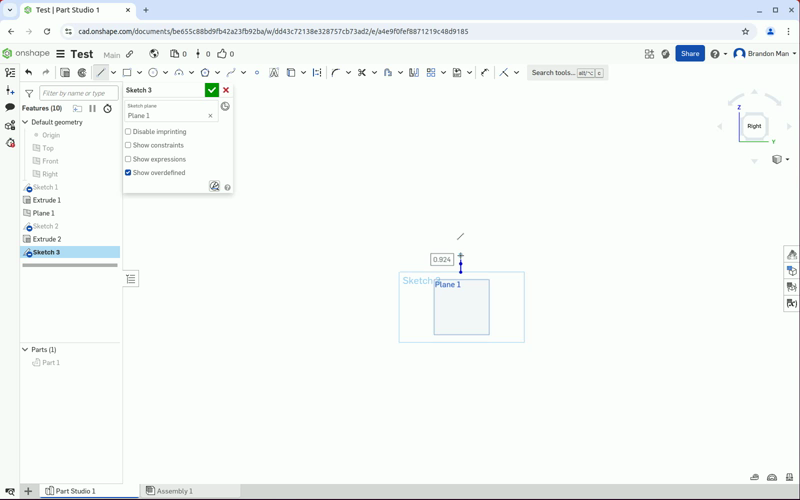
scroll(-6)
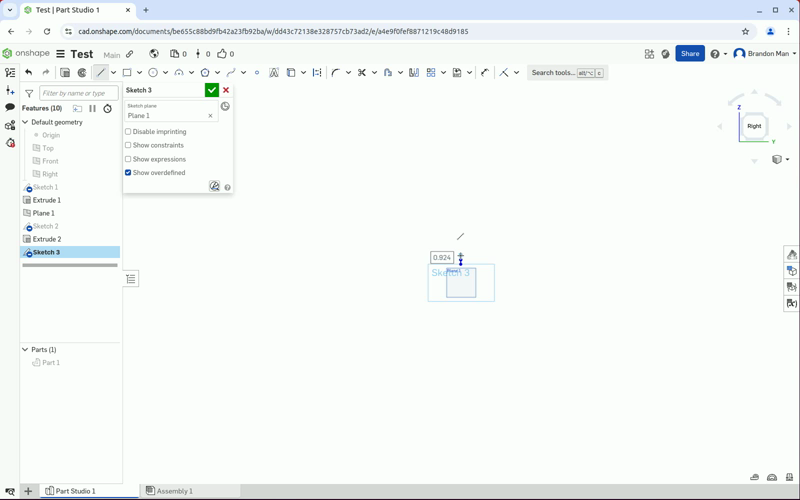
key_up(shift)
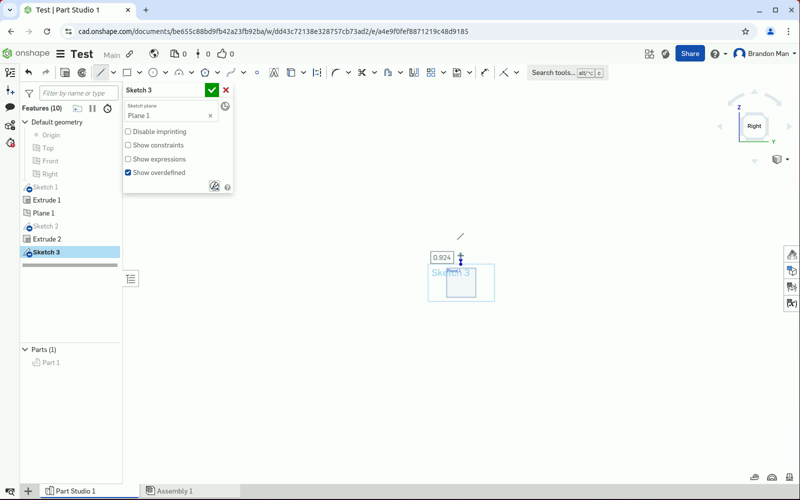
key(esc)
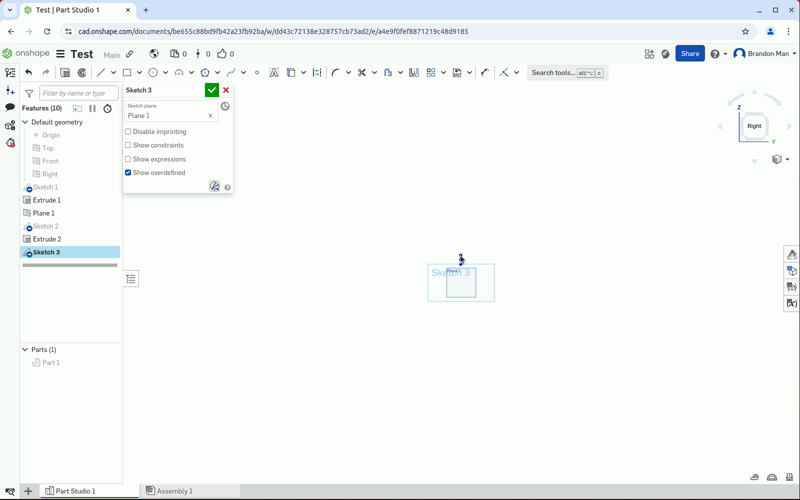
key(a)
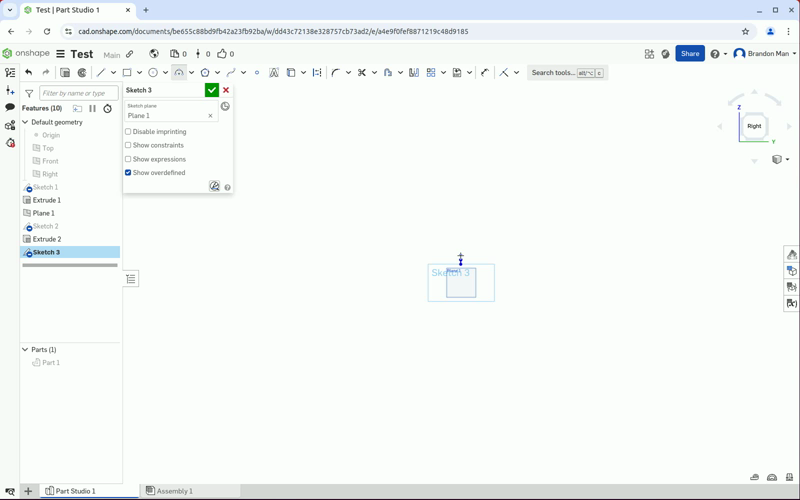
mouse_move(460, 255)
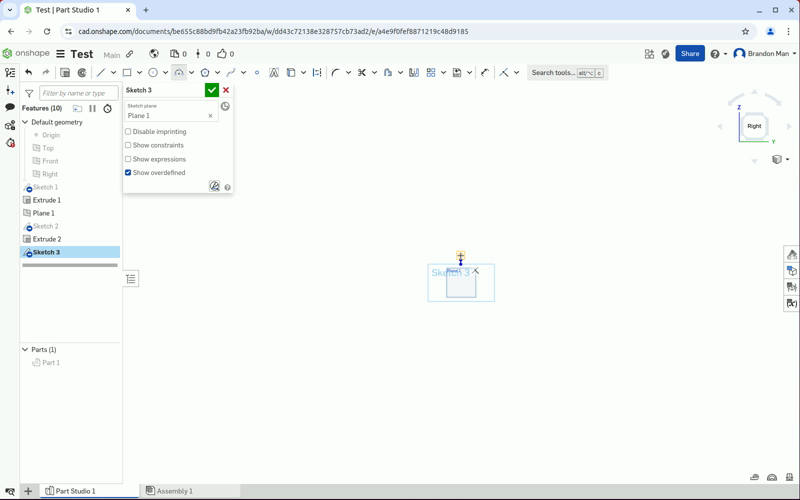
click(460, 255)
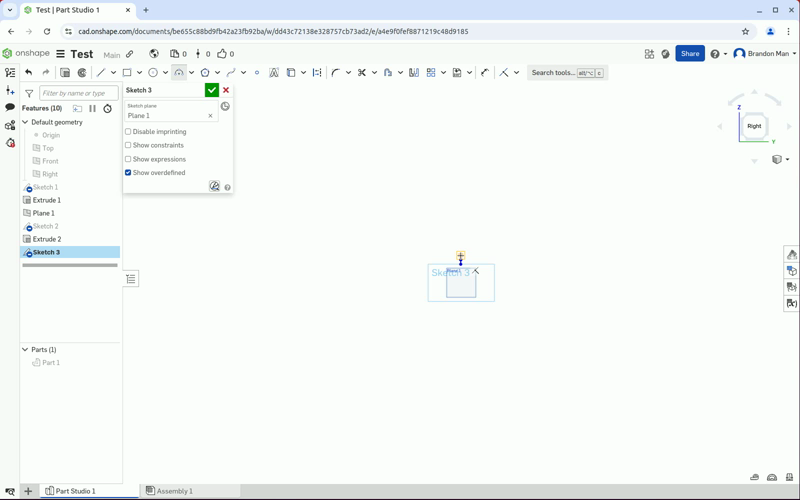
mouse_move(460, 264)
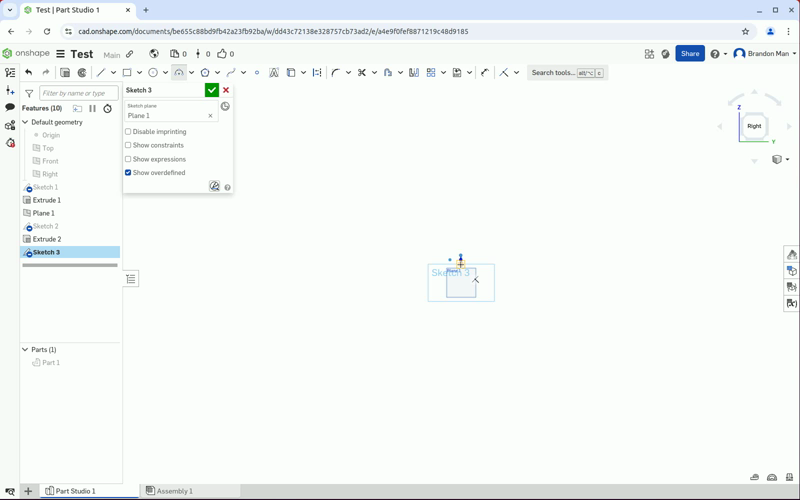
click(460, 264)
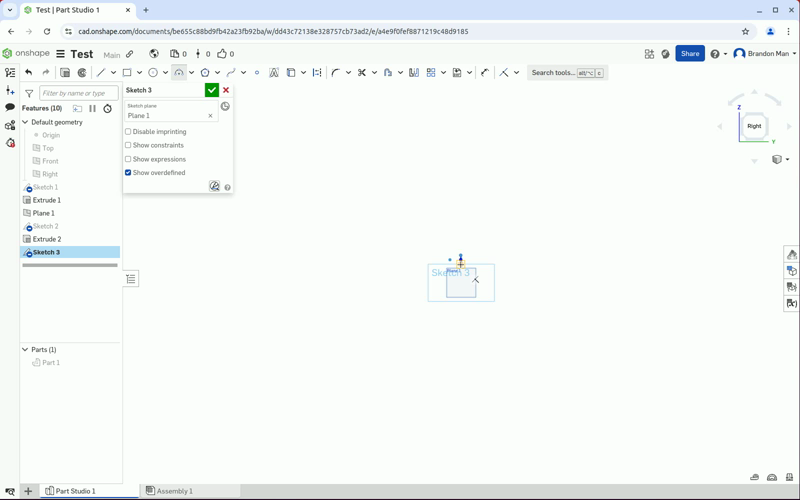
key_down(shift)
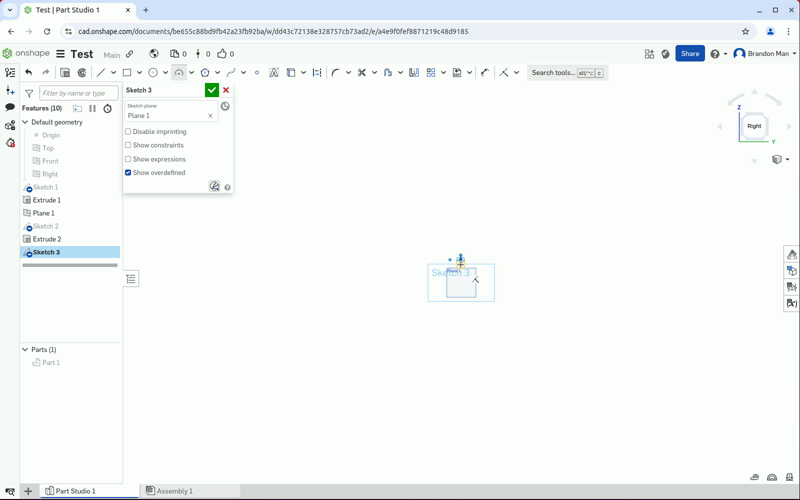
mouse_move(456, 259)
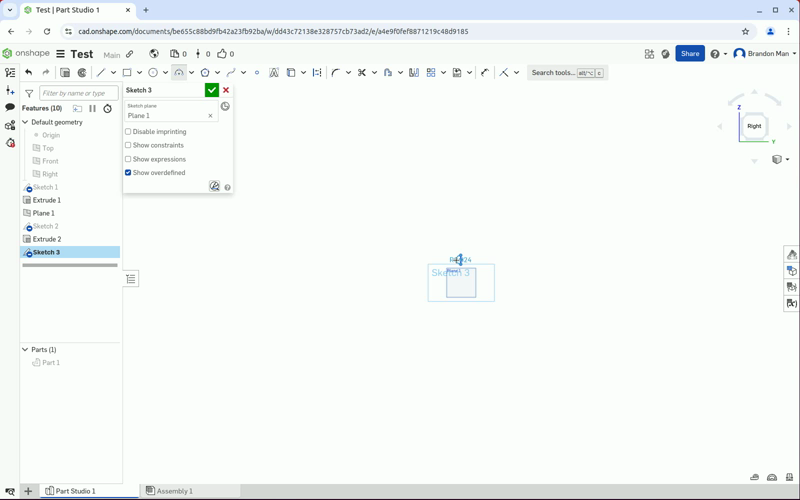
scroll(6)
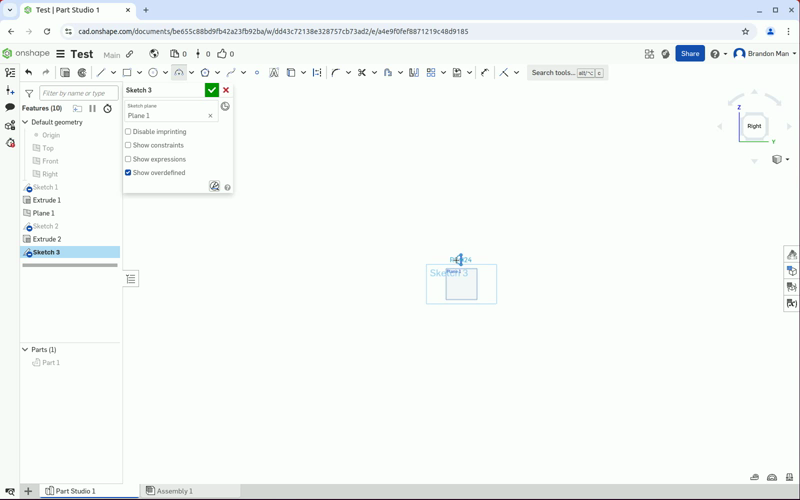
scroll(6)
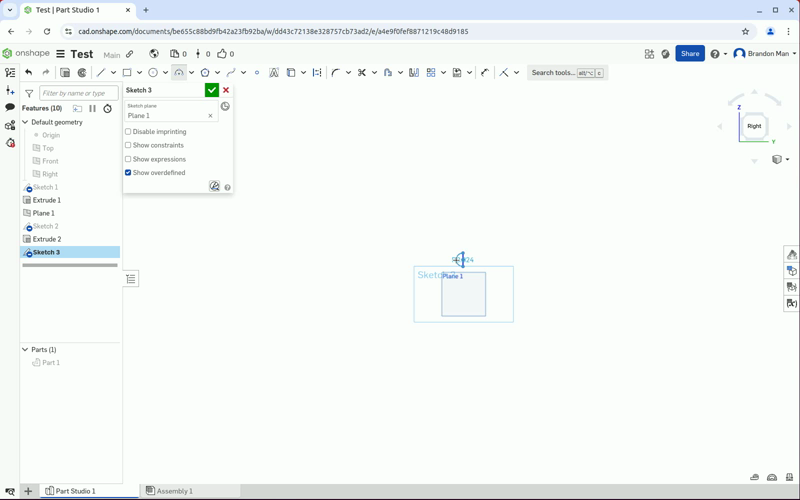
scroll(6)
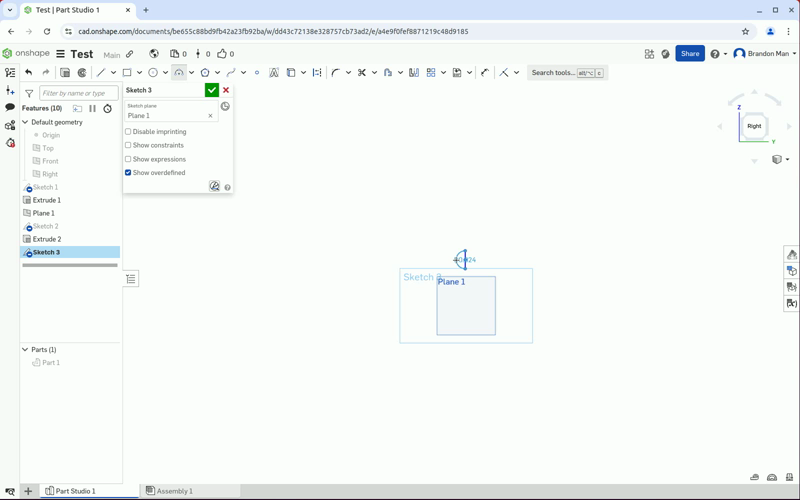
scroll(6)
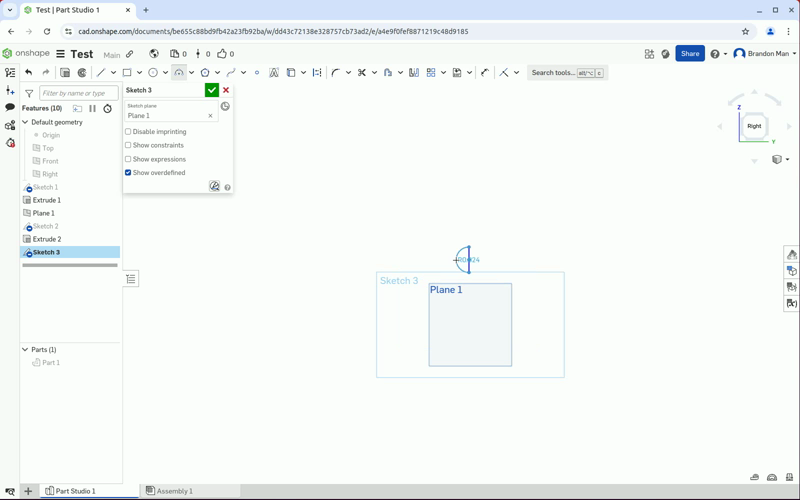
scroll(6)
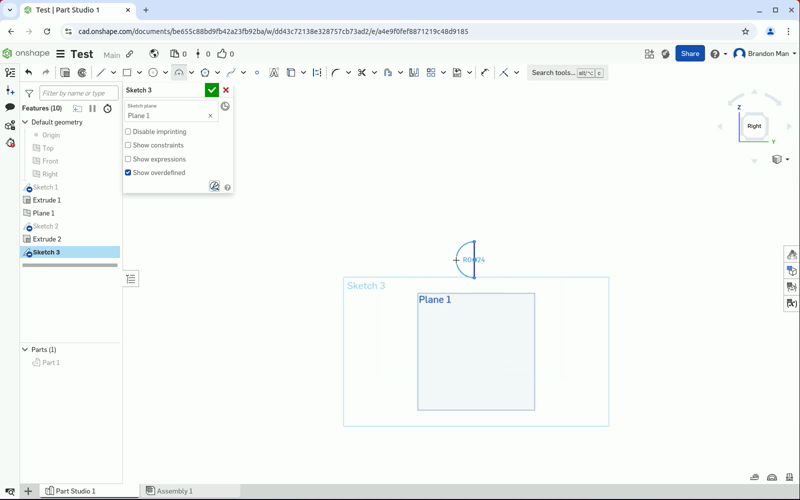
scroll(6)
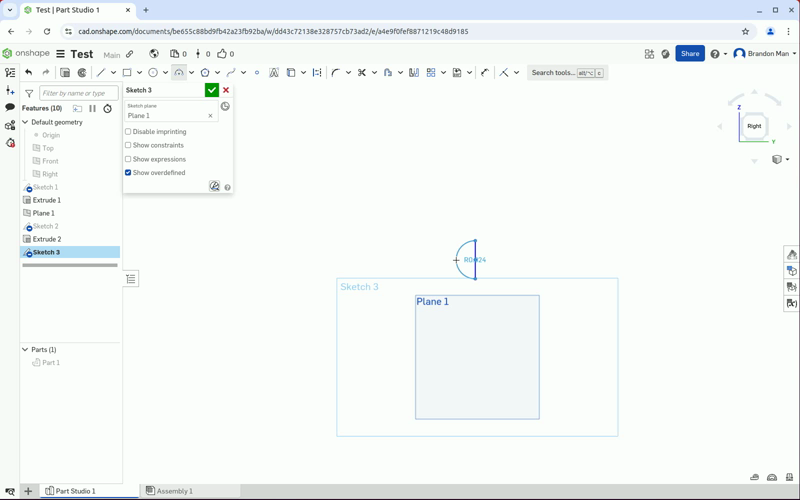
scroll(6)
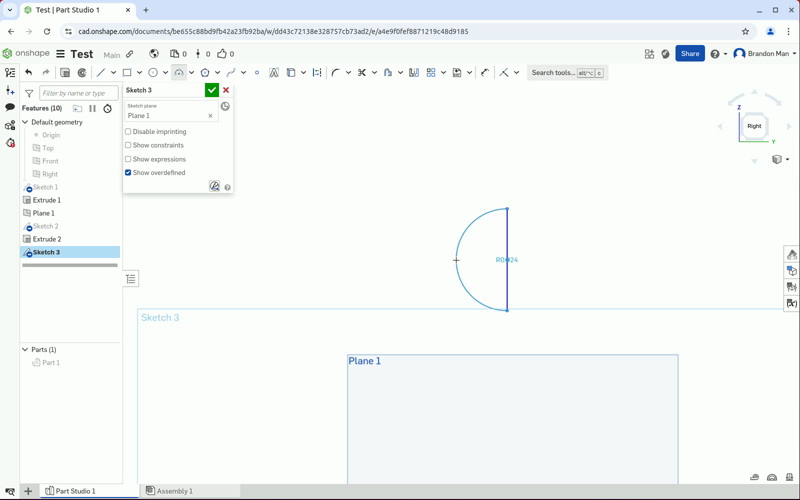
click(456, 259)
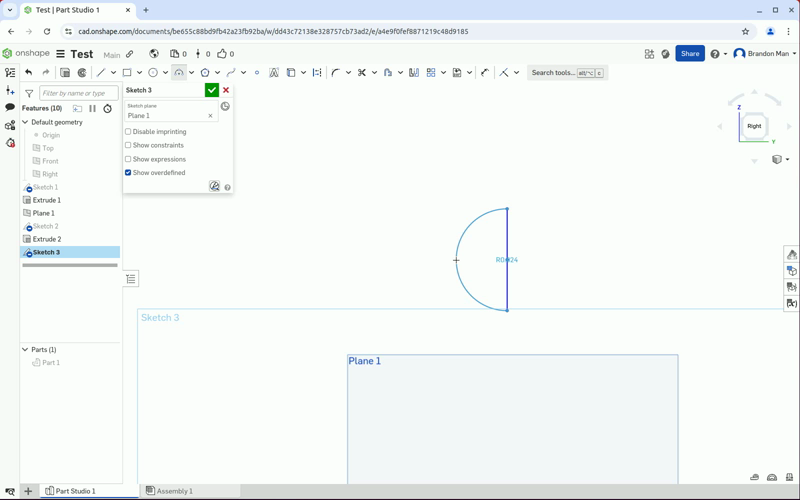
scroll(-6)
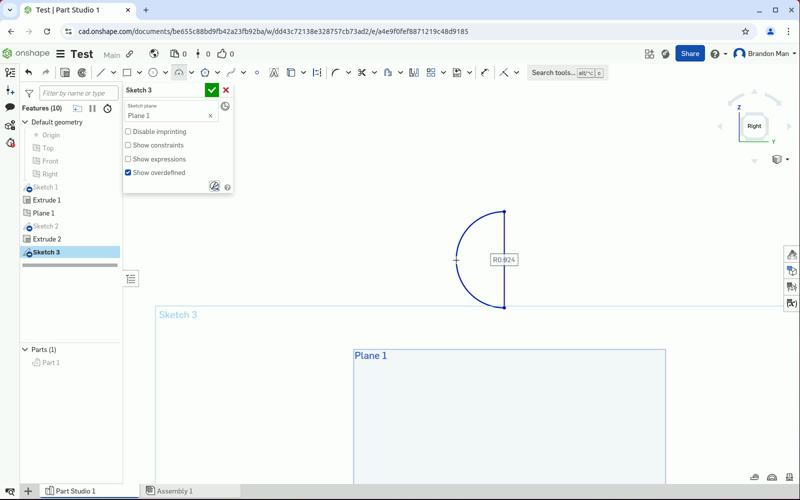
scroll(-6)
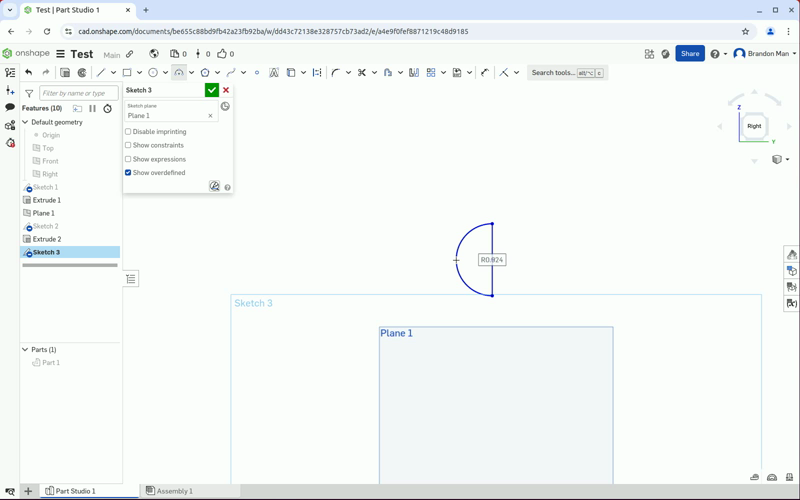
scroll(-6)
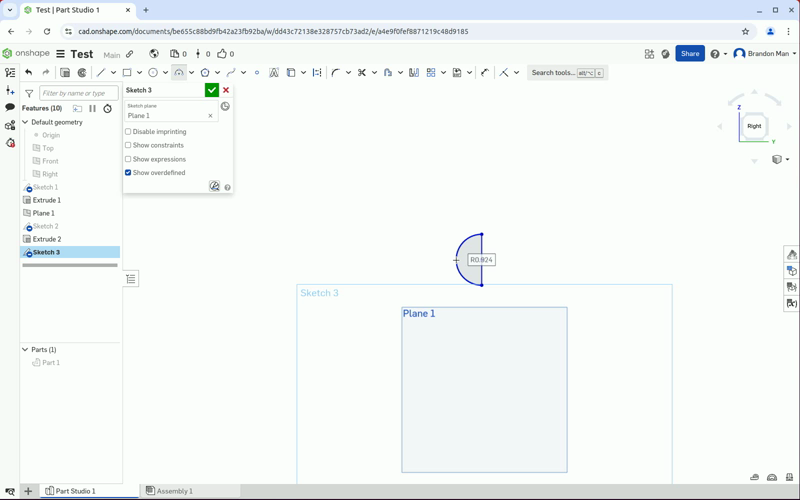
scroll(-6)
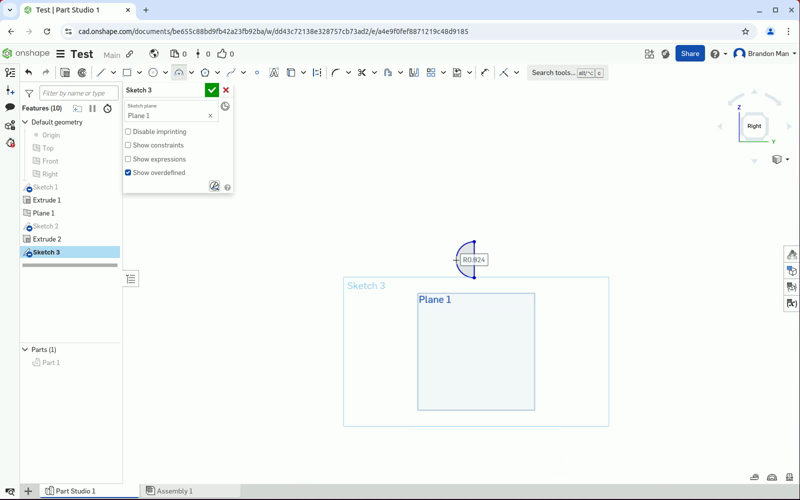
scroll(-6)
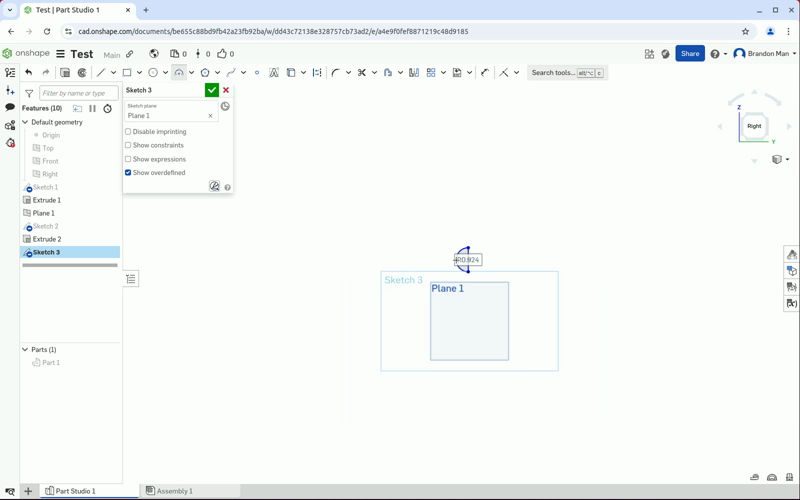
scroll(-6)
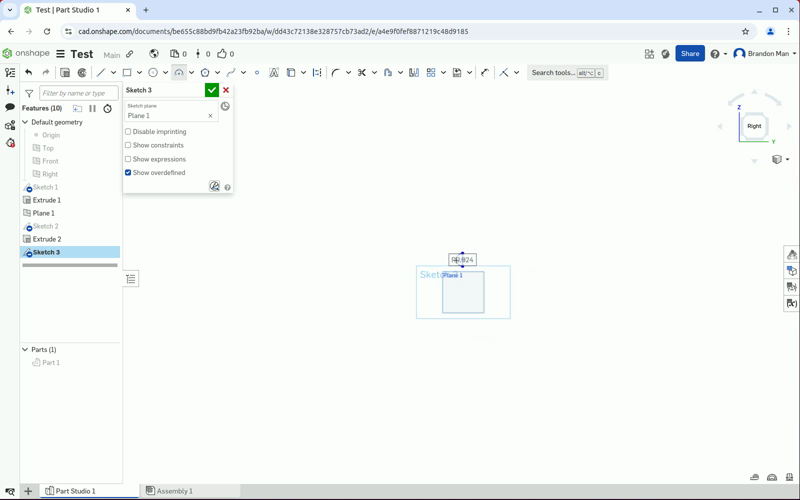
scroll(-6)
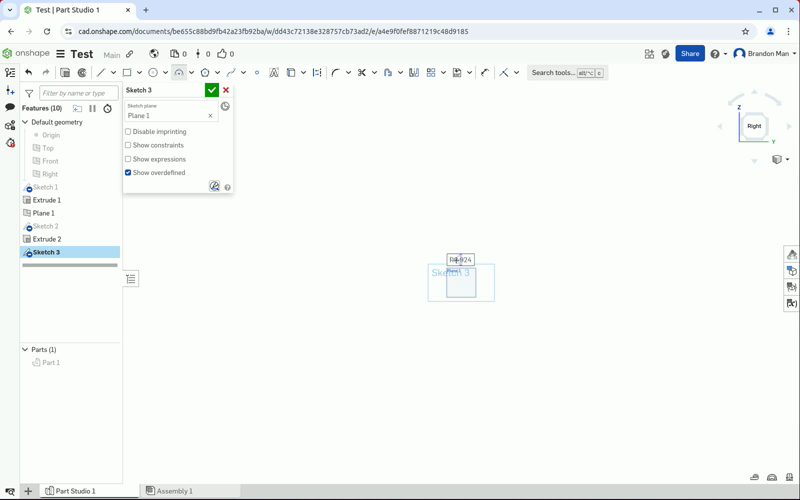
key_up(shift)
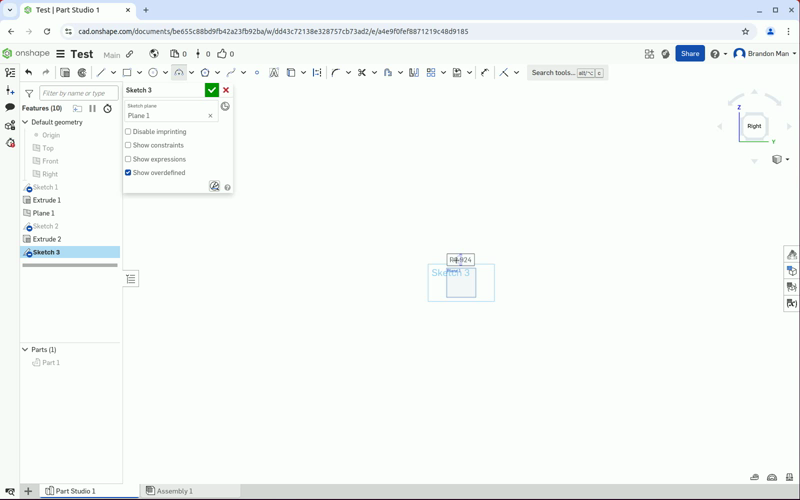
key(esc)
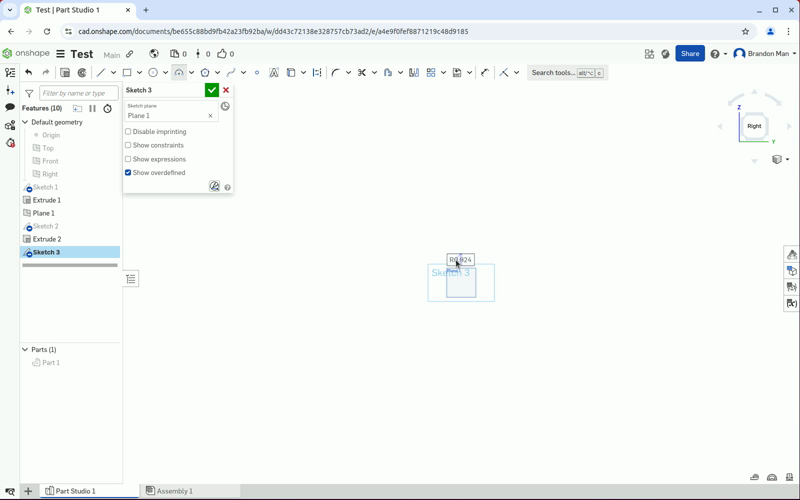
mouse_move(457, 260)
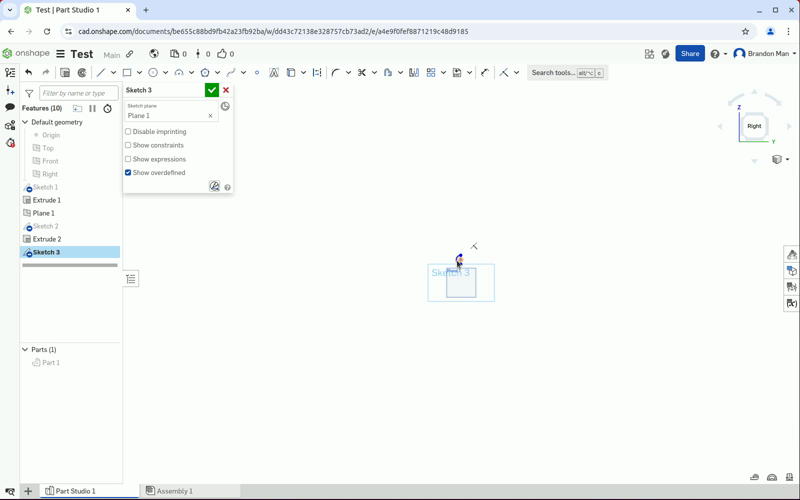
scroll(6)
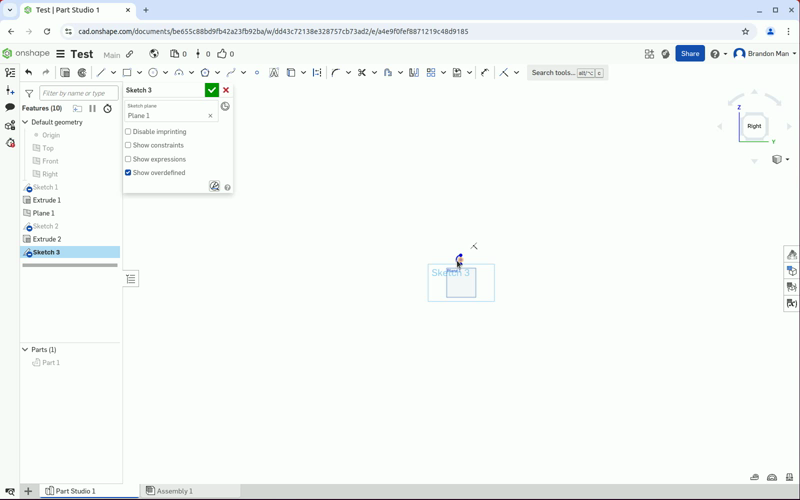
scroll(6)
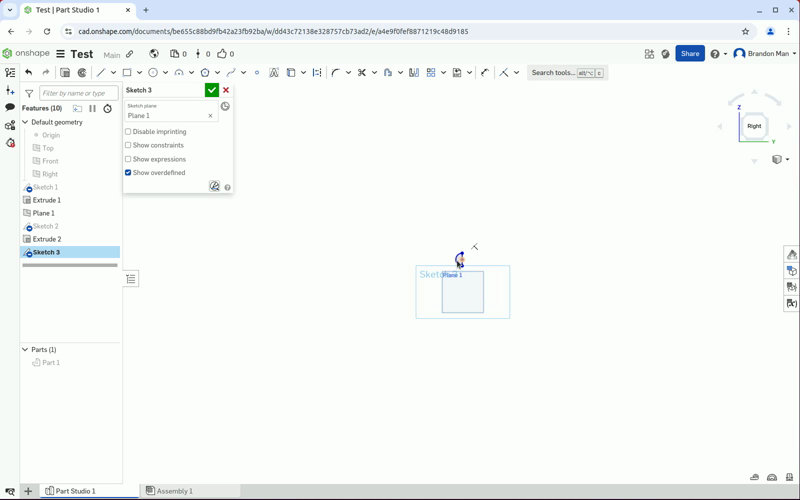
scroll(6)
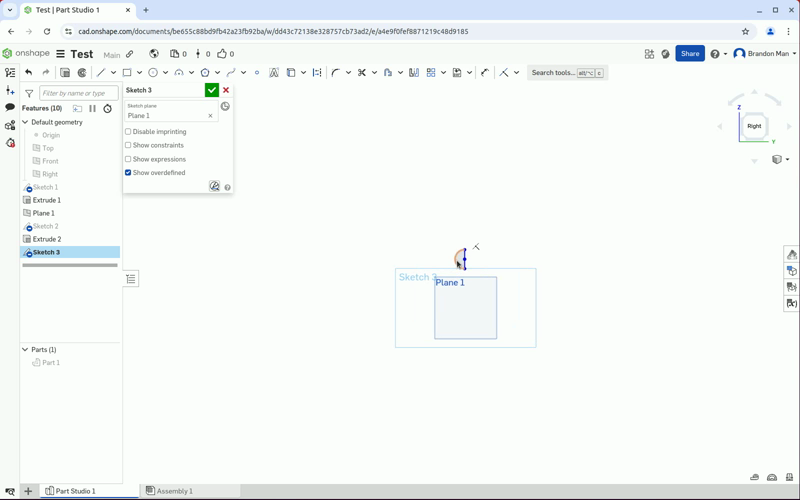
scroll(6)
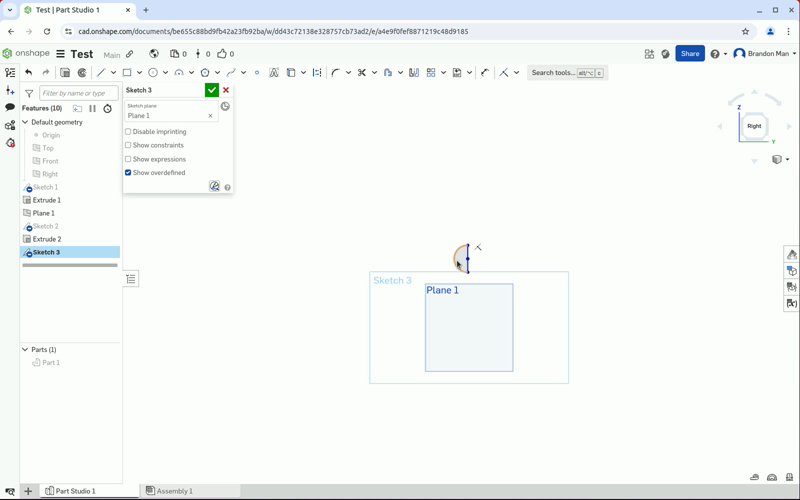
scroll(6)
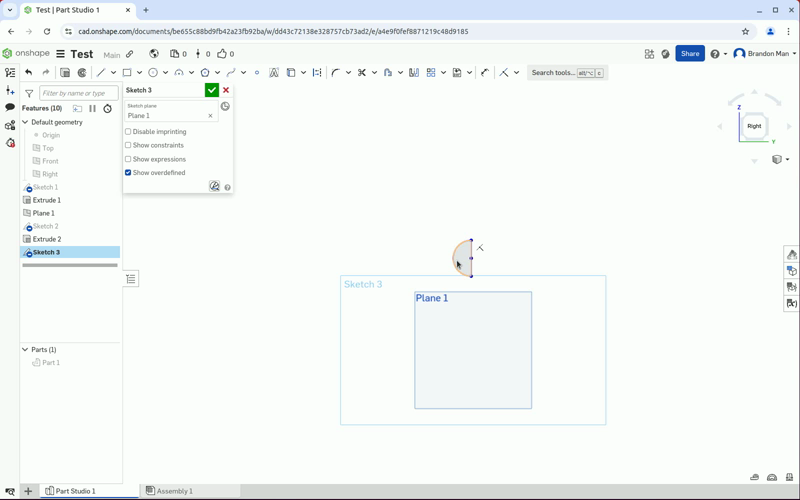
scroll(6)
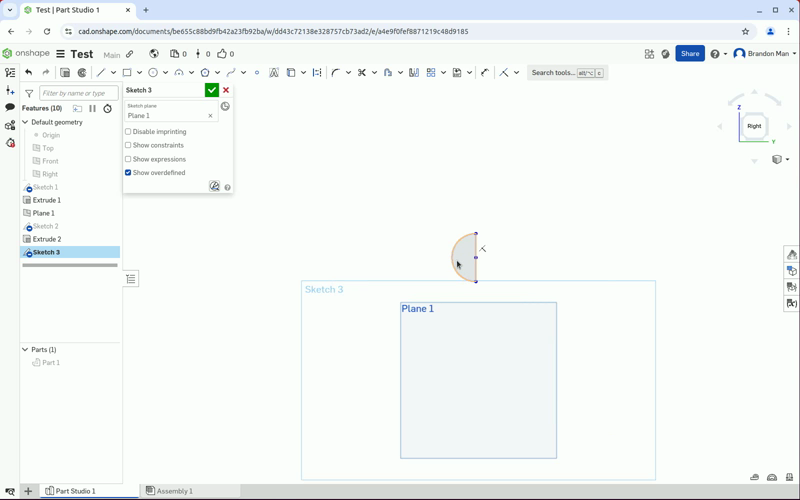
scroll(6)
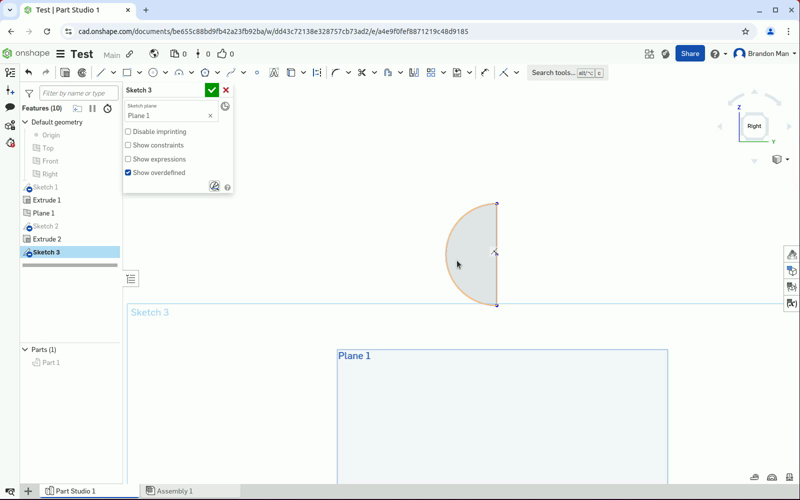
click(457, 260)
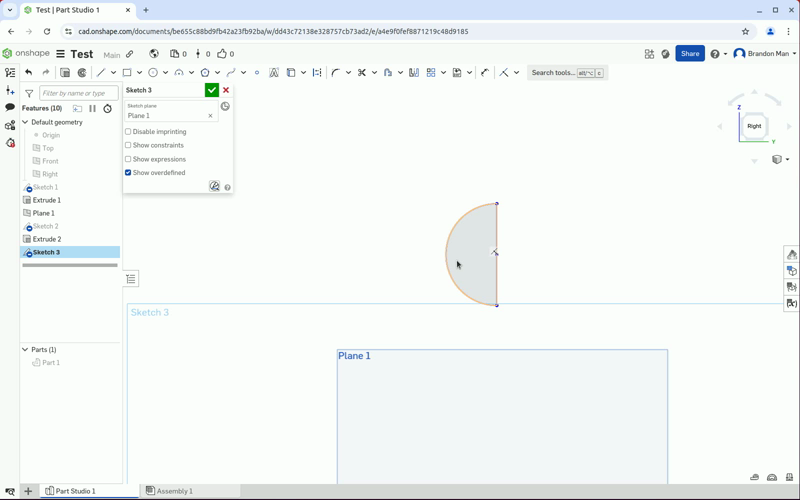
scroll(-6)
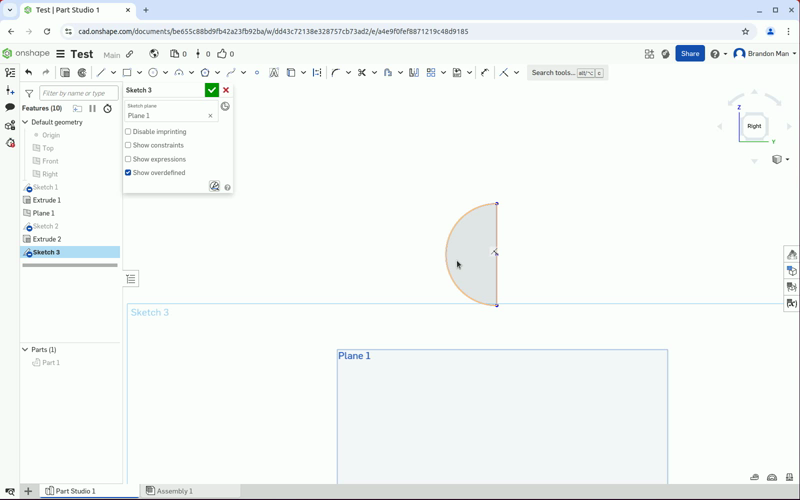
scroll(-6)
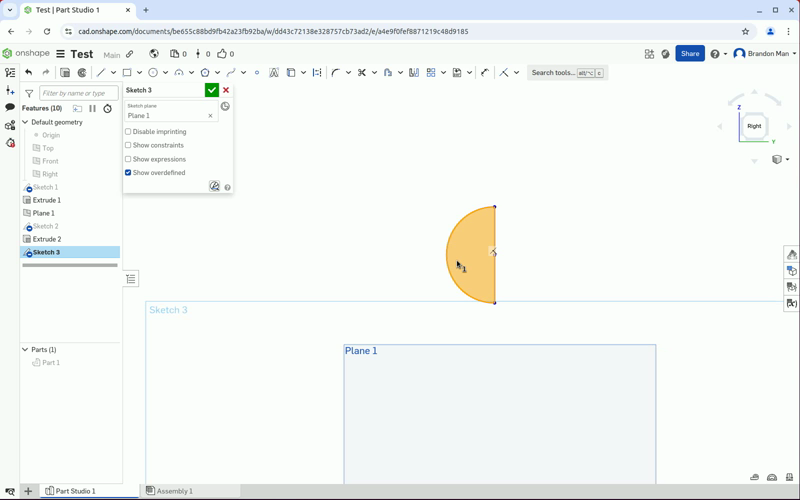
scroll(-6)
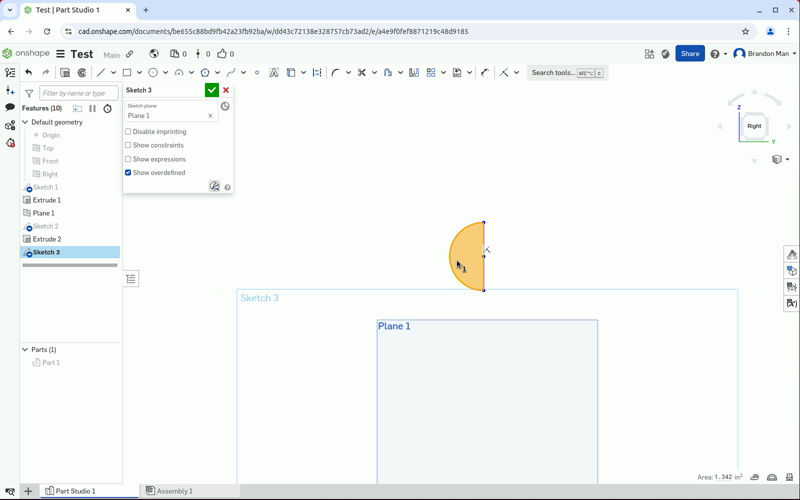
scroll(-6)
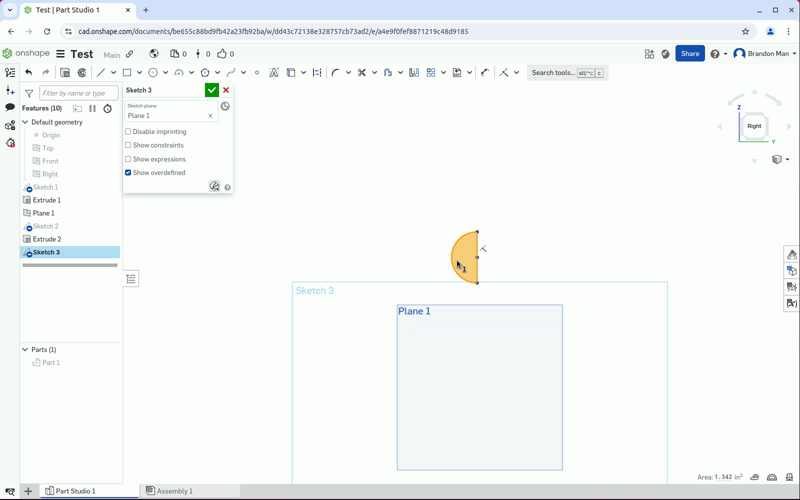
scroll(-6)
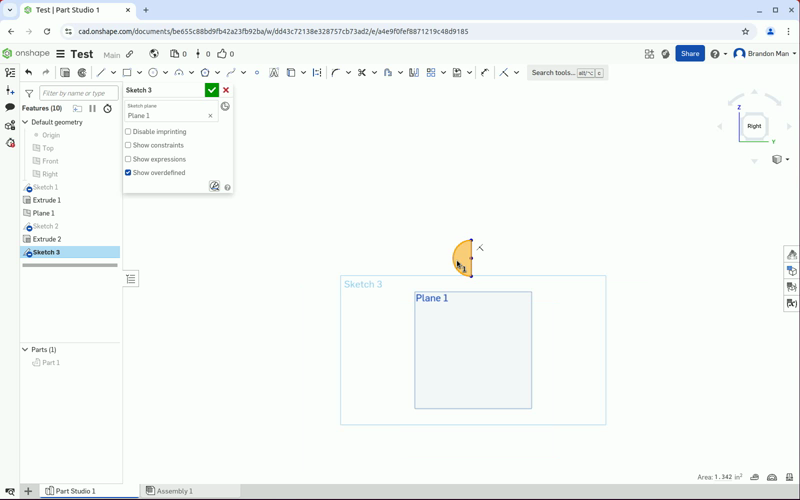
scroll(-6)
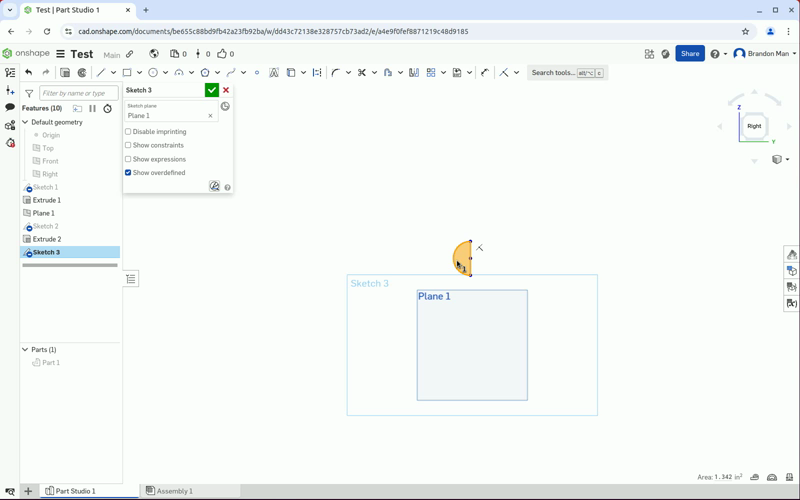
scroll(-6)
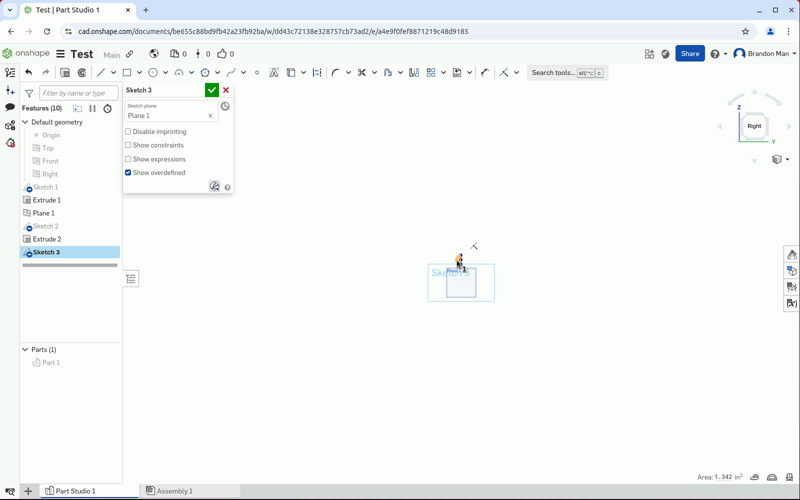
mouse_move(73, 352)
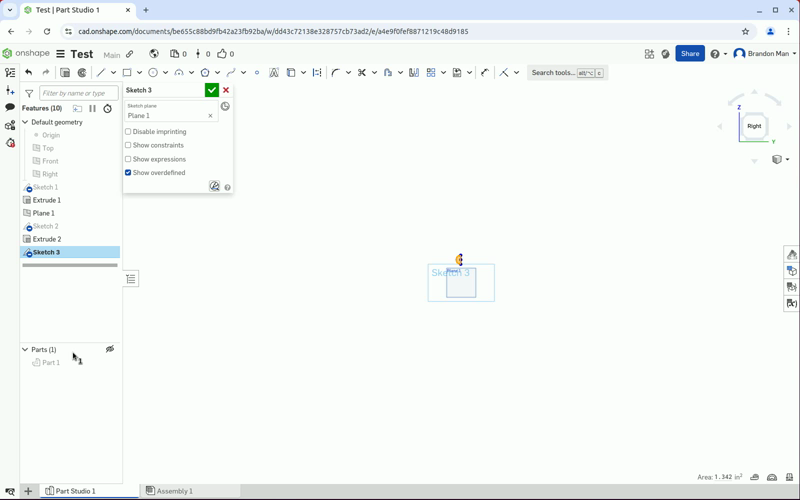
key(shift+y)
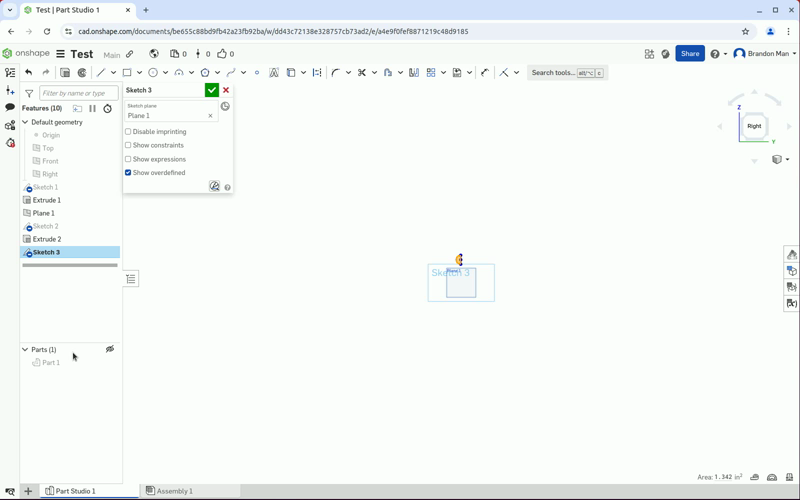
key(shift+e)
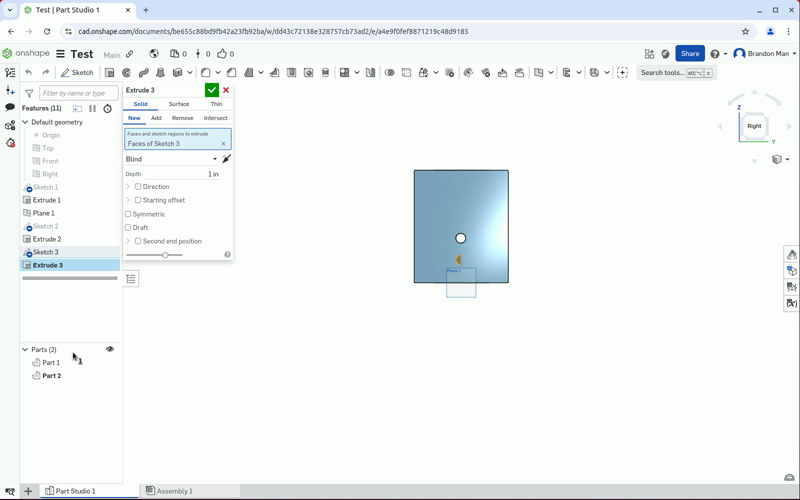
mouse_move(143, 106)
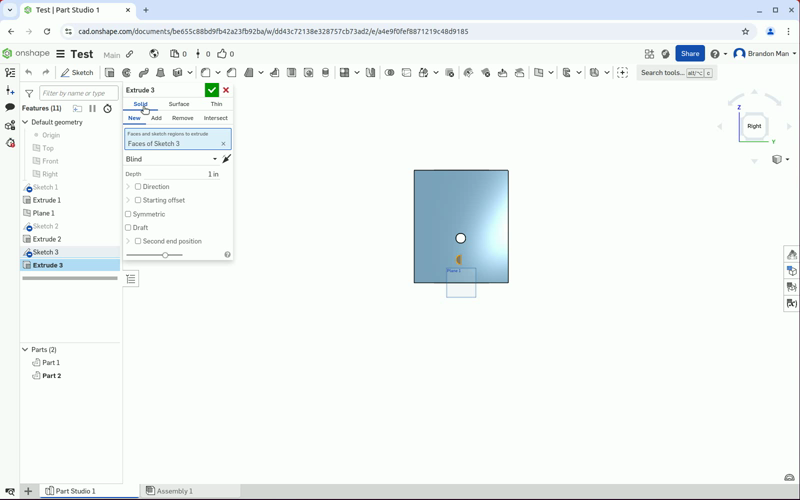
click(143, 106)
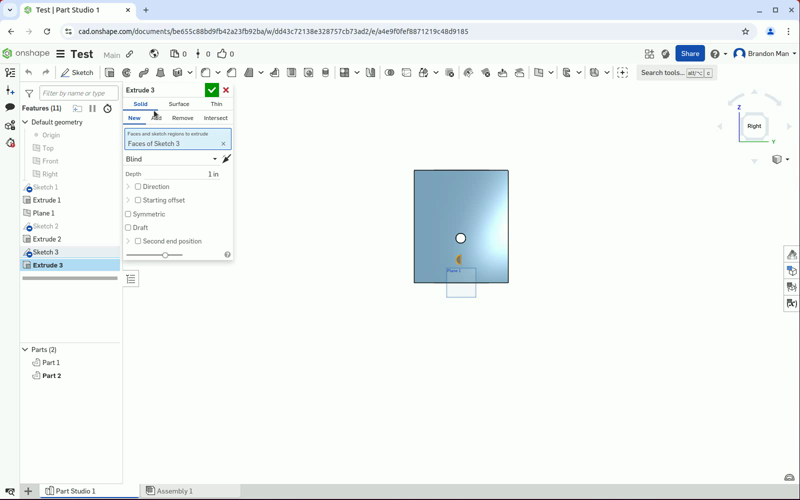
mouse_move(186, 120)
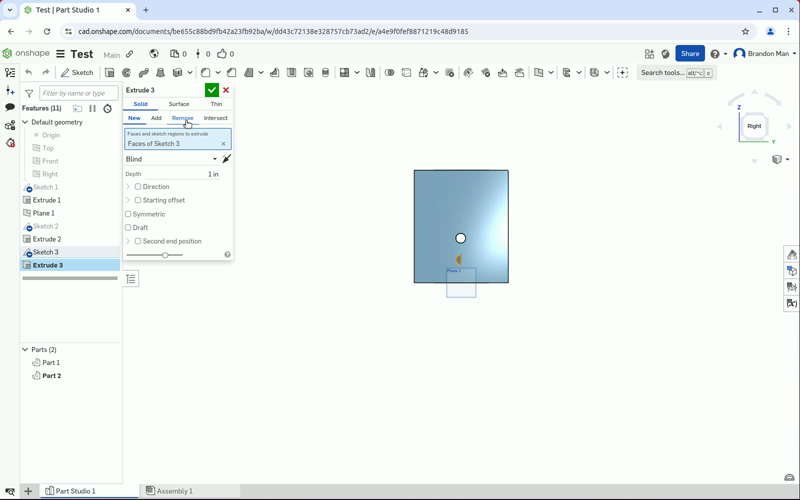
click(186, 120)
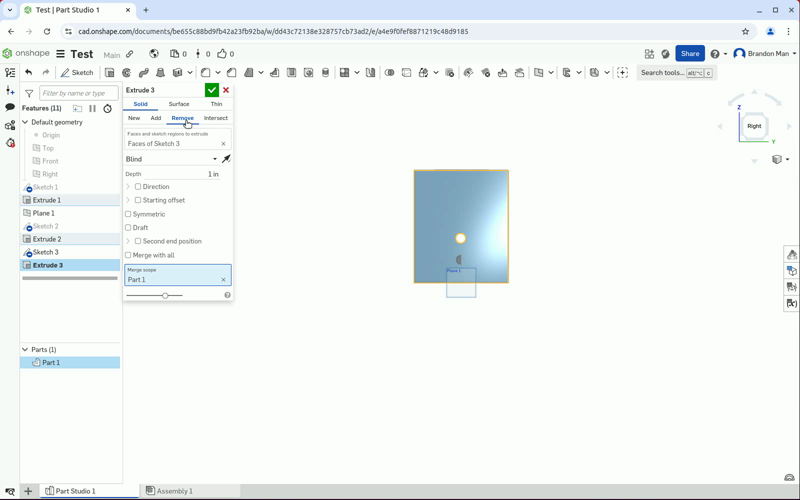
key(tab, 4)
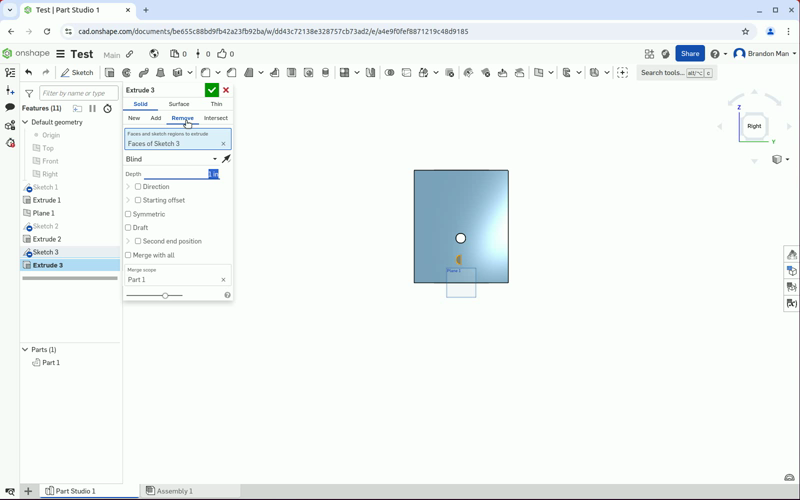
text(19.257)
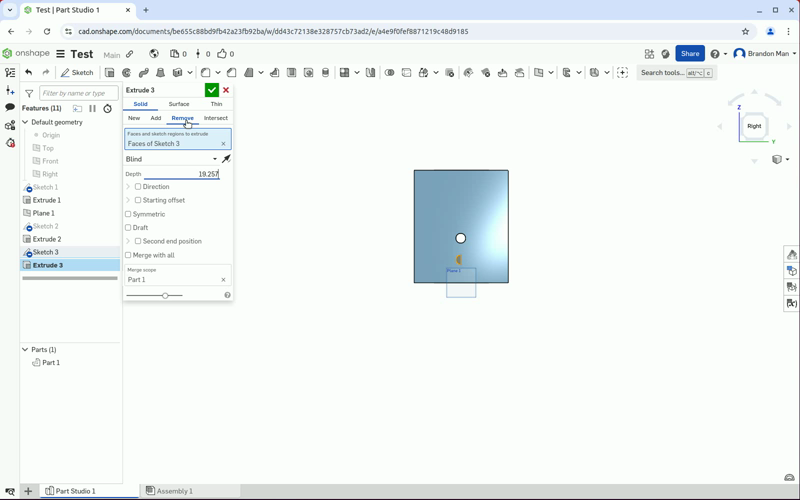
key(tab, 6)
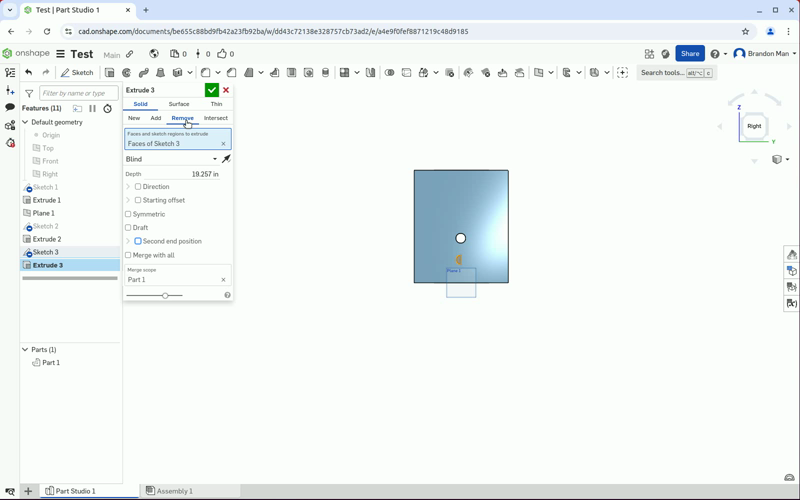
key(space)
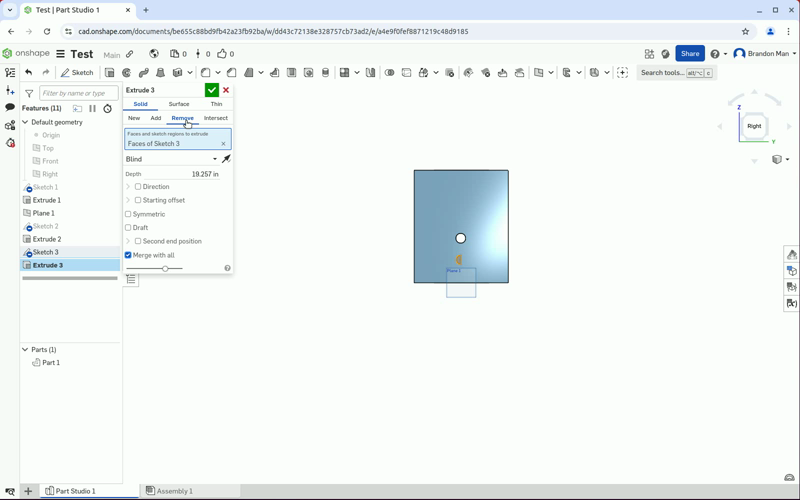
key(enter)
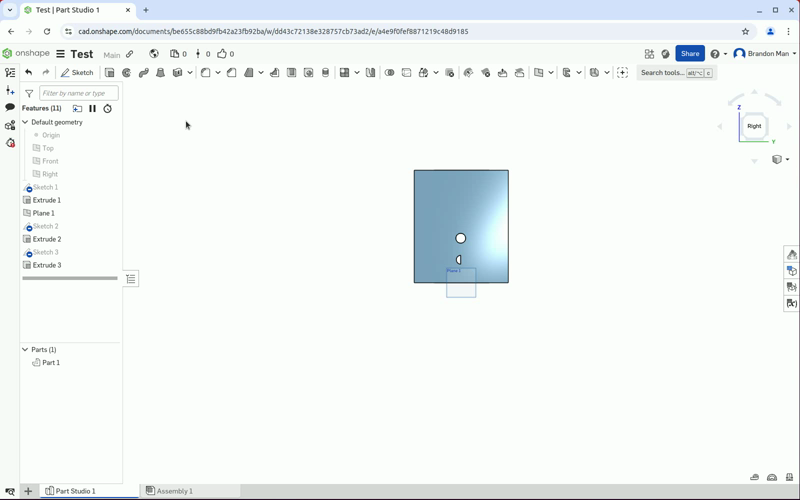
key(shift+h)
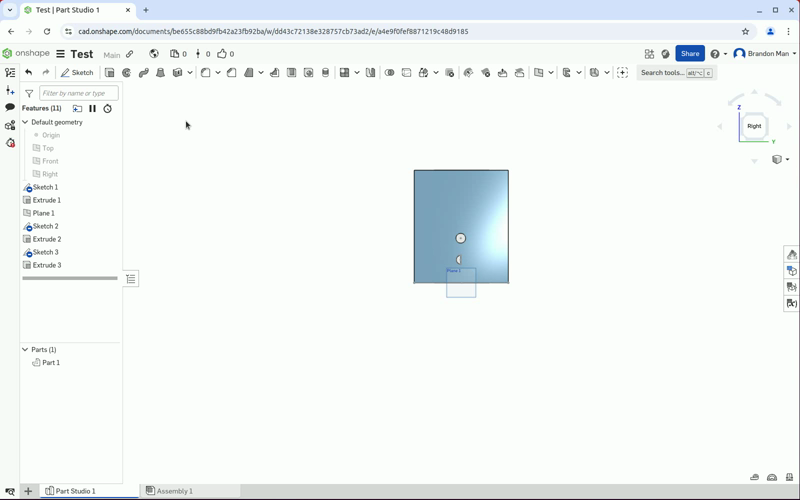
key(shift+h)
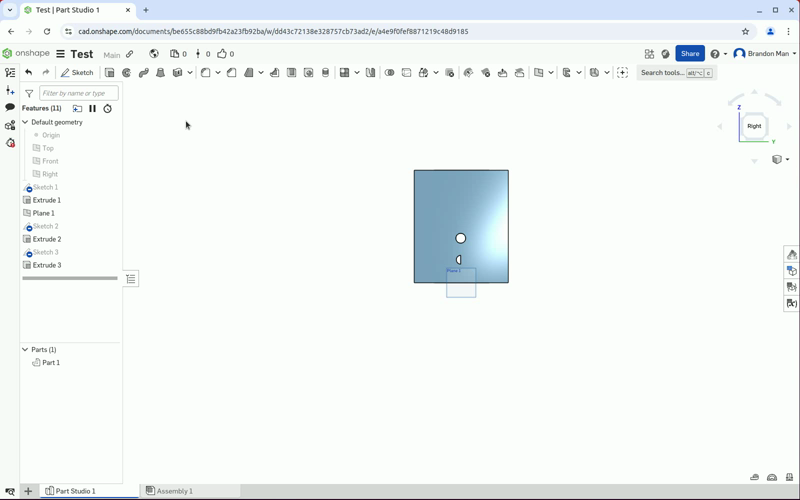
mouse_move(73, 189)
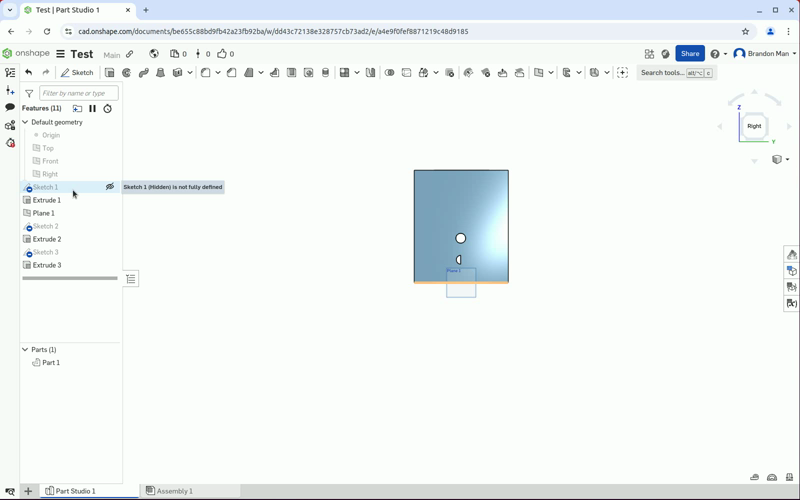
click(73, 189)
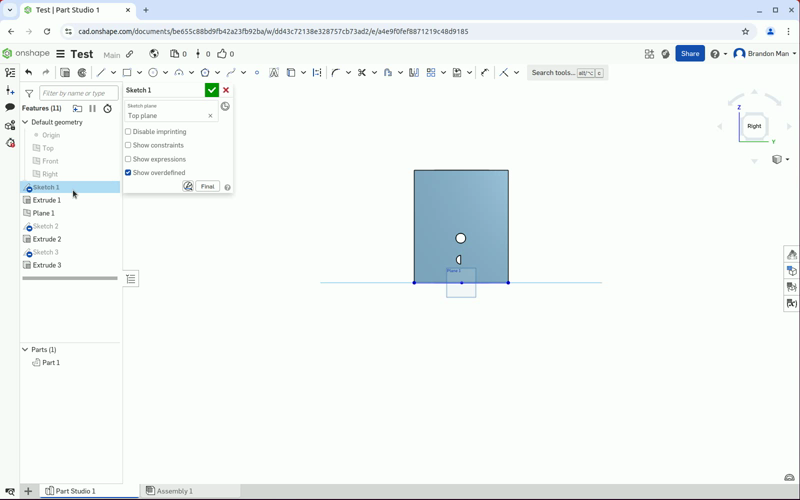
mouse_move(229, 92)
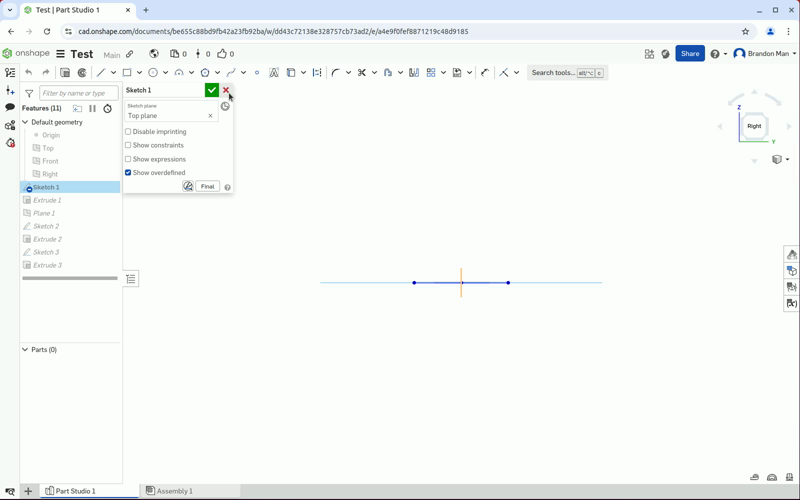
click(229, 92)
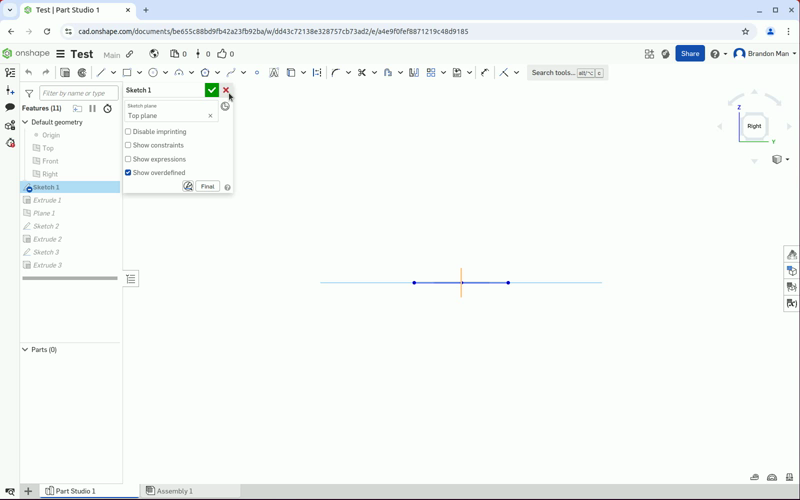
key(shift+s)
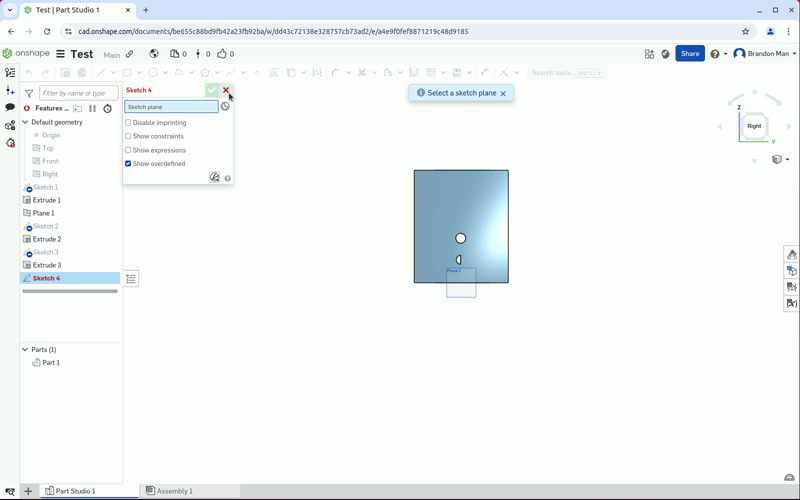
mouse_move(73, 215)
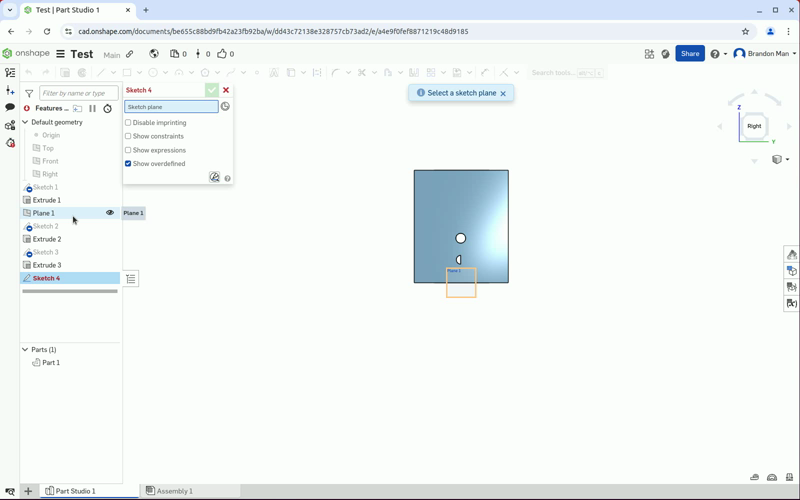
click(73, 215)
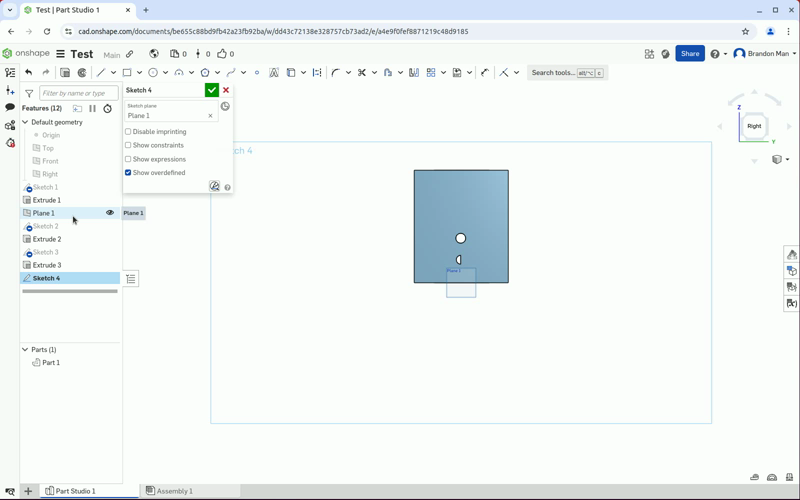
mouse_move(73, 352)
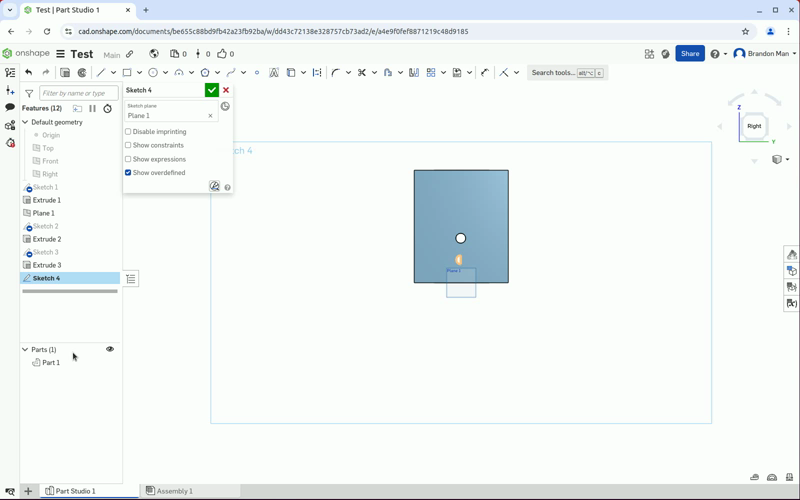
key(y)
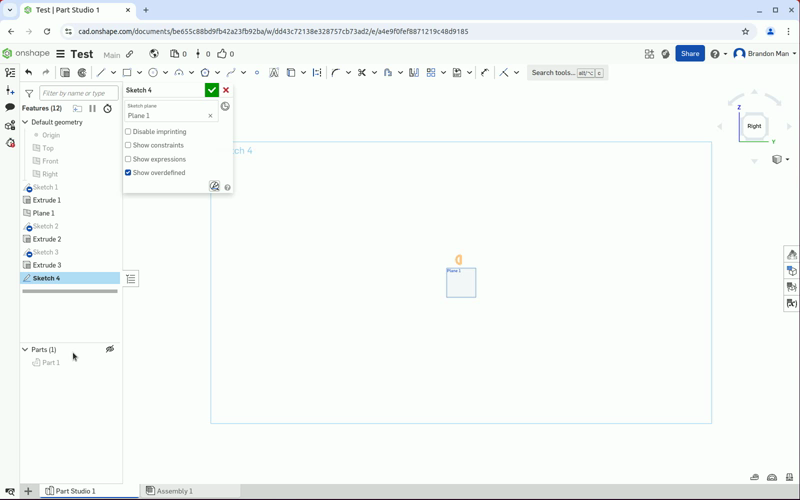
key(a)
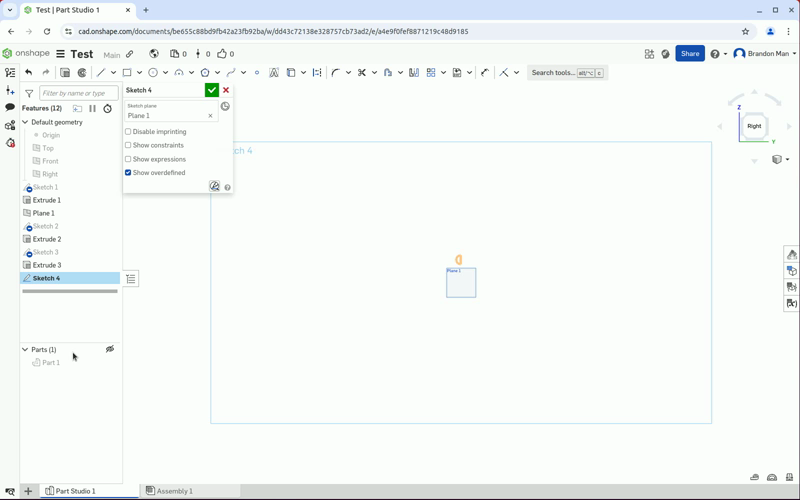
key_down(shift)
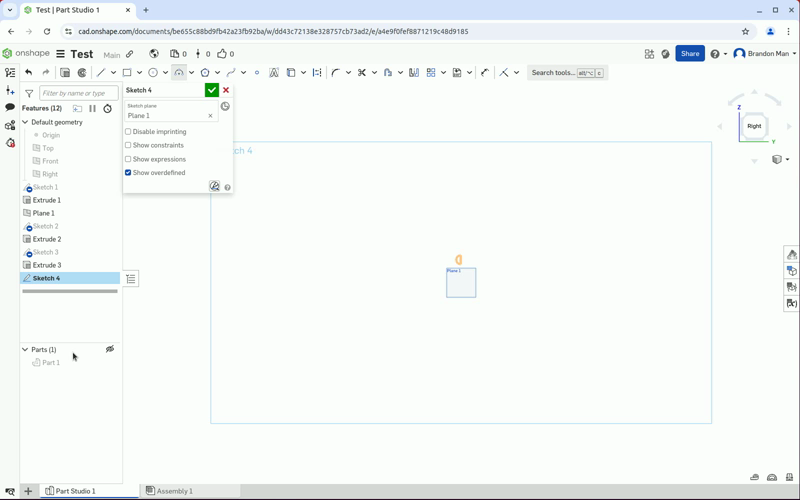
mouse_move(460, 264)
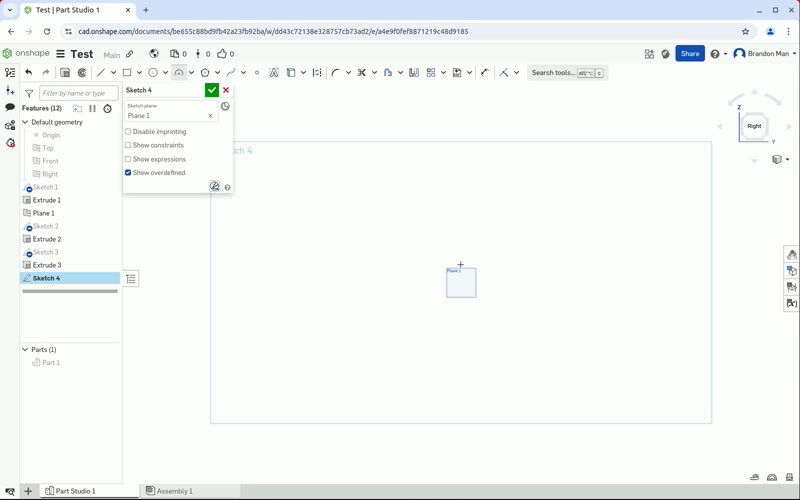
click(460, 264)
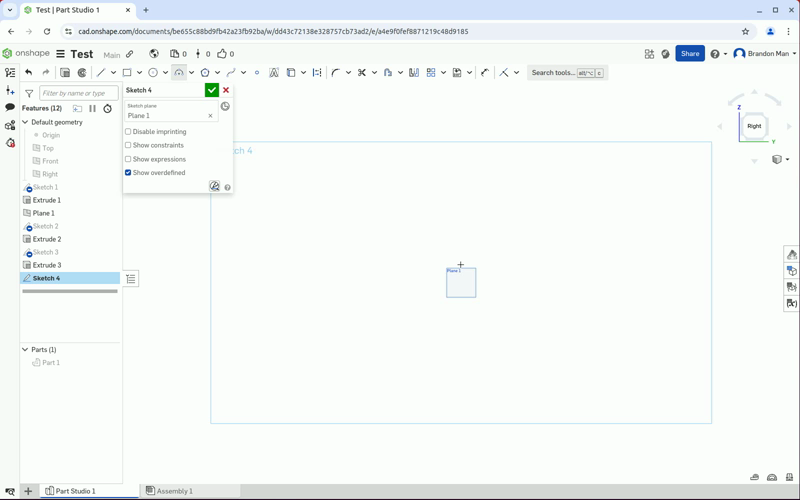
key_up(shift)
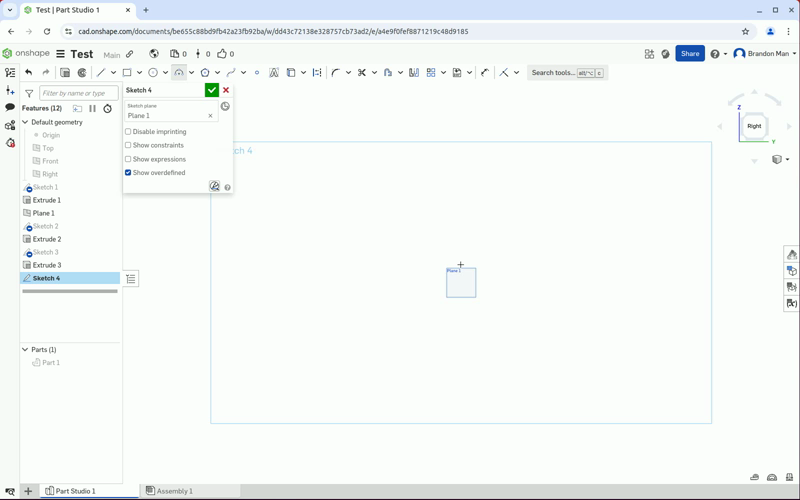
key_down(shift)
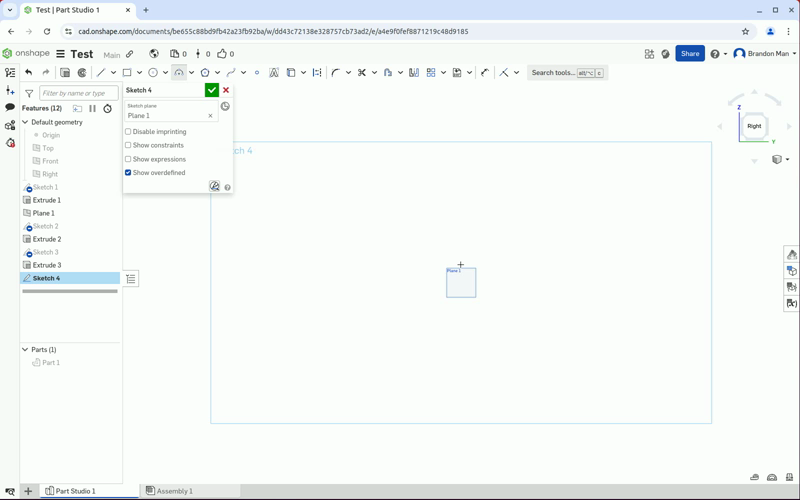
mouse_move(460, 255)
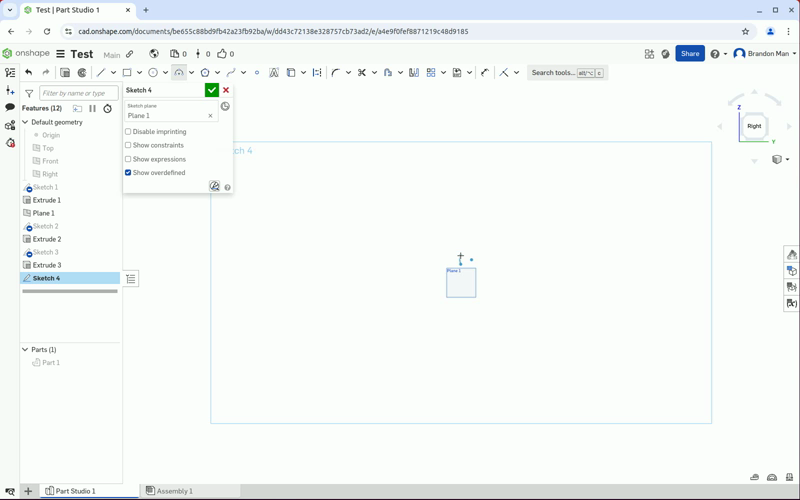
click(460, 255)
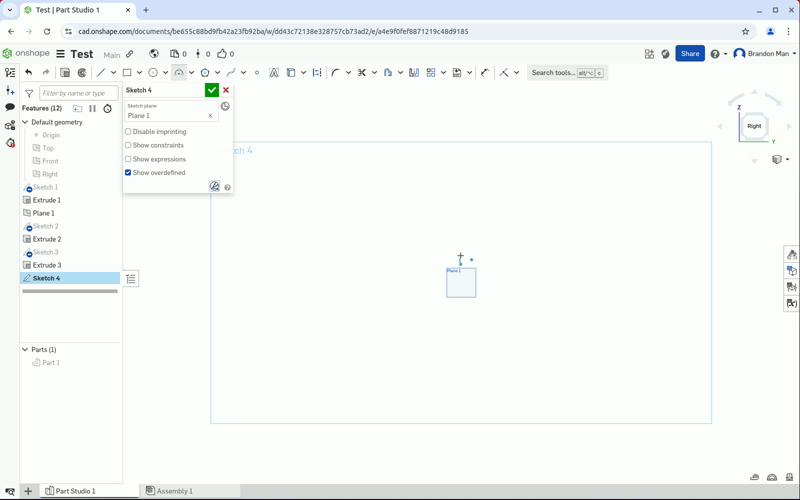
mouse_move(465, 259)
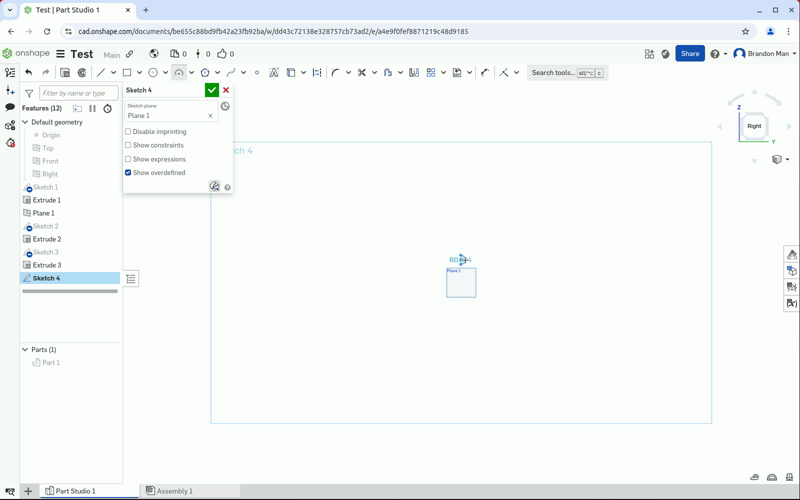
click(465, 259)
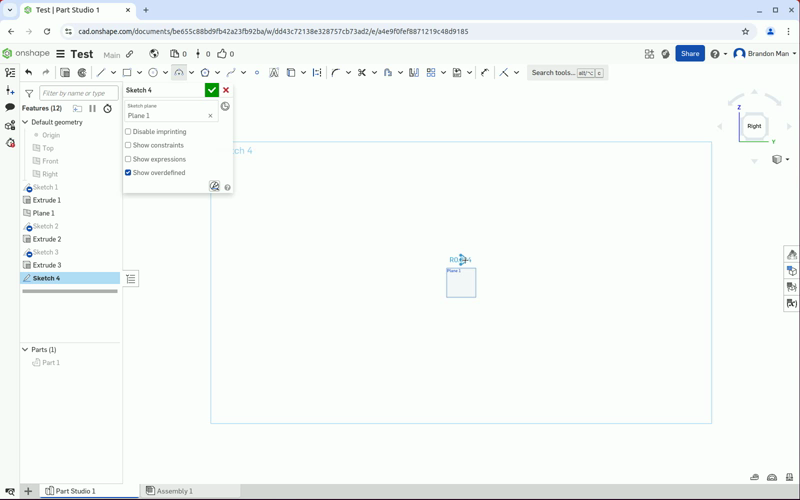
key_up(shift)
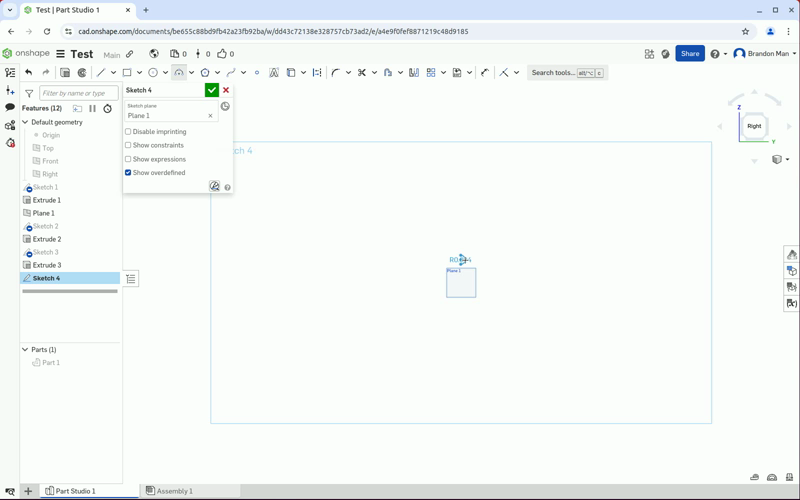
key(esc)
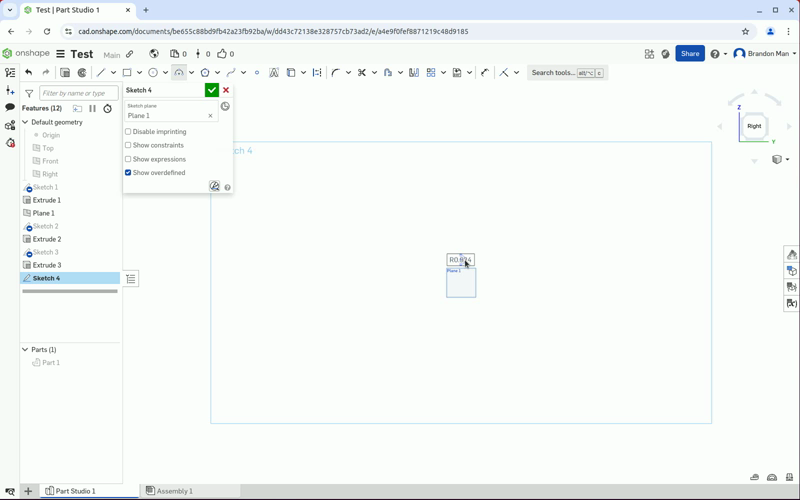
key(l)
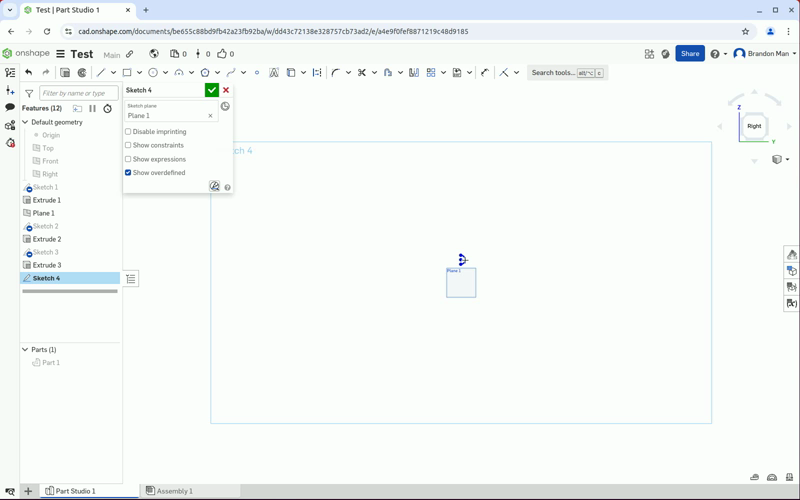
mouse_move(460, 255)
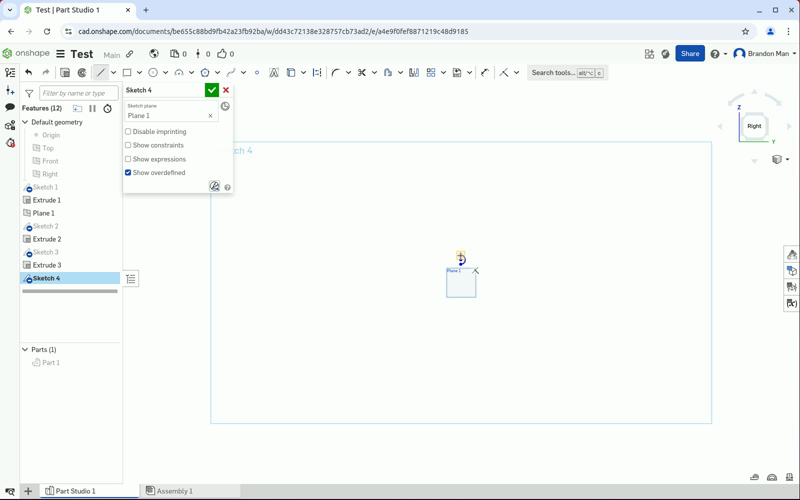
click(460, 255)
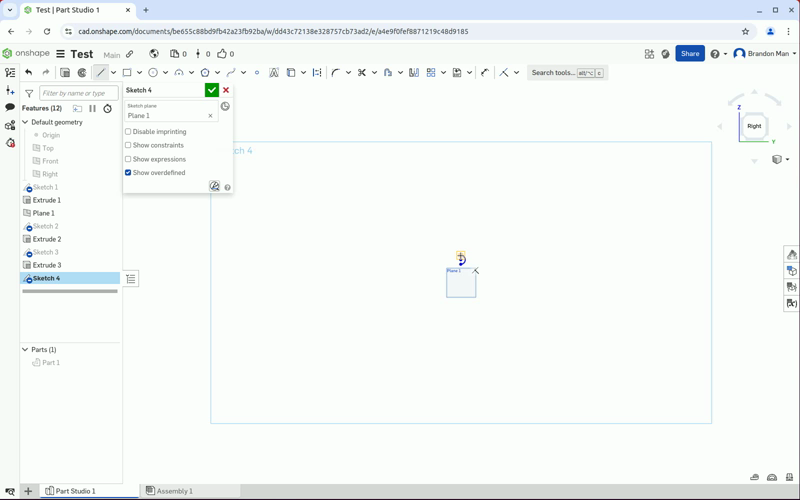
key_down(shift)
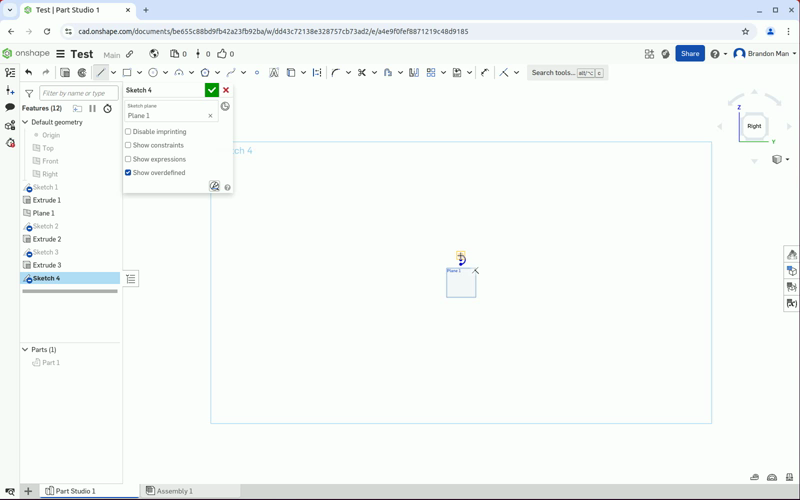
mouse_move(490, 255)
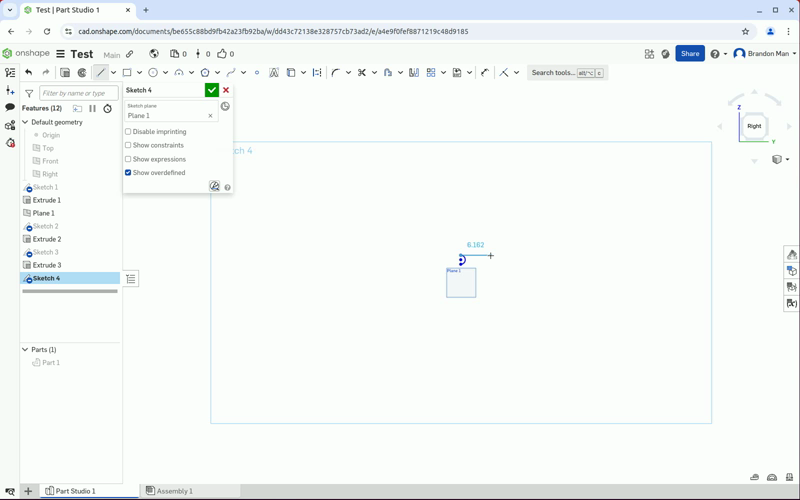
mouse_move(460, 259)
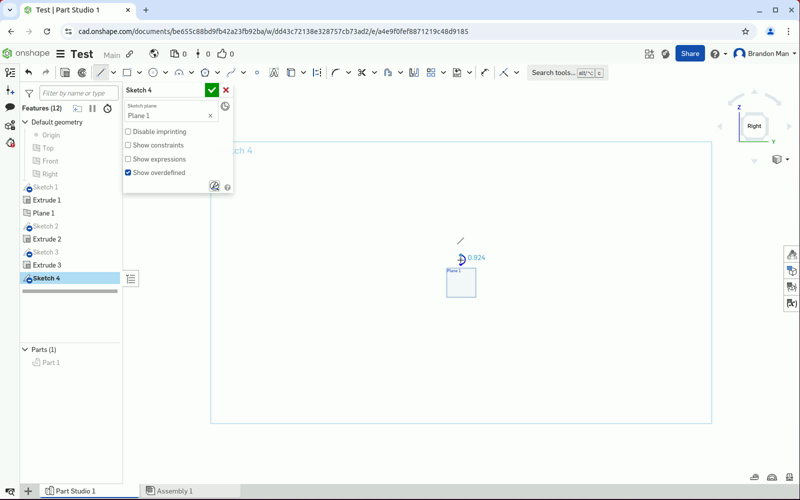
scroll(6)
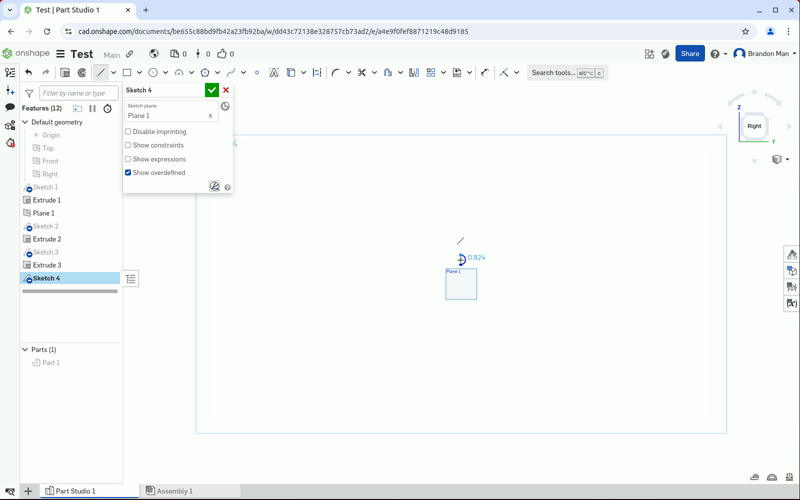
scroll(6)
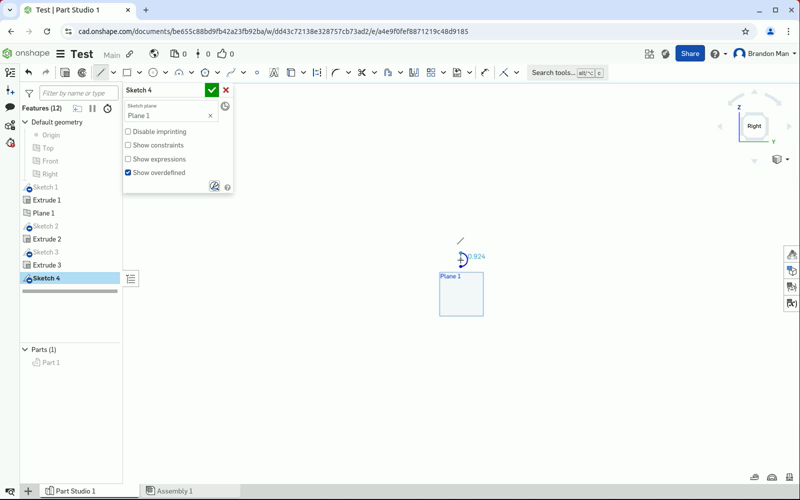
scroll(6)
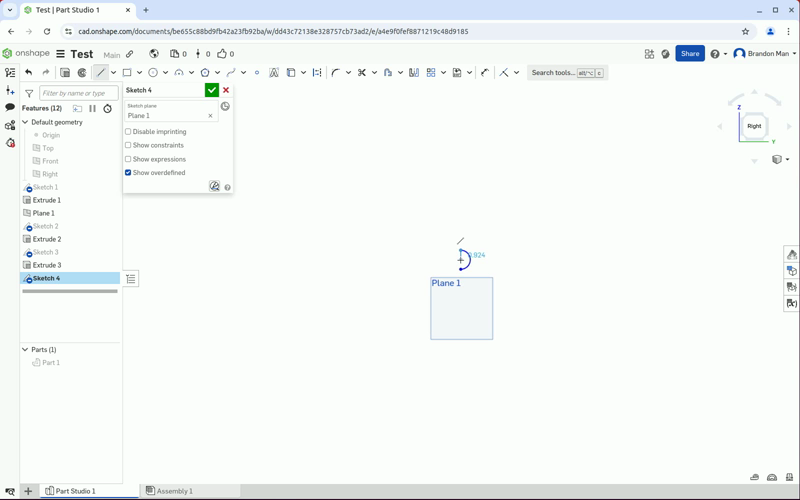
scroll(6)
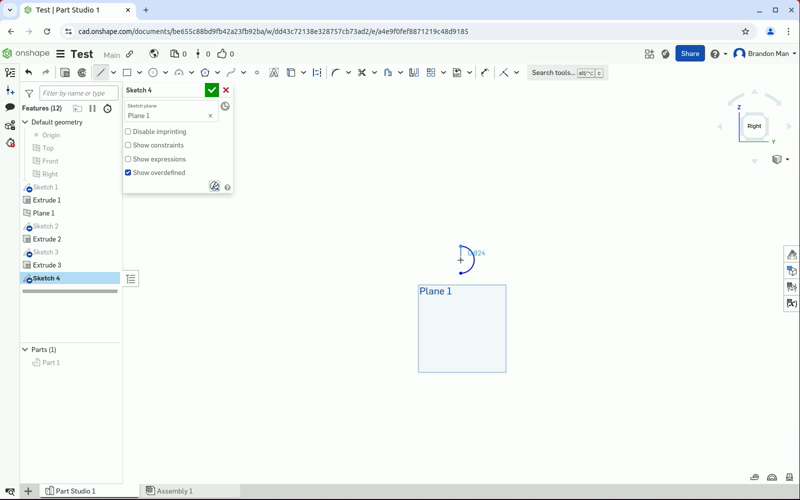
scroll(6)
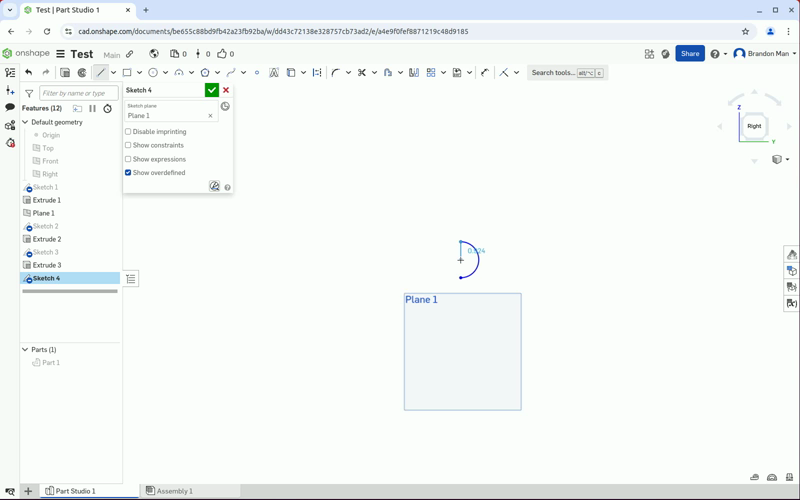
scroll(6)
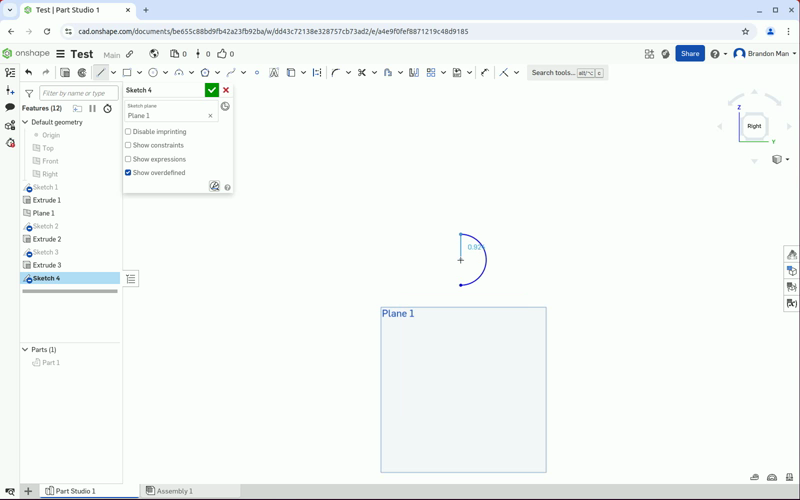
scroll(6)
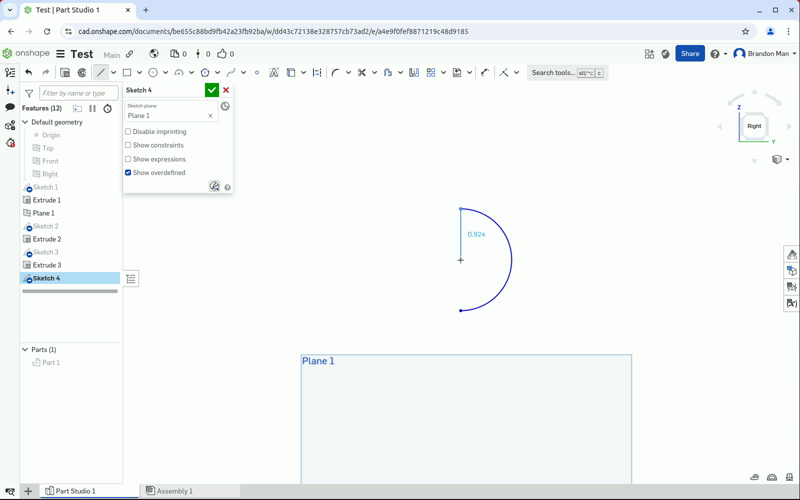
click(460, 259)
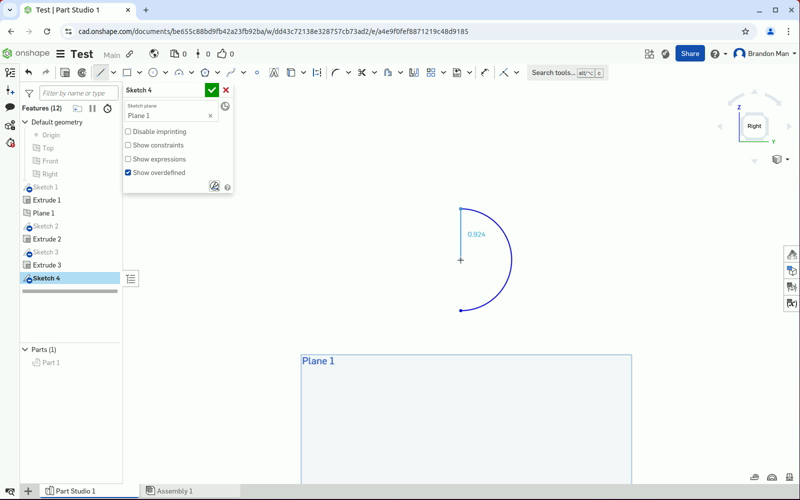
scroll(-6)
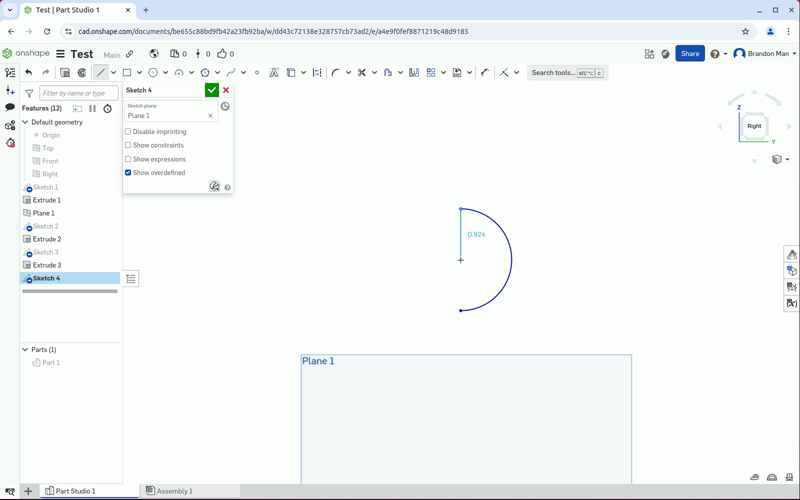
scroll(-6)
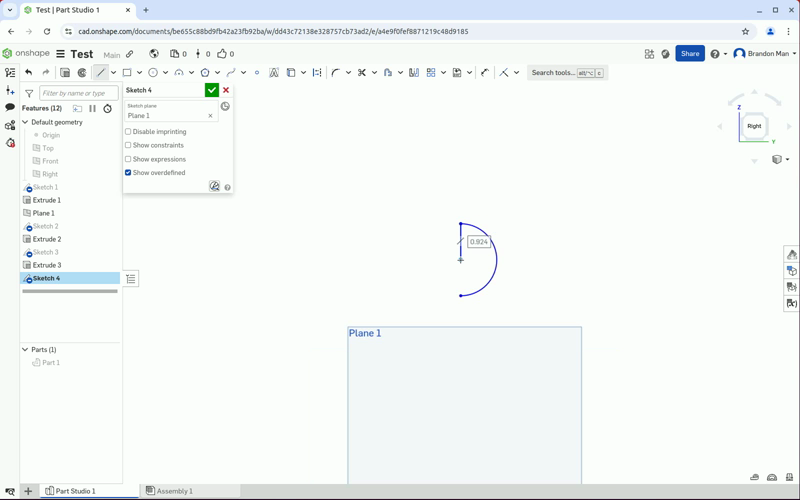
scroll(-6)
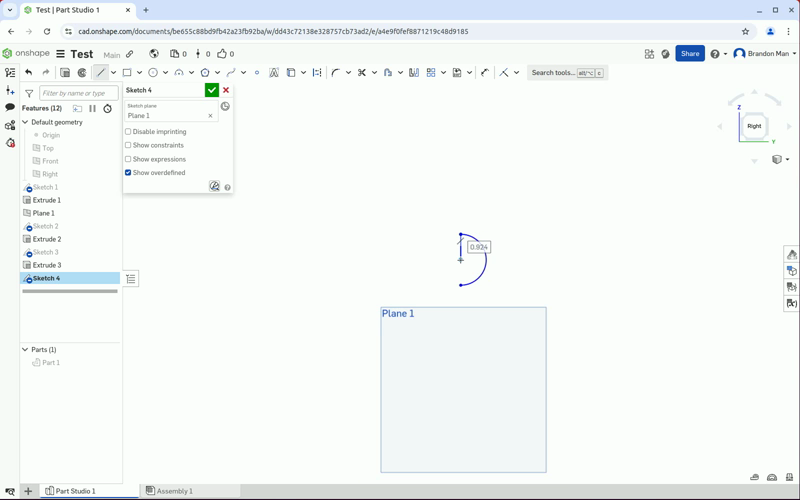
scroll(-6)
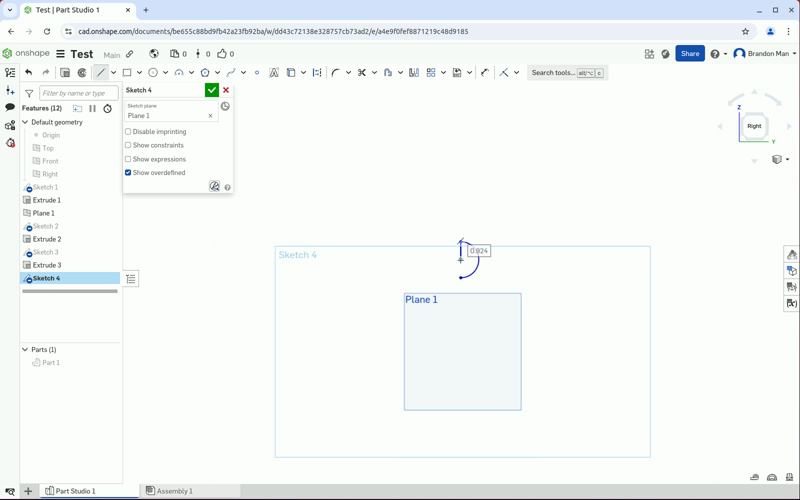
scroll(-6)
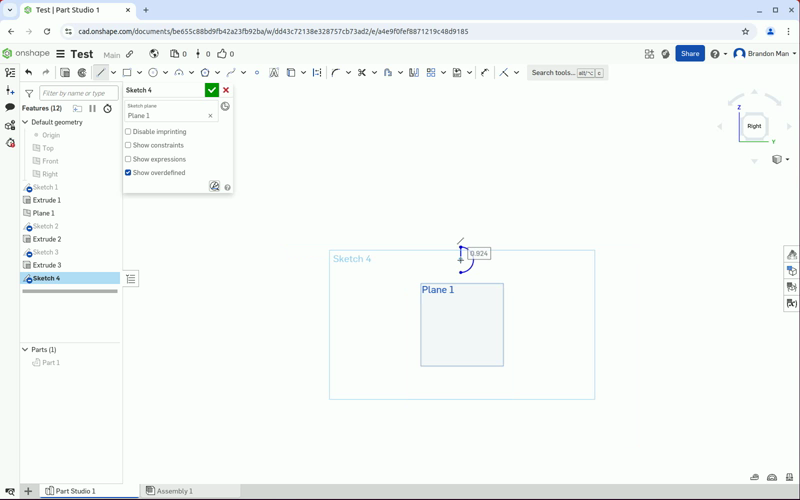
scroll(-6)
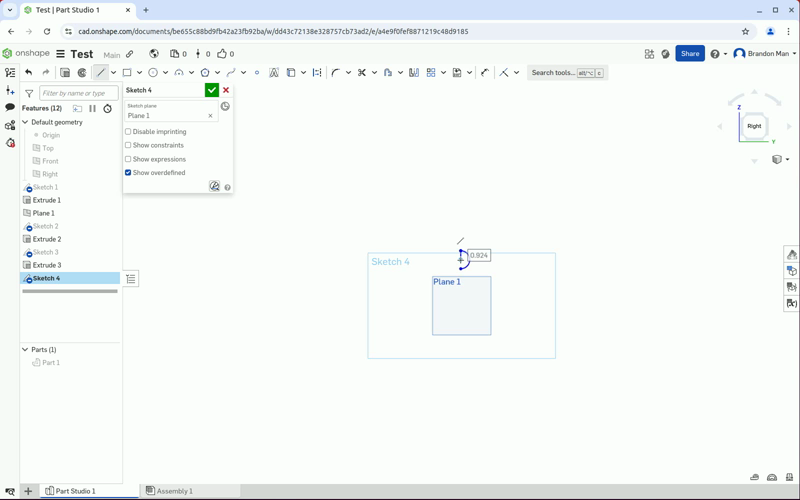
scroll(-6)
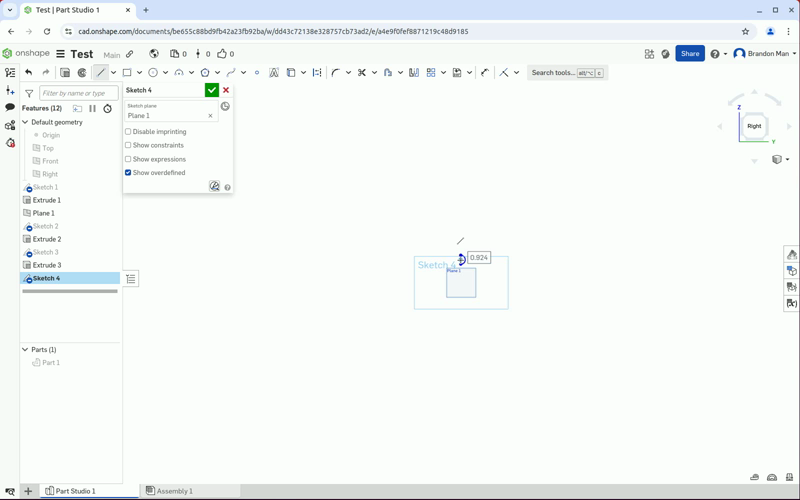
key_up(shift)
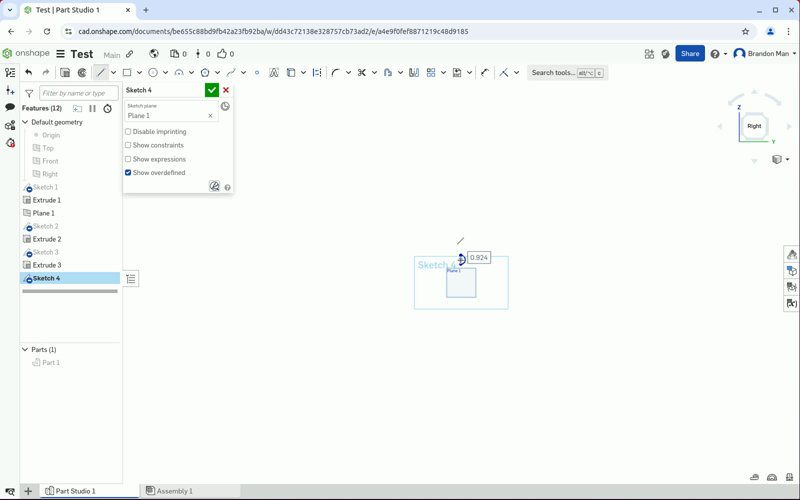
mouse_move(490, 259)
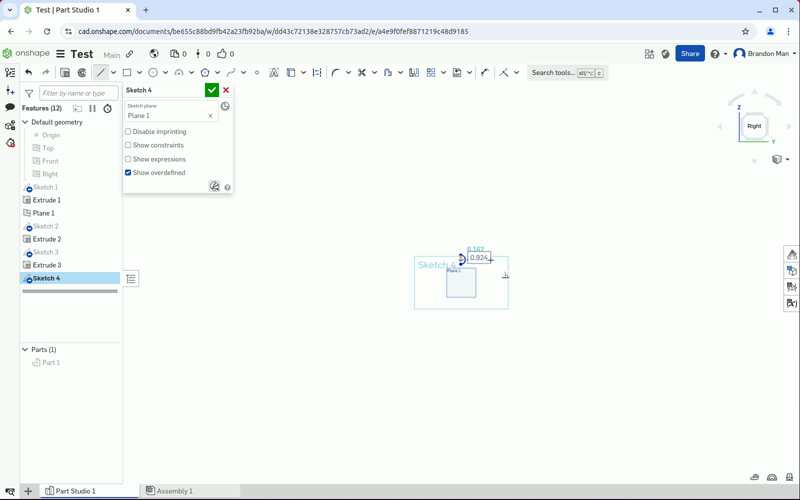
key_down(shift)
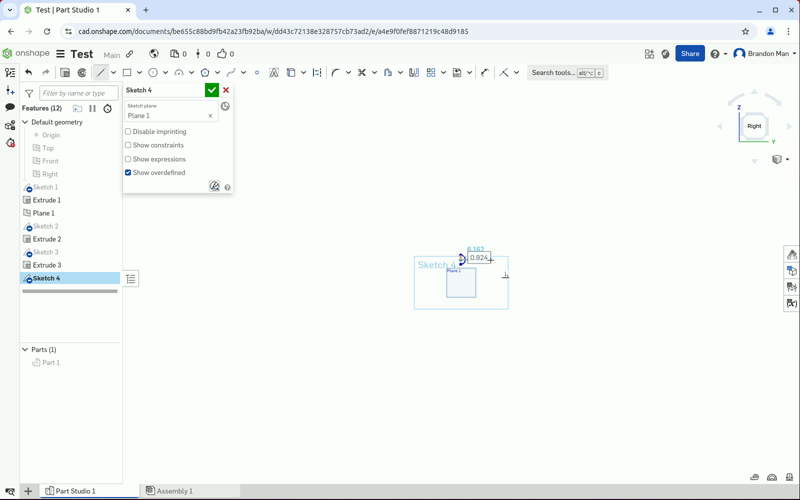
mouse_move(460, 264)
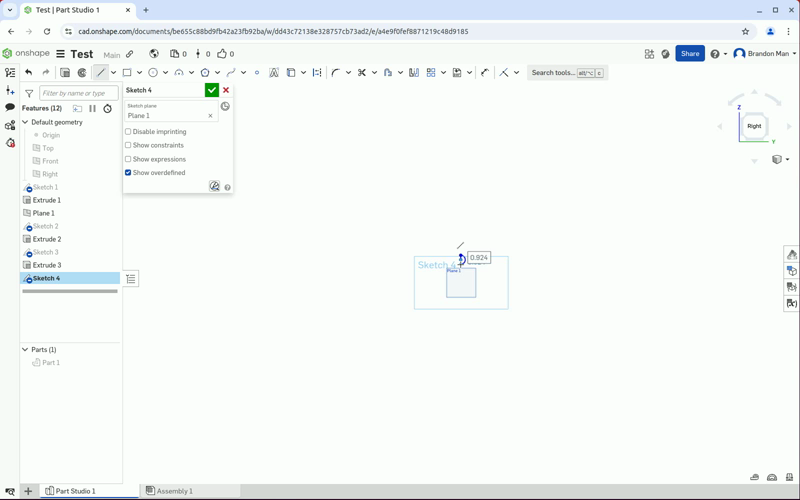
scroll(6)
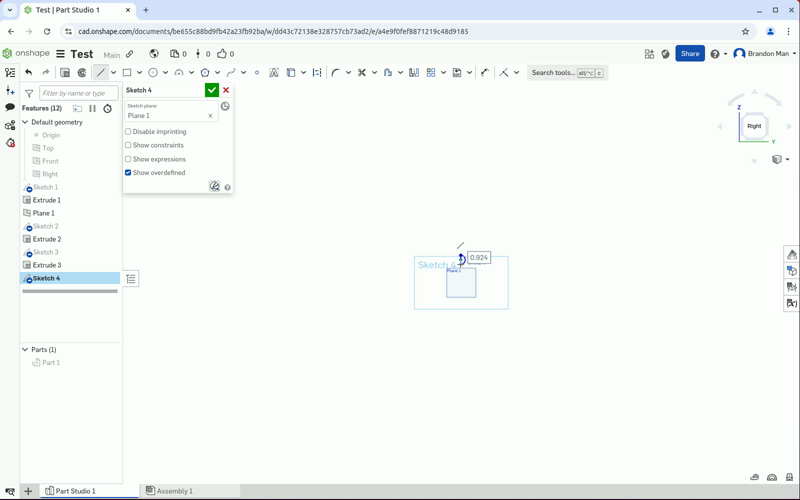
scroll(6)
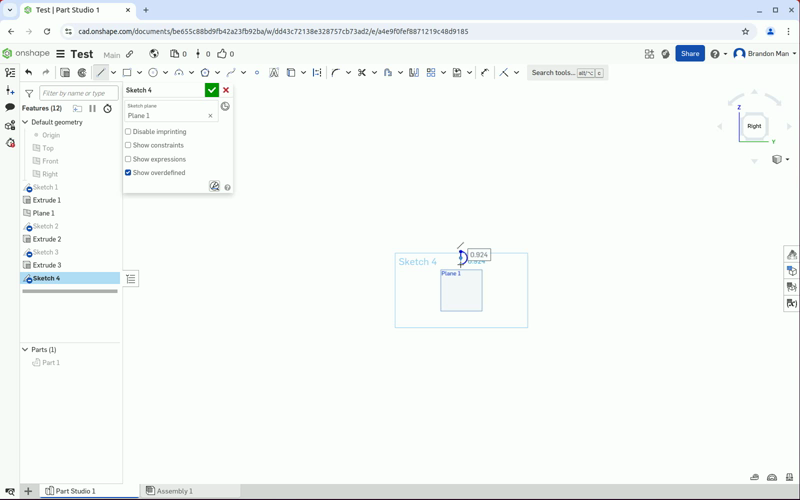
scroll(6)
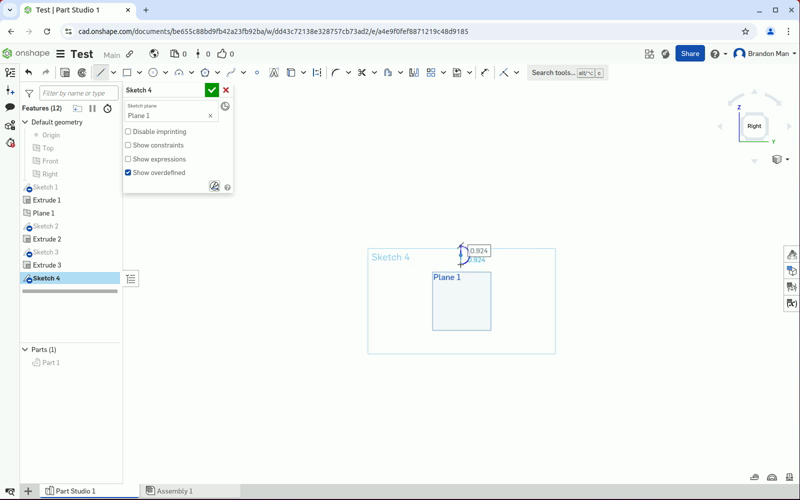
scroll(6)
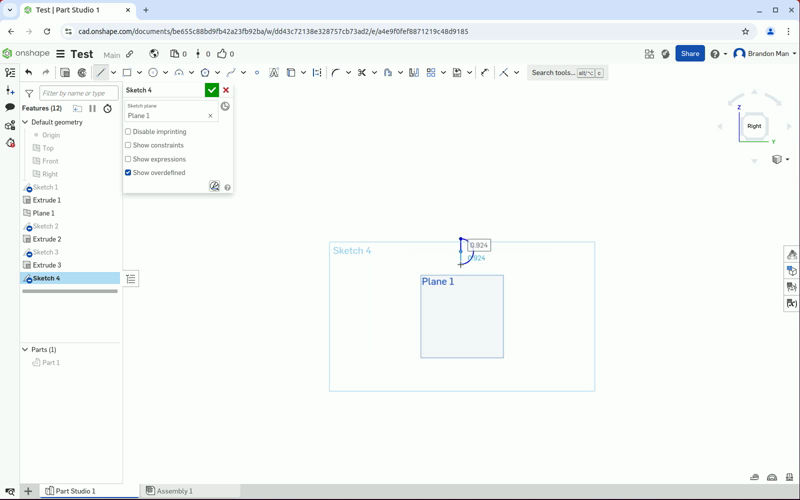
scroll(6)
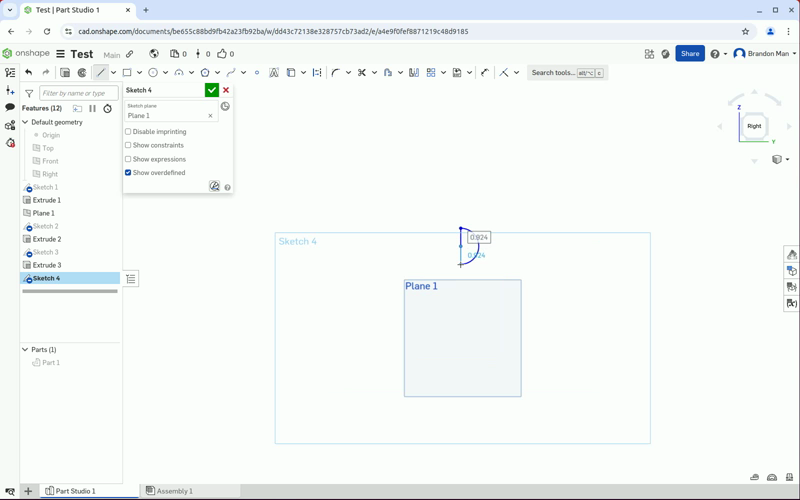
scroll(6)
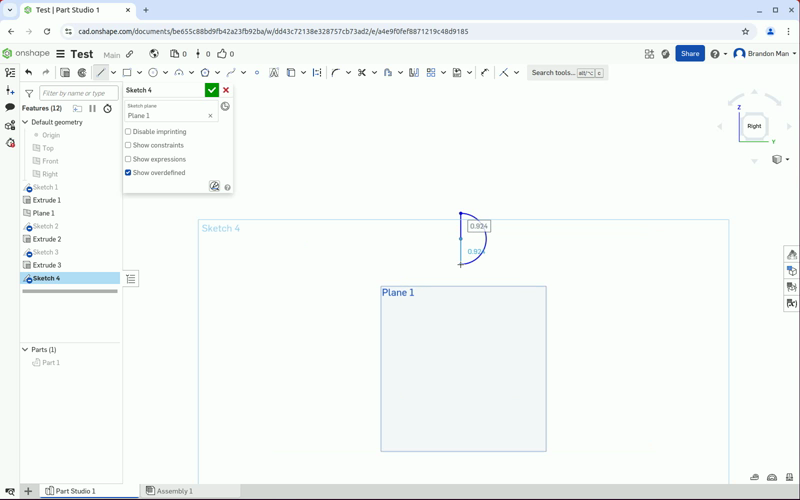
scroll(6)
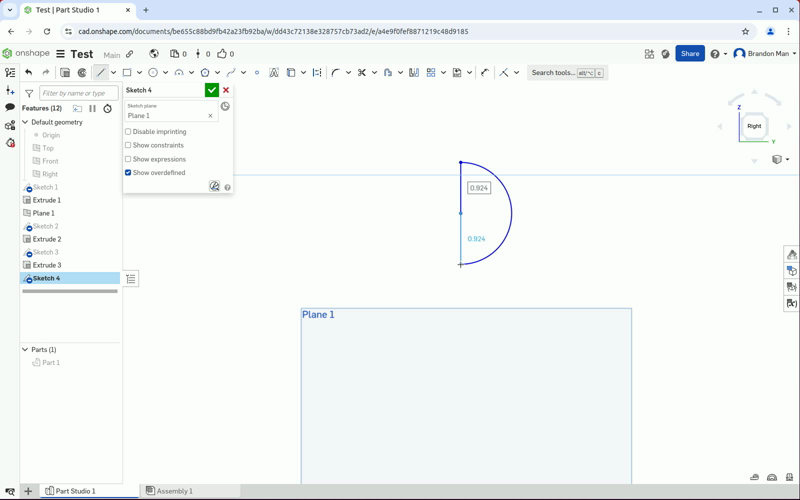
key_up(shift)
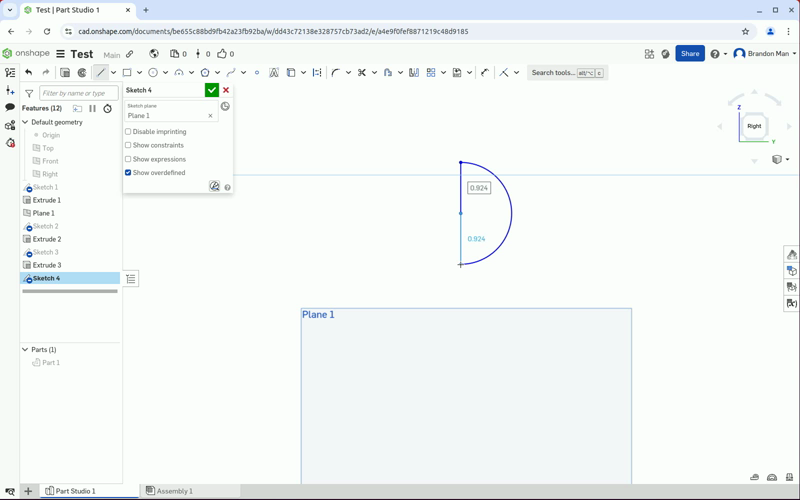
click(460, 264)
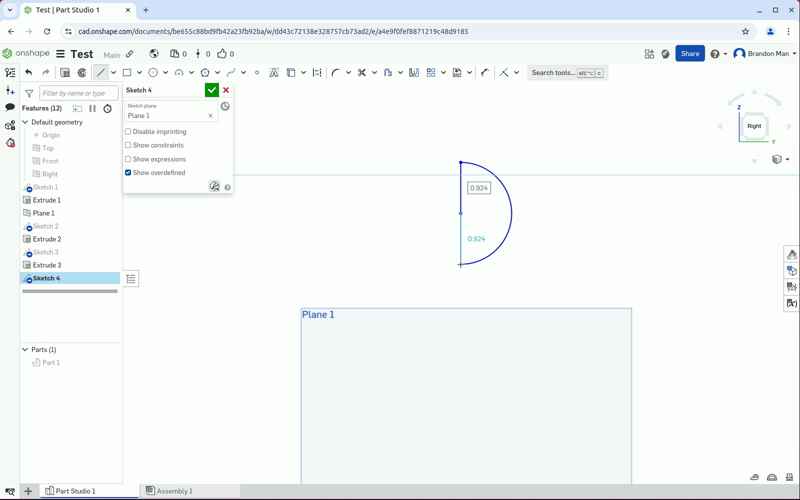
scroll(-6)
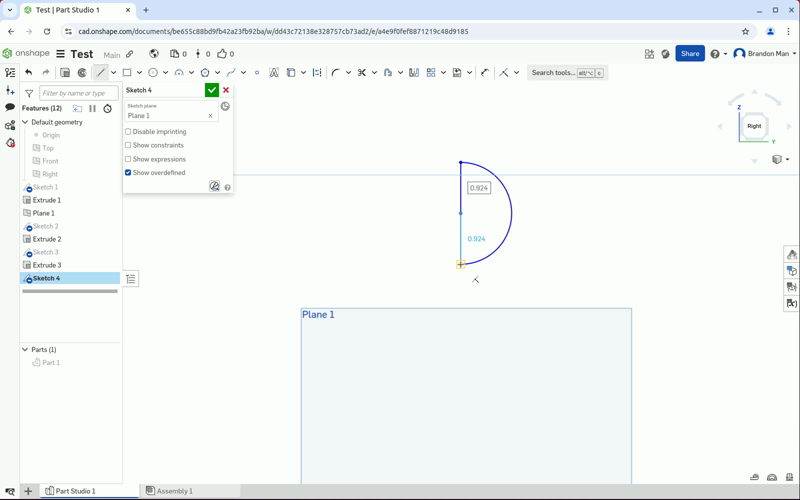
scroll(-6)
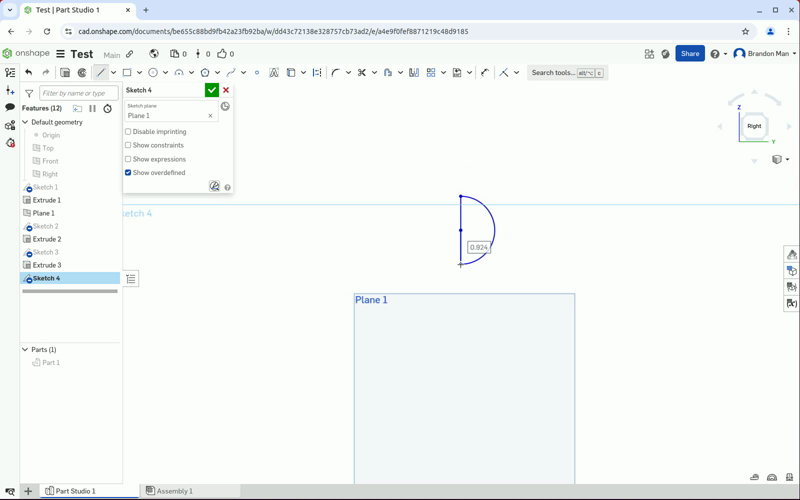
scroll(-6)
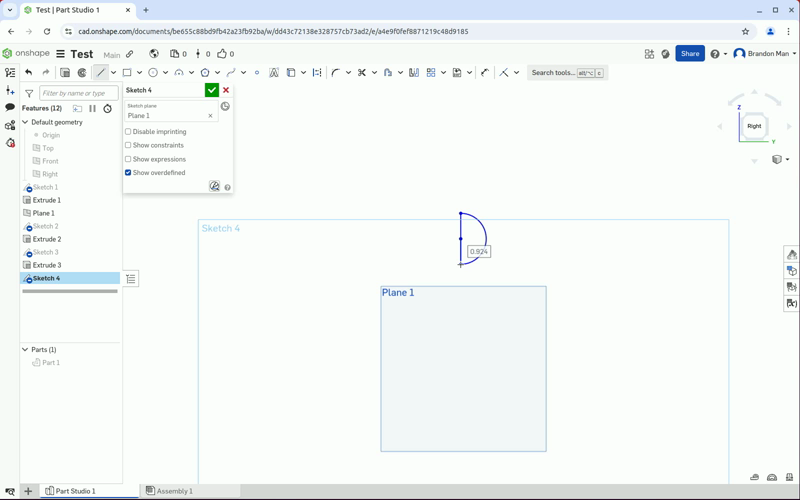
scroll(-6)
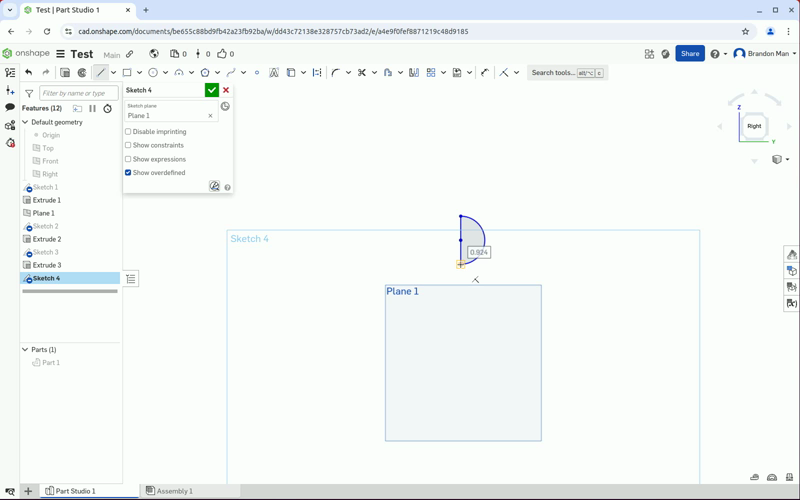
scroll(-6)
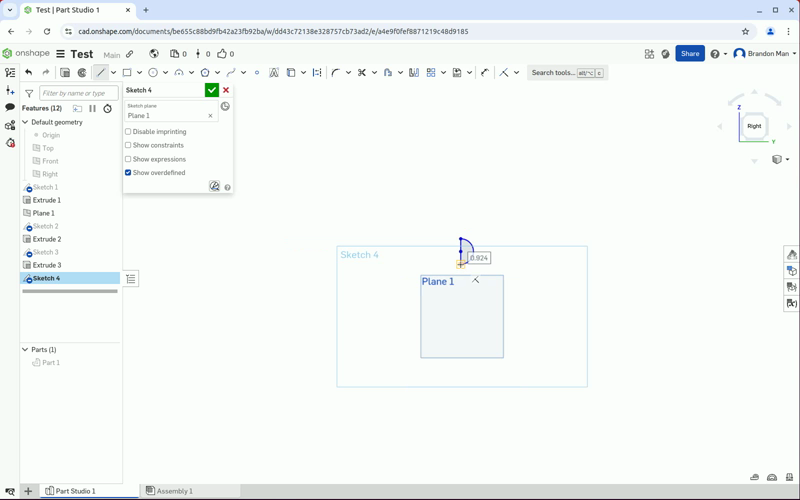
scroll(-6)
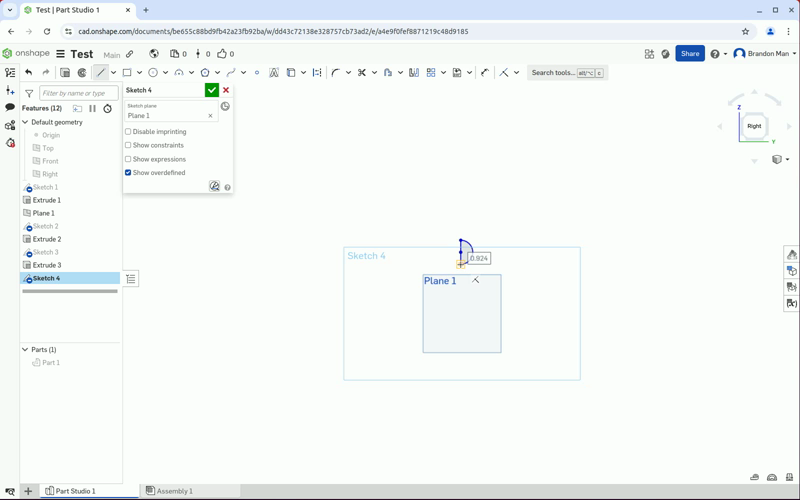
scroll(-6)
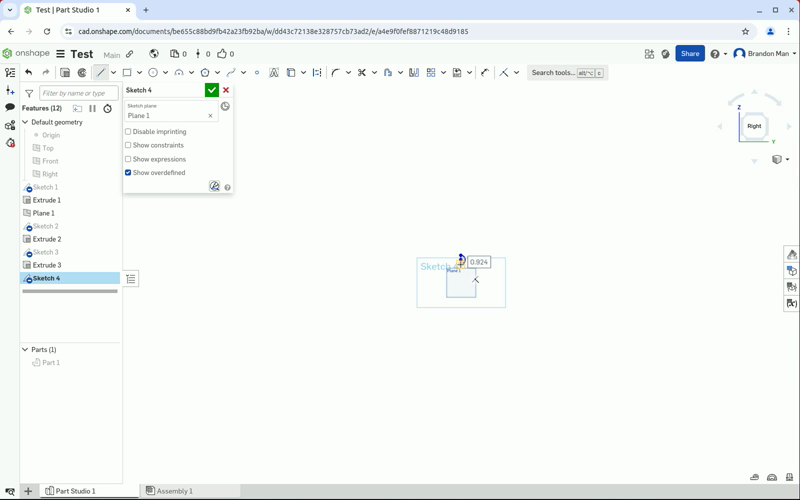
key(esc)
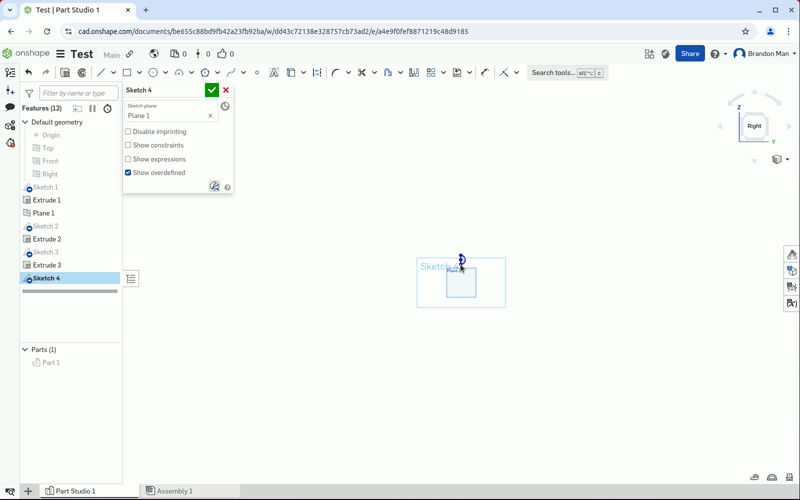
mouse_move(462, 263)
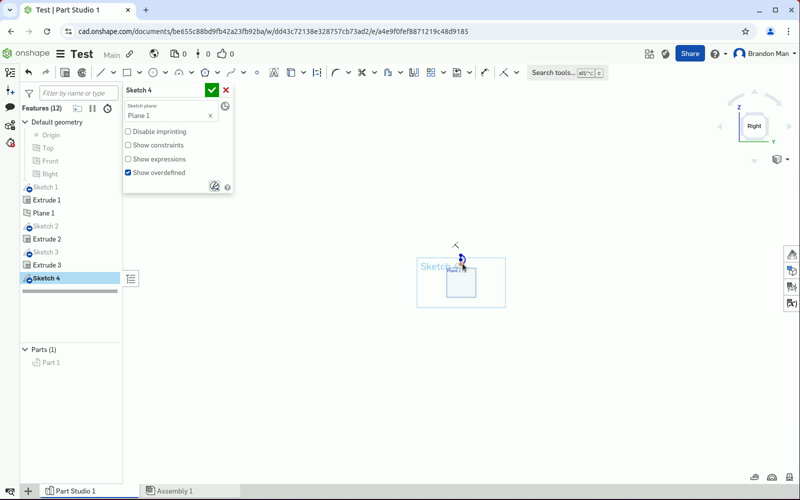
scroll(6)
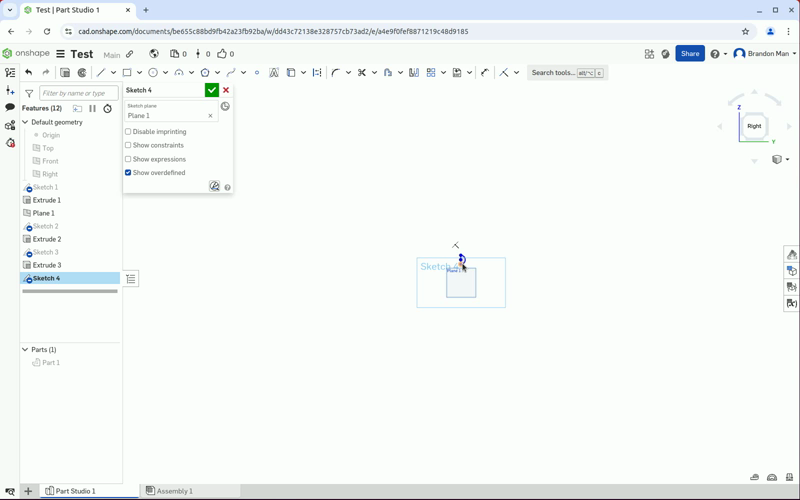
scroll(6)
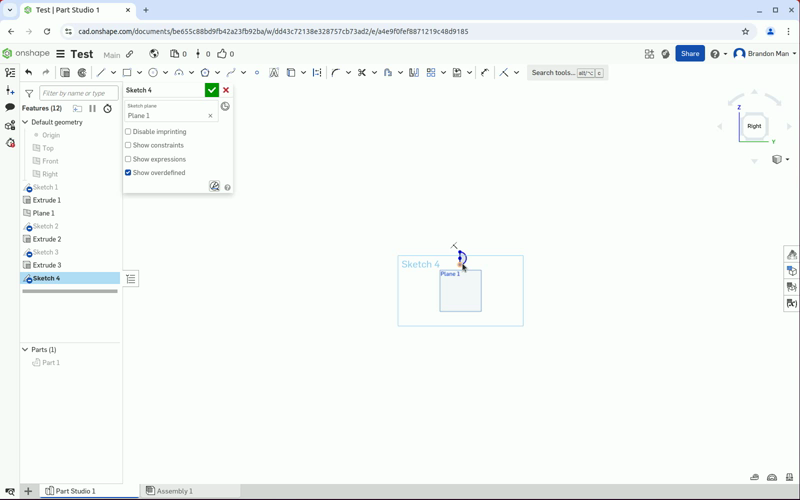
scroll(6)
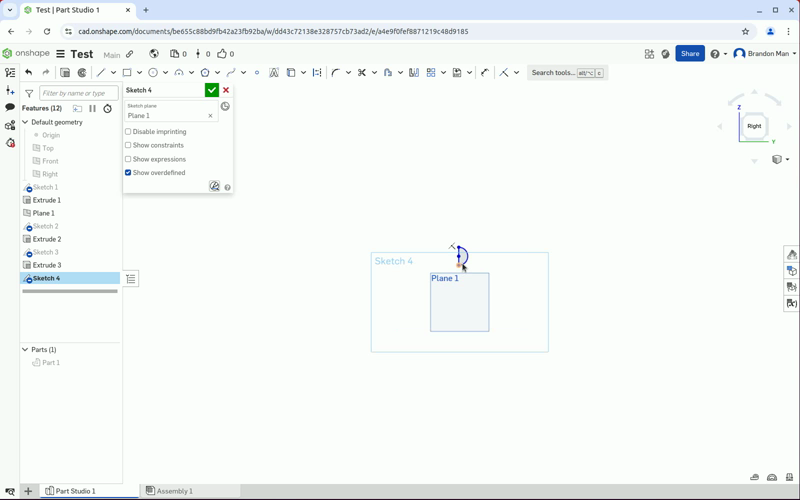
scroll(6)
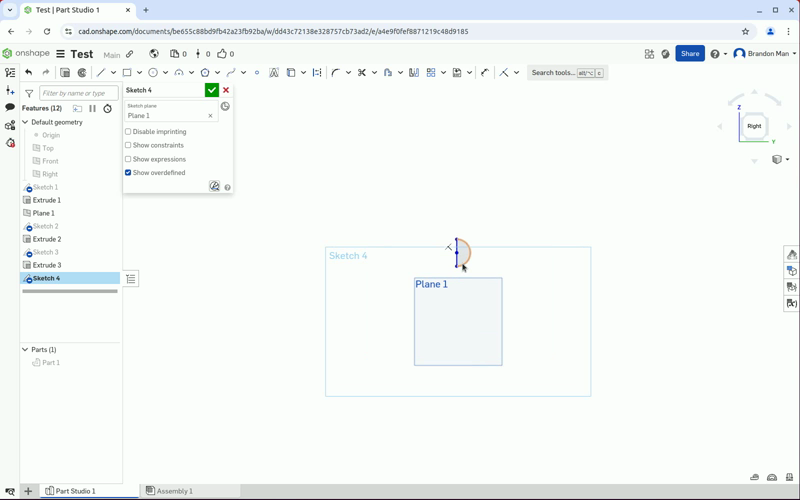
scroll(6)
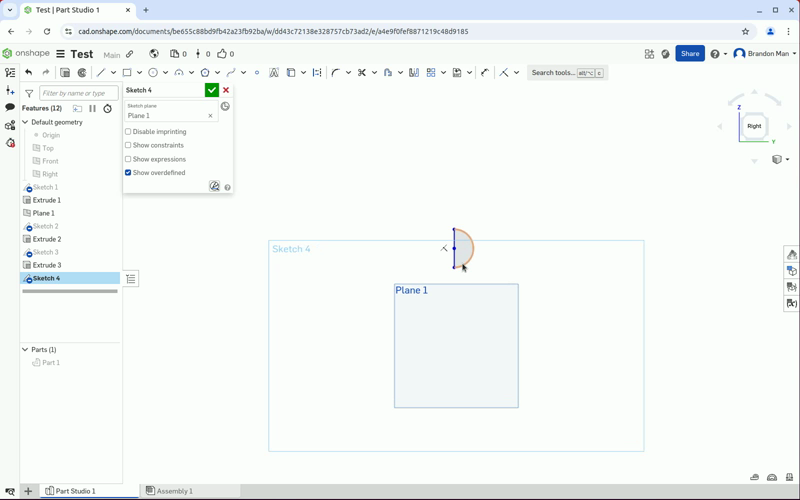
scroll(6)
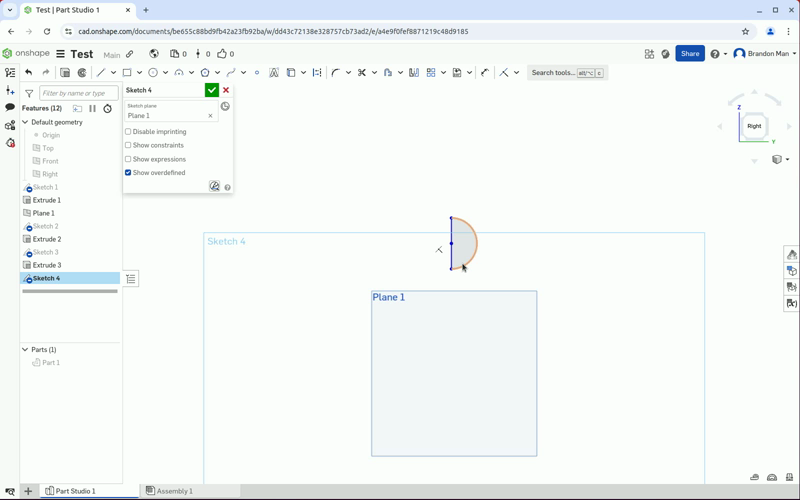
scroll(6)
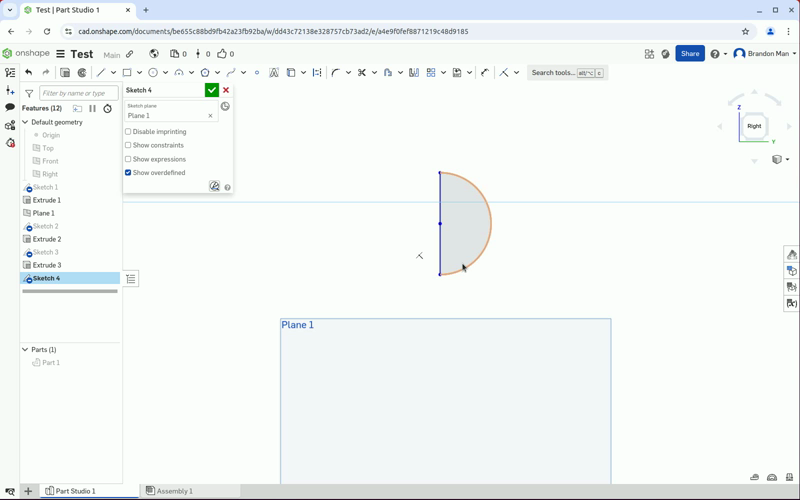
click(462, 263)
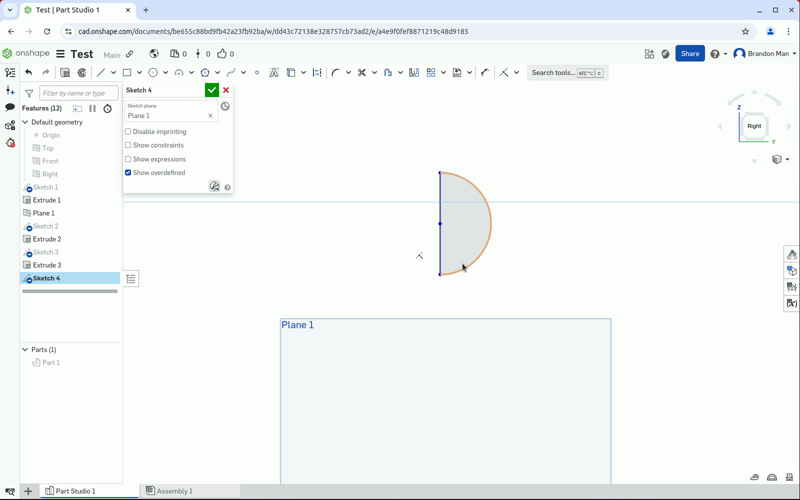
scroll(-6)
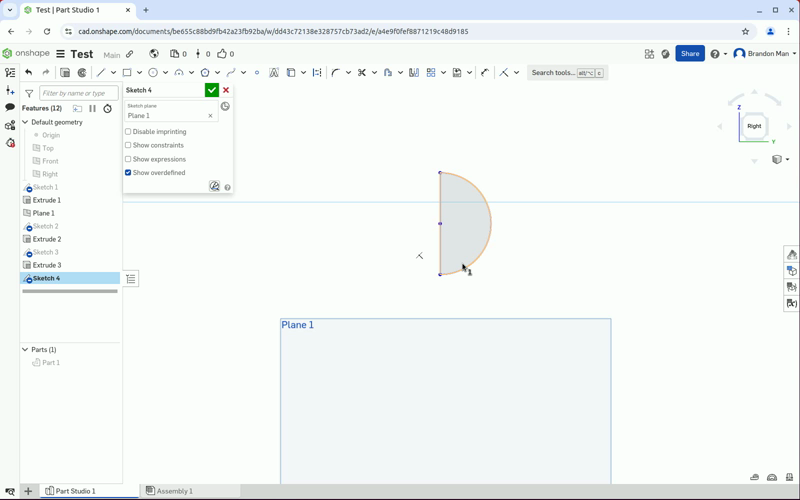
scroll(-6)
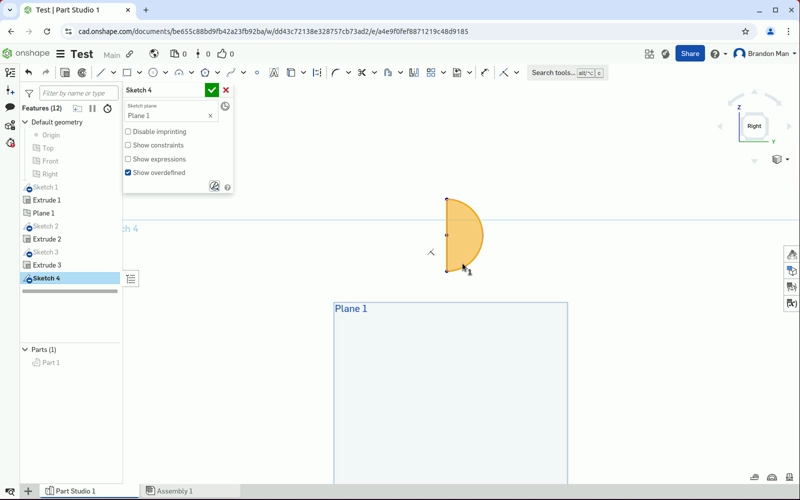
scroll(-6)
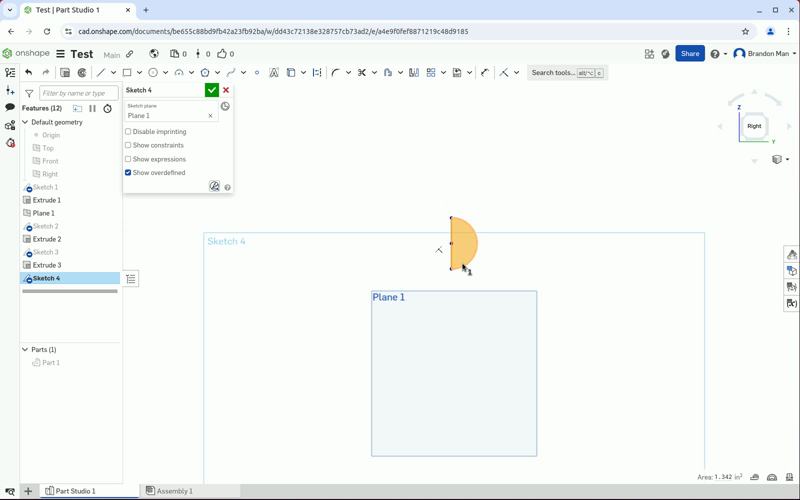
scroll(-6)
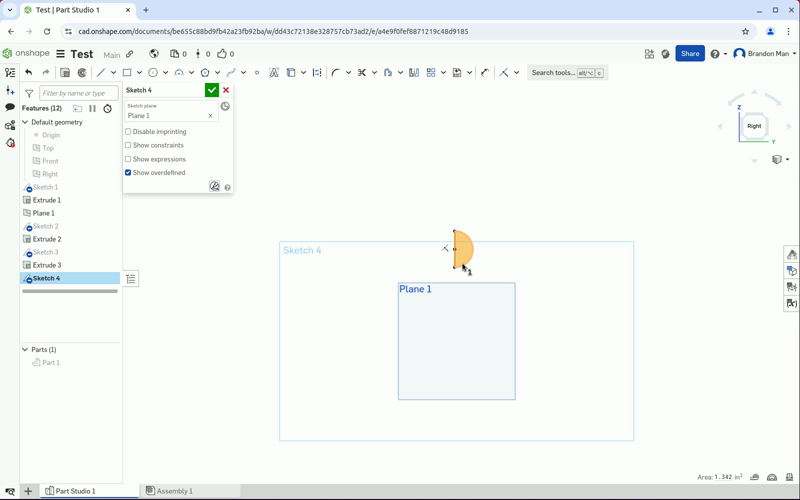
scroll(-6)
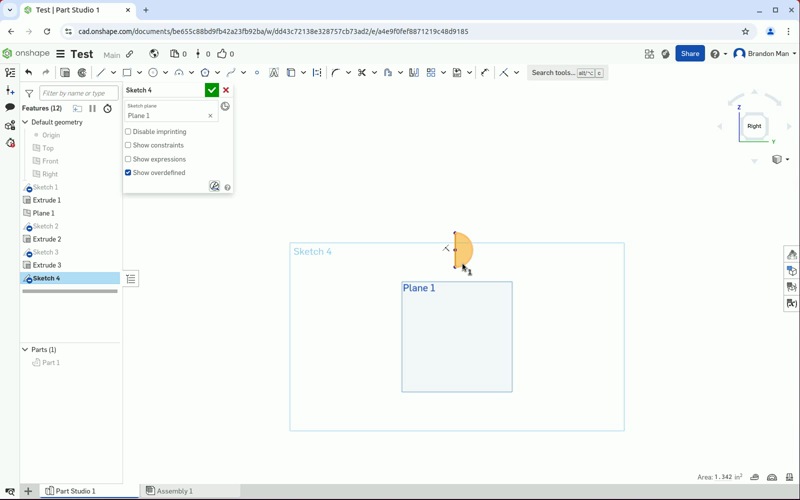
scroll(-6)
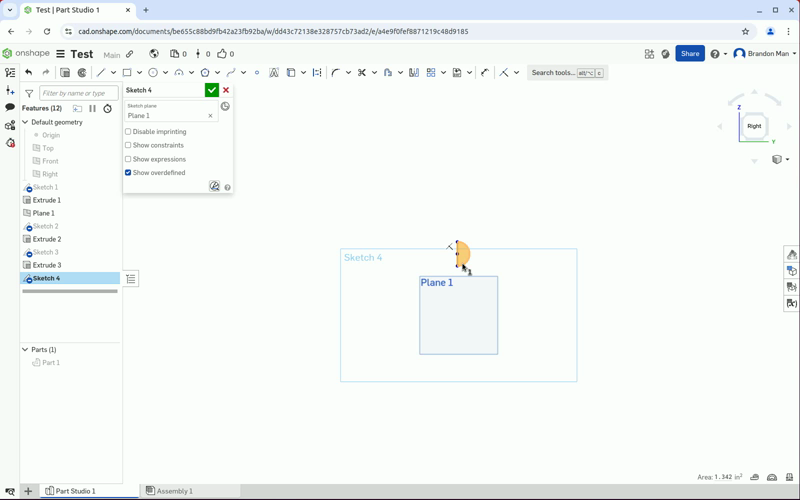
scroll(-6)
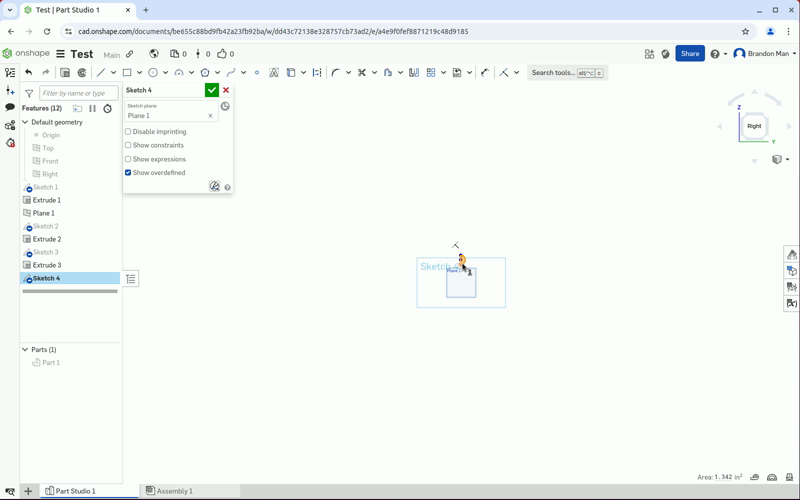
mouse_move(73, 352)
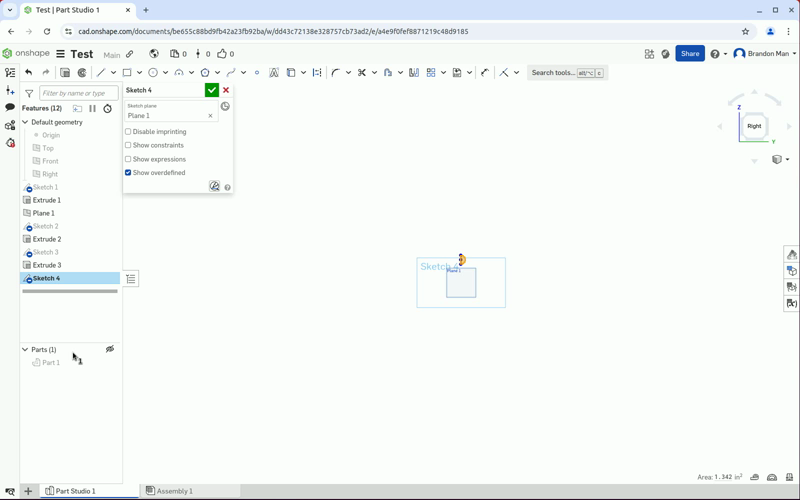
key(shift+y)
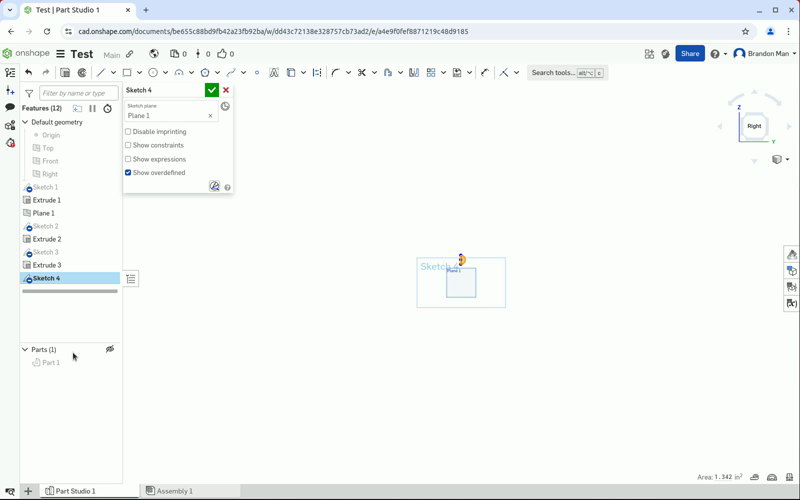
key(shift+e)
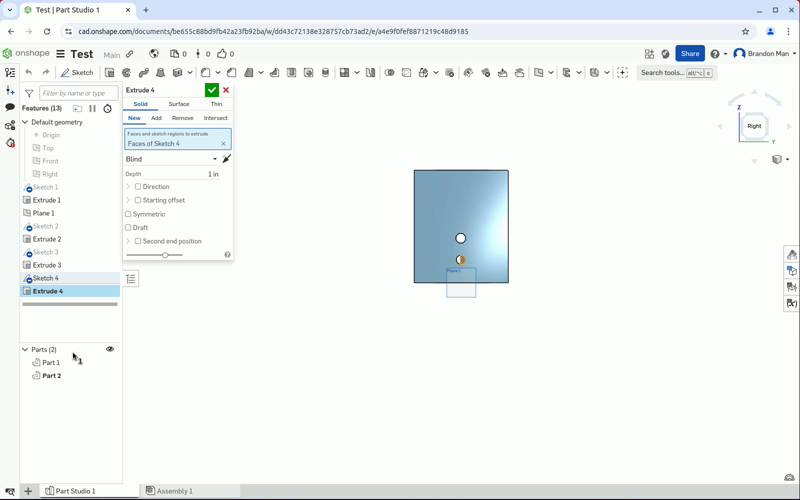
mouse_move(143, 106)
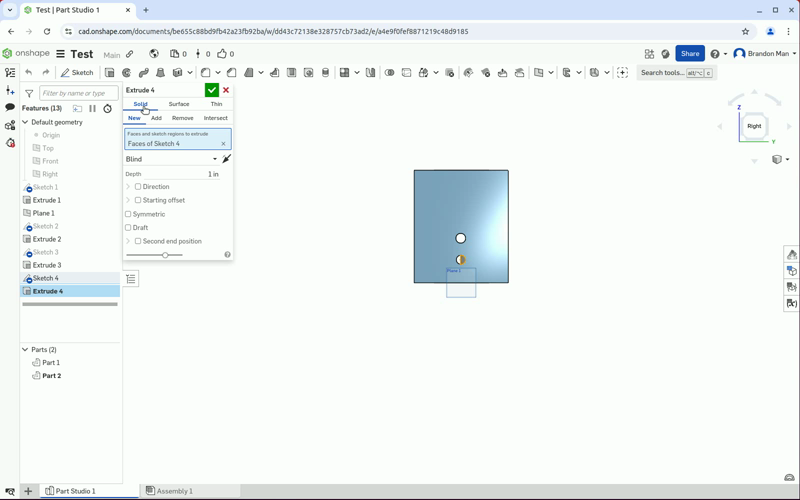
click(143, 106)
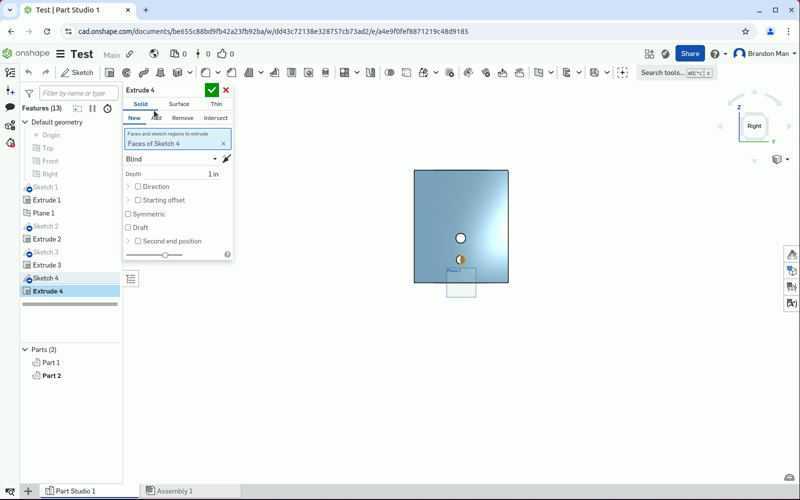
mouse_move(186, 120)
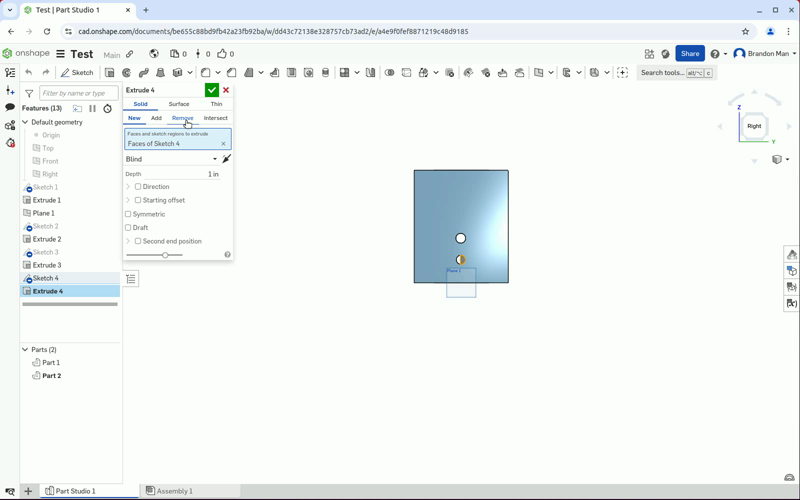
click(186, 120)
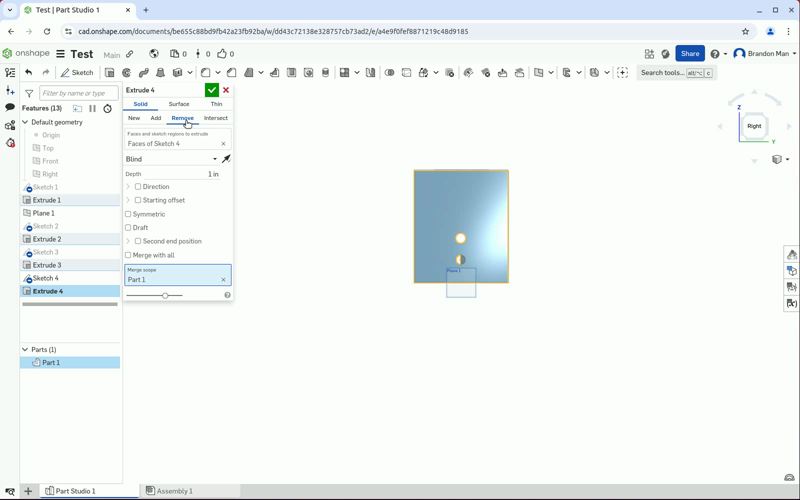
key(tab, 4)
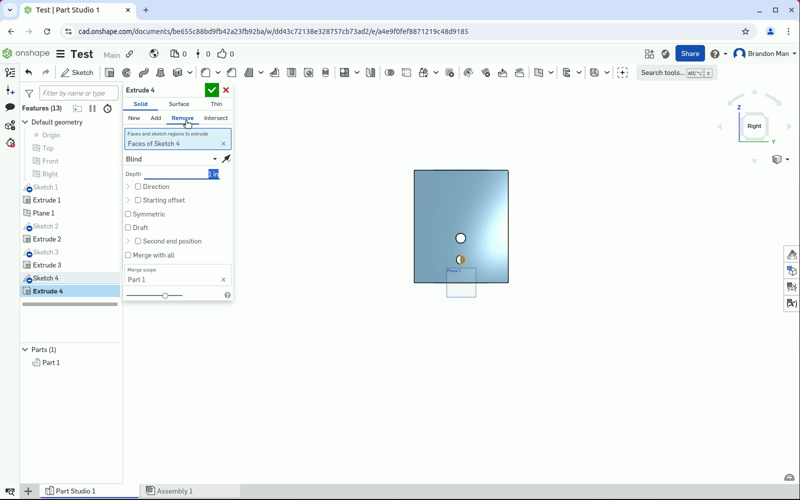
text(19.257)
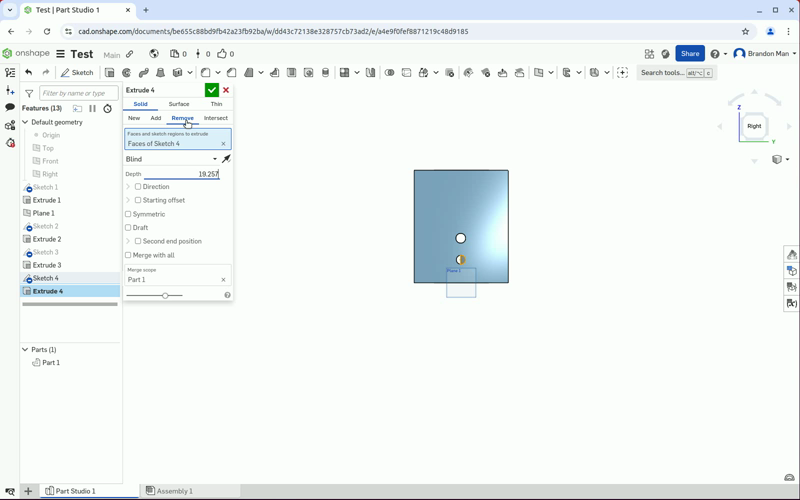
key(tab, 6)
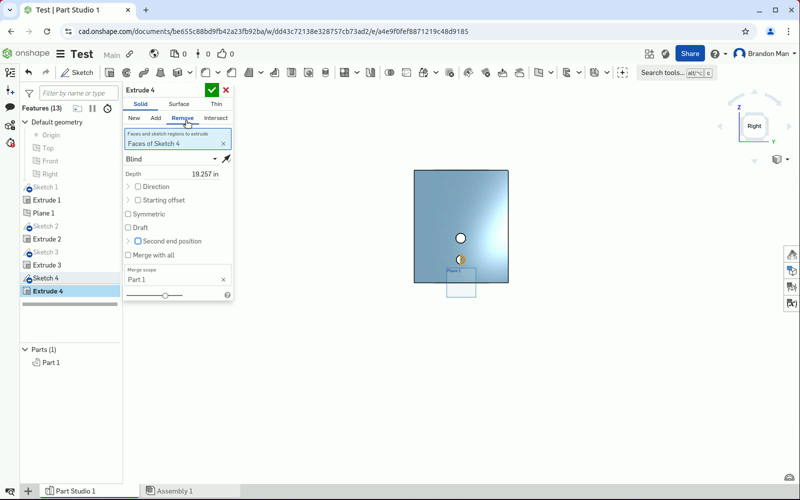
key(space)
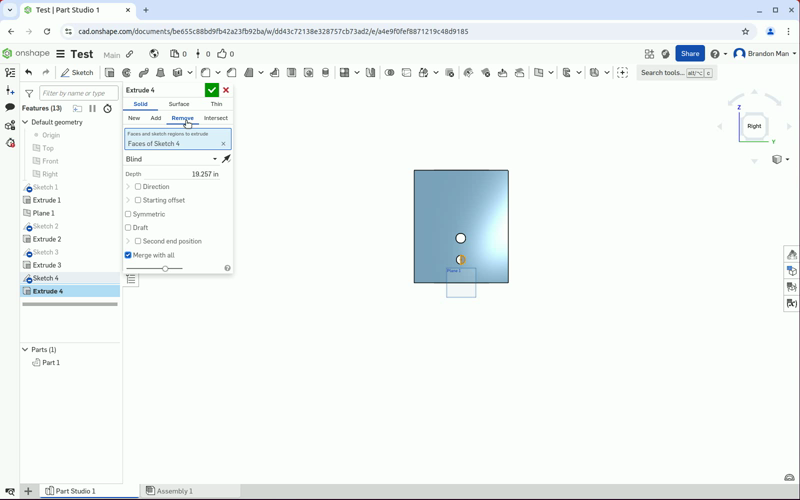
key(enter)
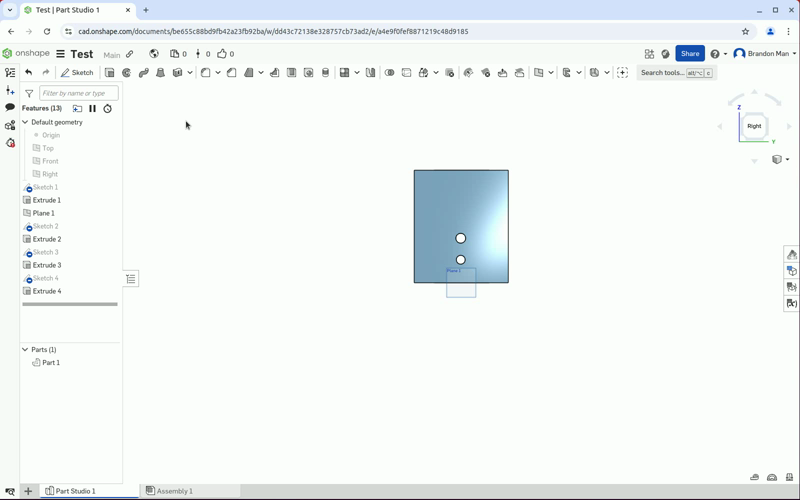
key(shift+h)
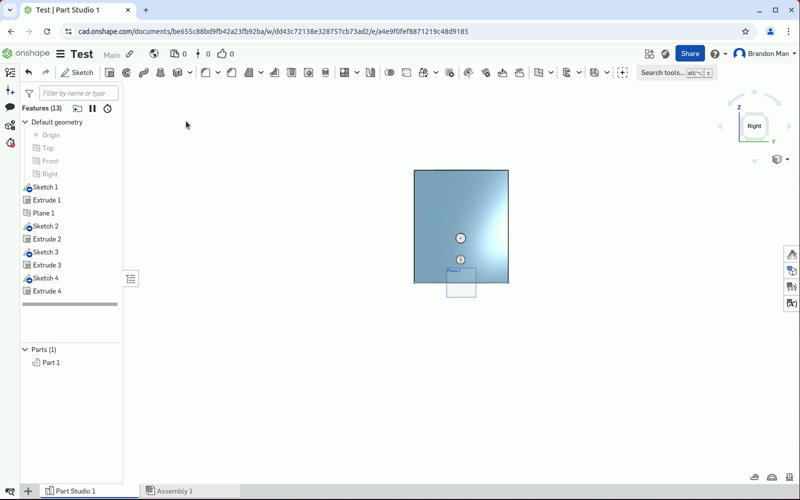
key(shift+h)
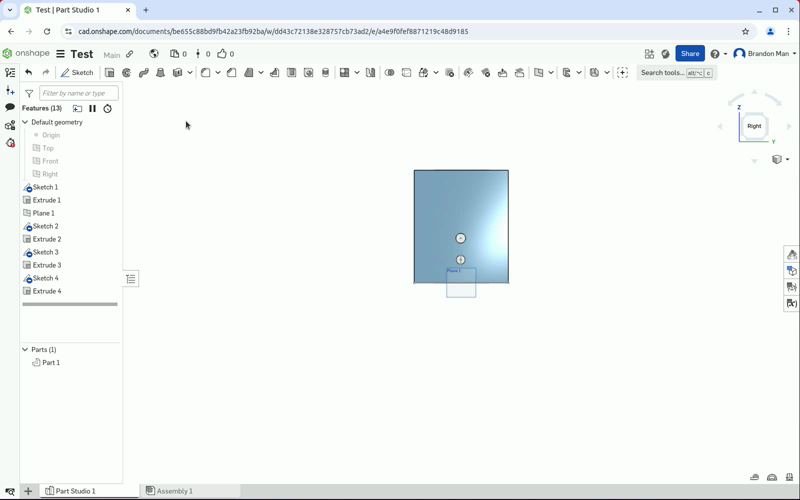
key(shift+7)
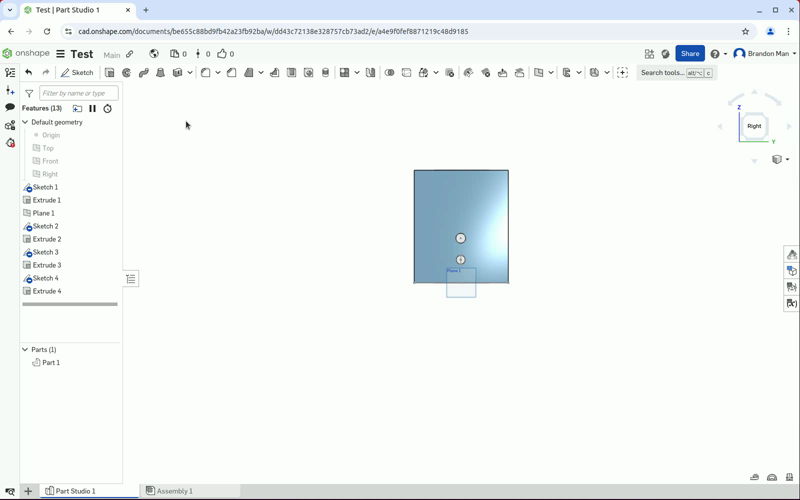
key(right, 2)
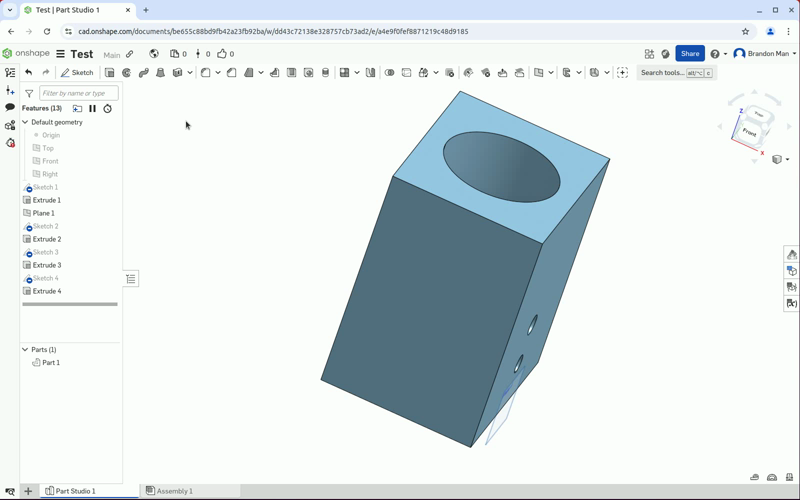
key(down, 2)
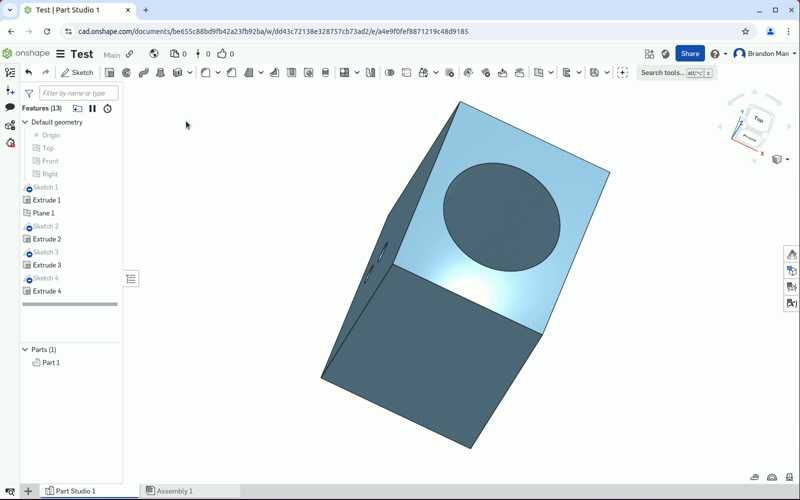
key(up, 2)
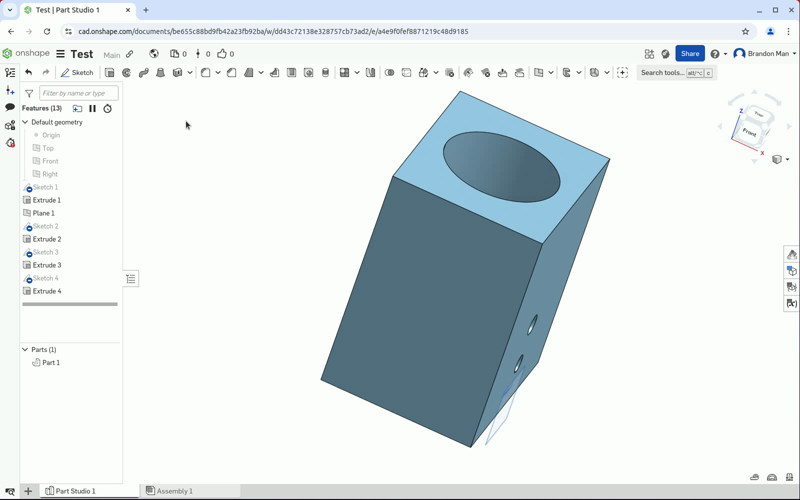
key(left, 2)
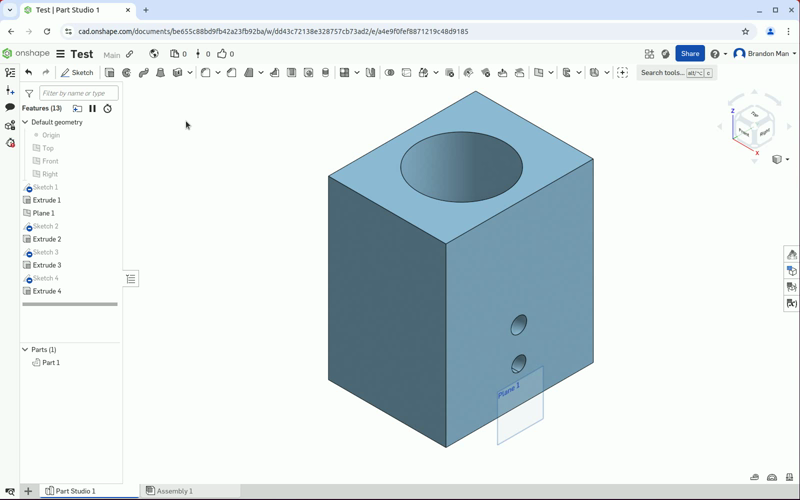
mouse_move(73, 189)
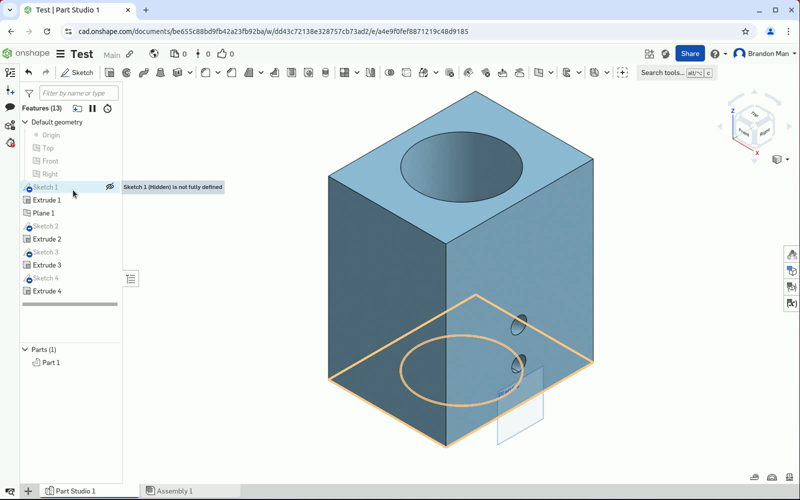
click(73, 189)